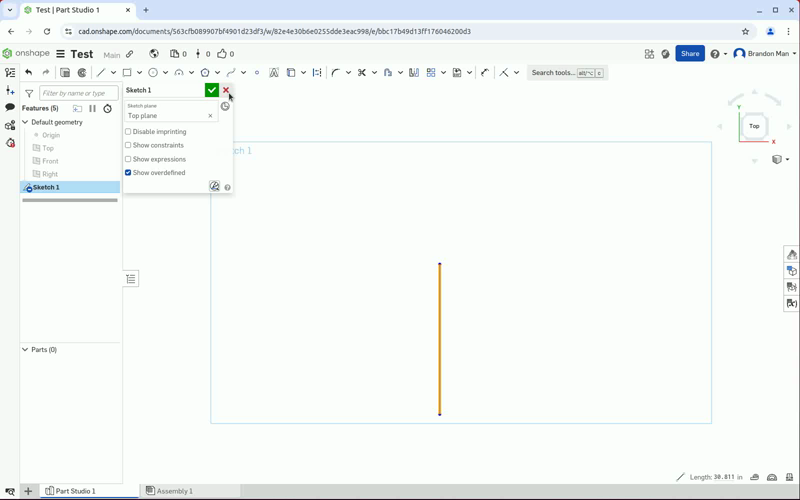
key(shift+h)
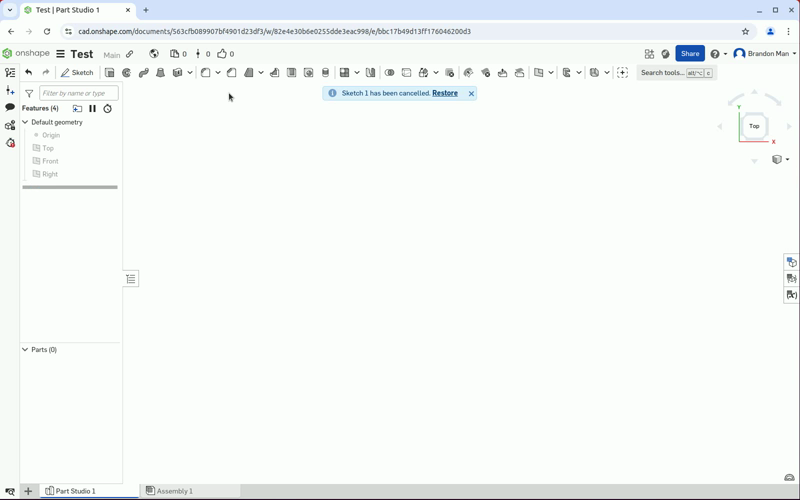
mouse_move(73, 352)
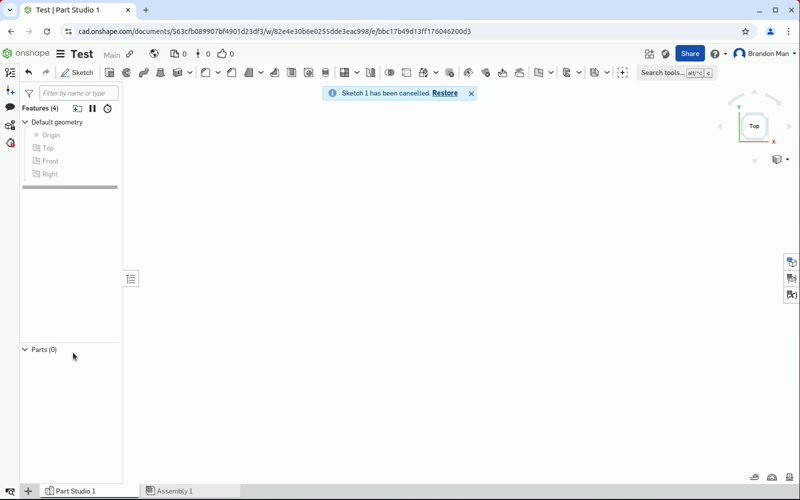
key(y)
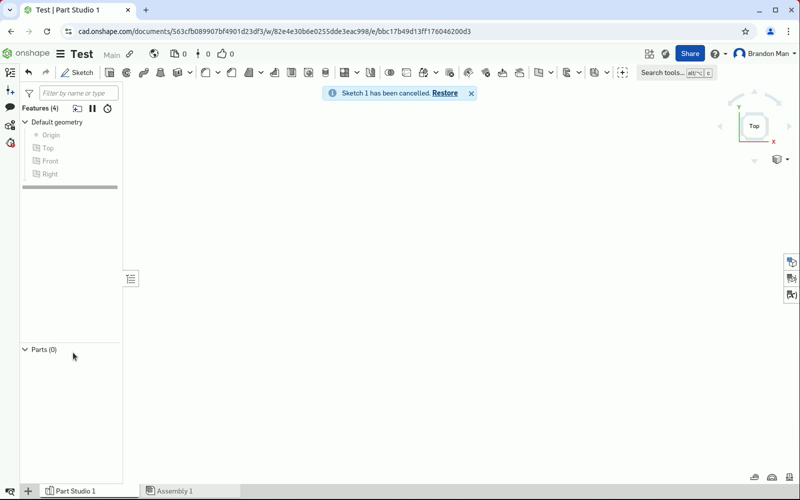
key(shift+p)
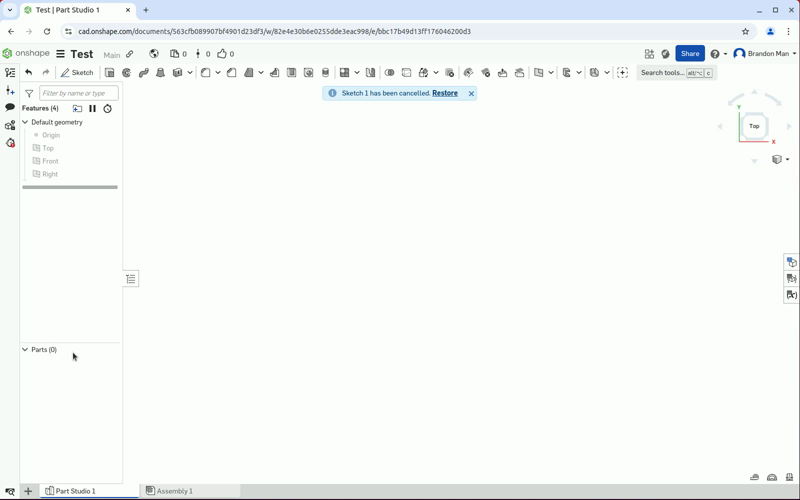
key(space)
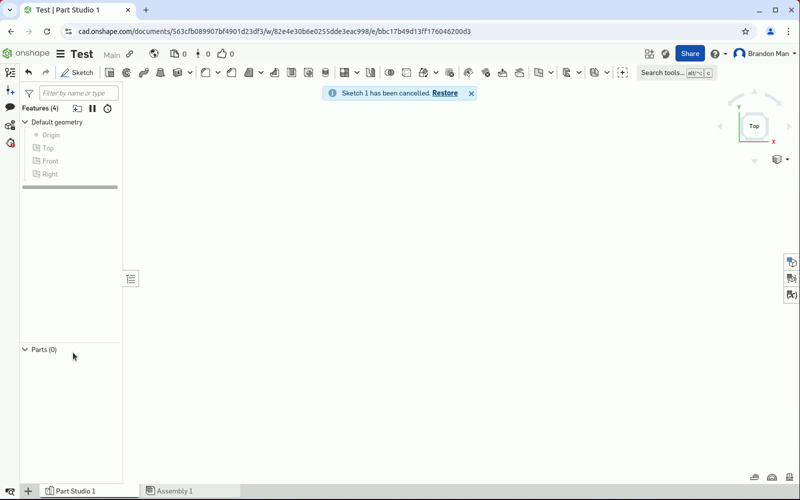
key_down(shift)
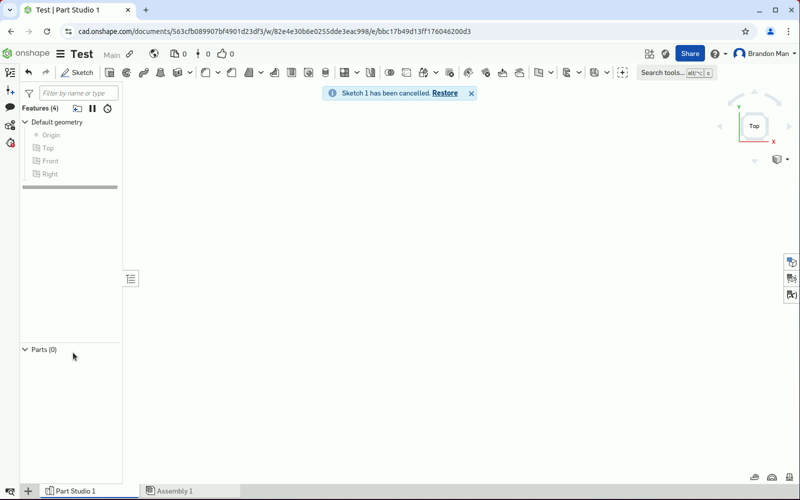
key(up)
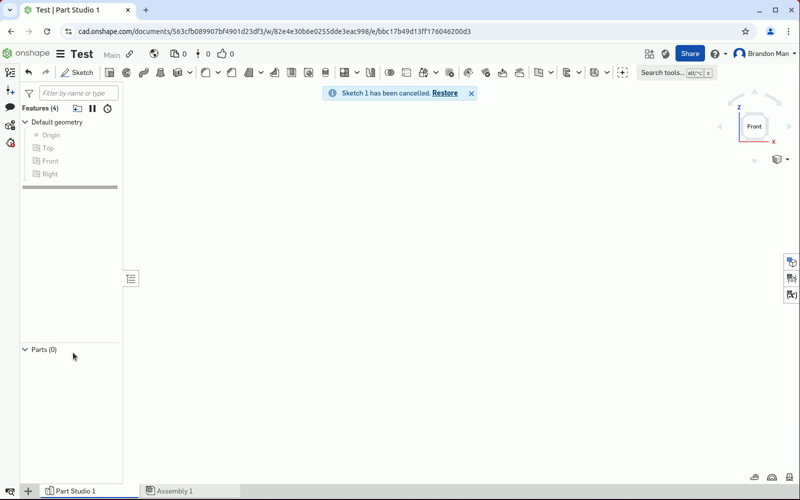
key_up(shift)
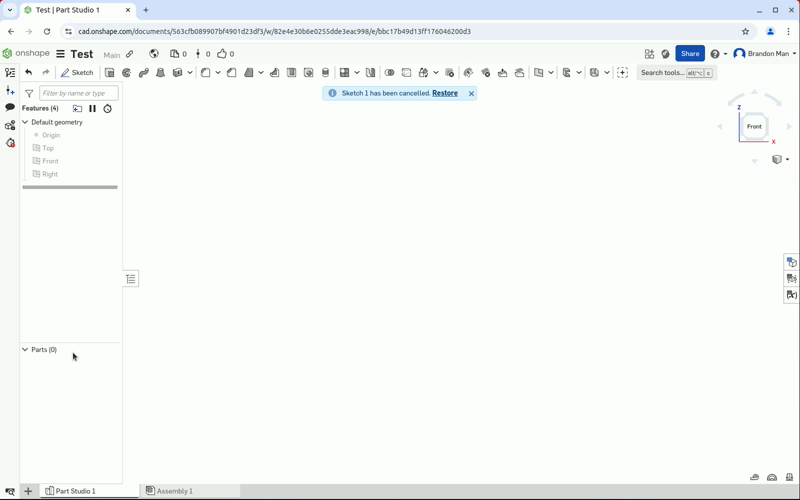
mouse_move(73, 352)
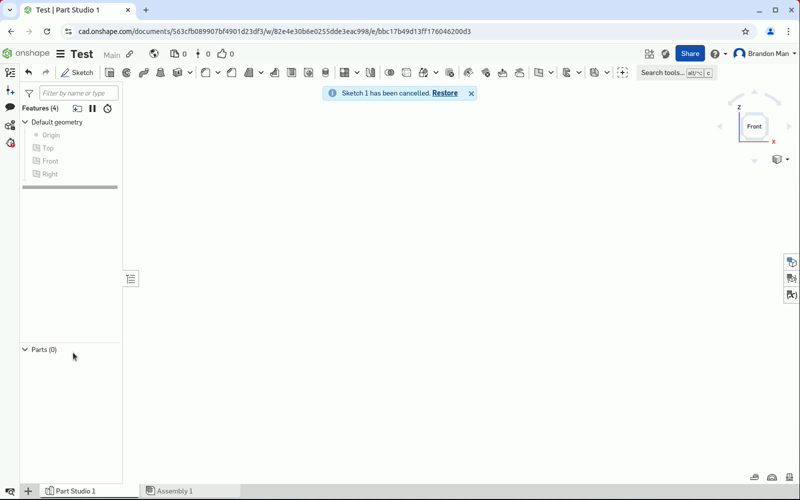
key(shift+y)
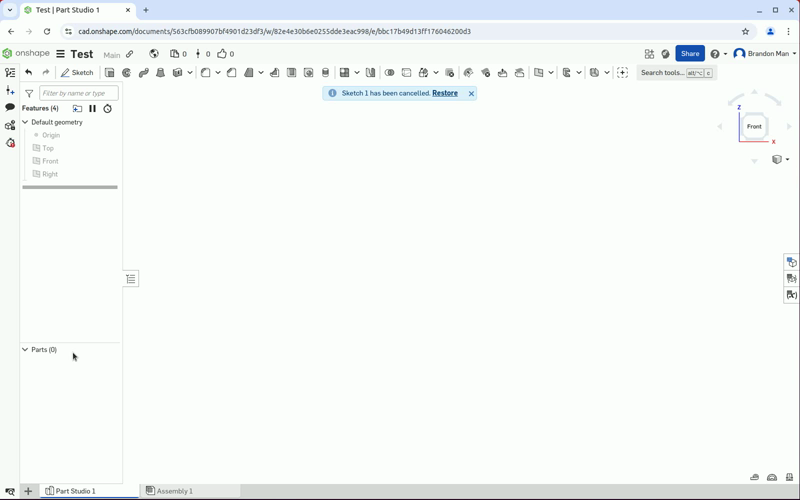
key(shift+s)
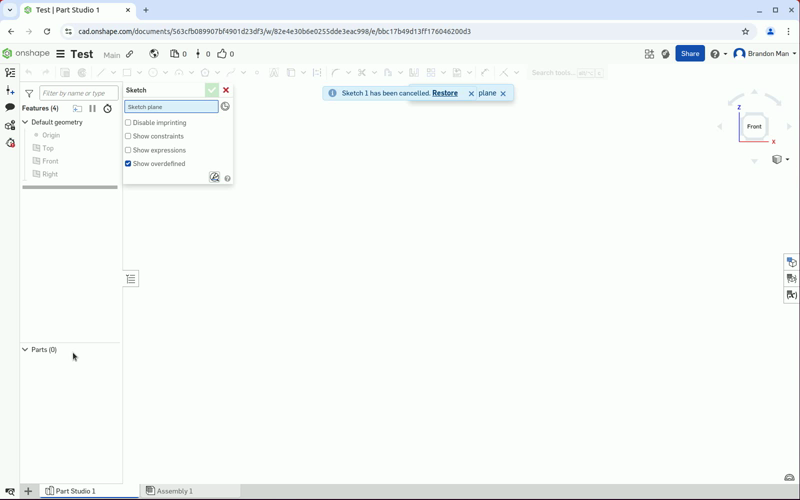
mouse_move(73, 163)
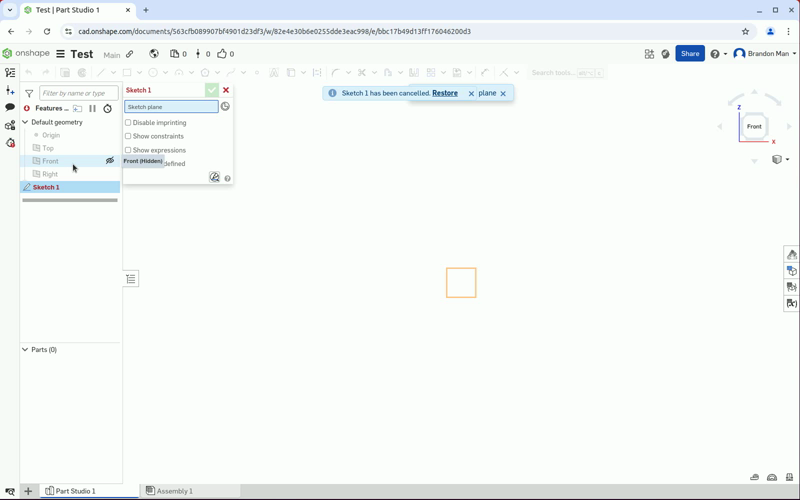
click(73, 163)
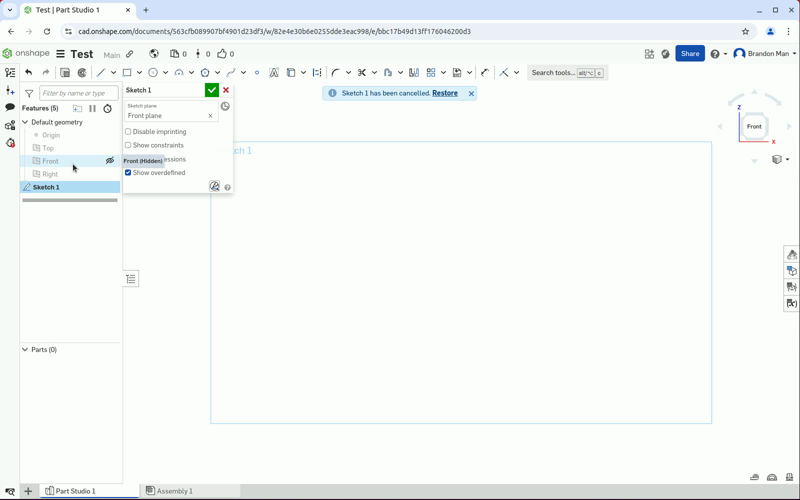
mouse_move(73, 352)
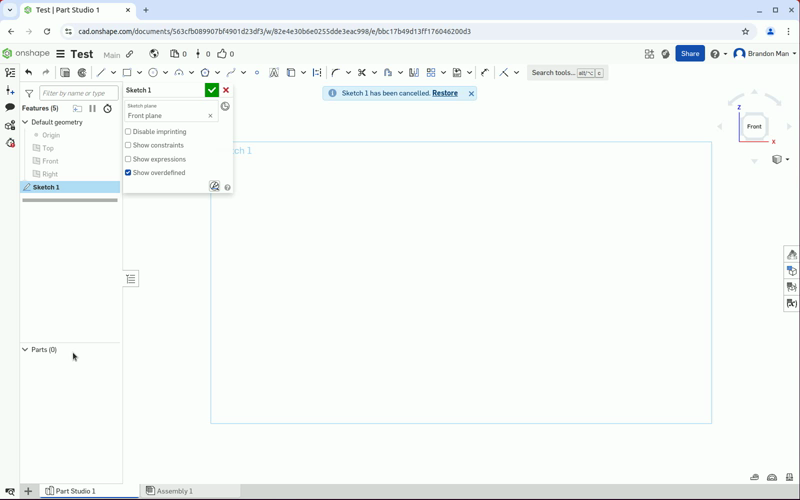
key(y)
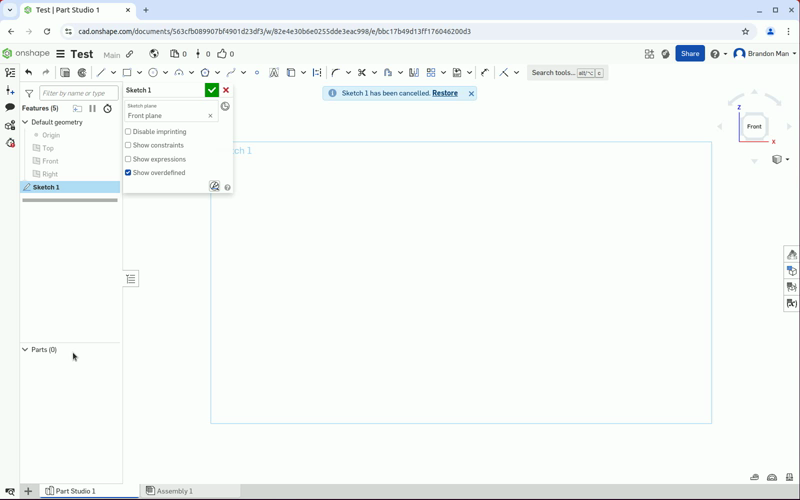
key(l)
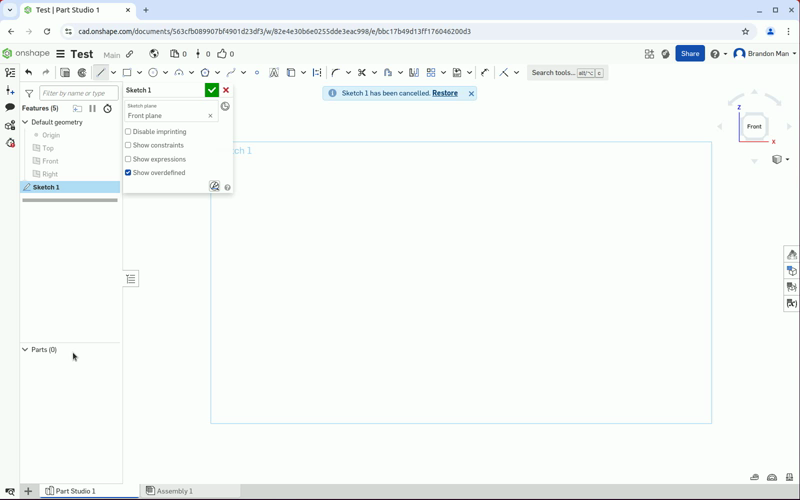
key_down(shift)
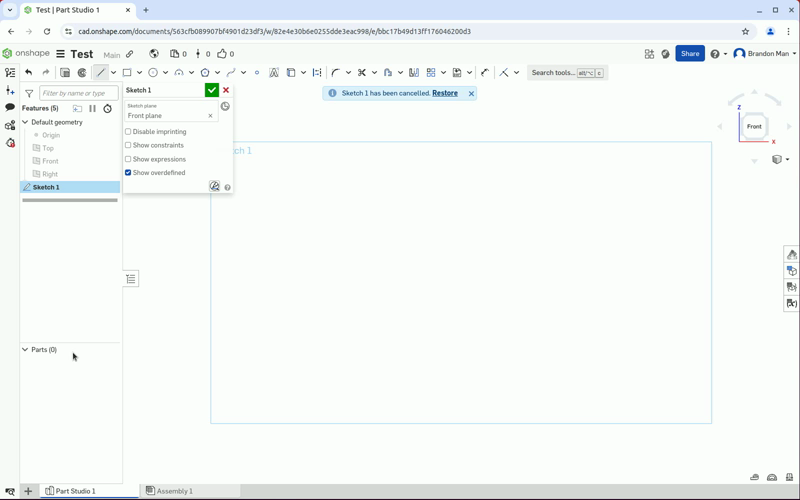
mouse_move(460, 282)
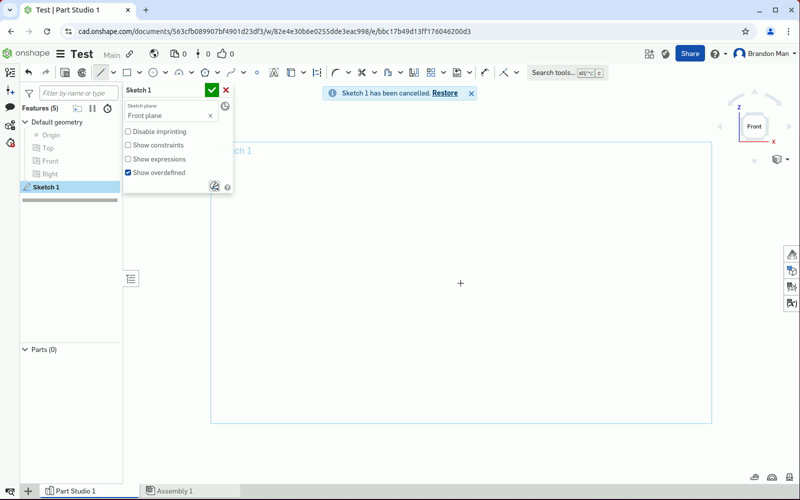
click(460, 282)
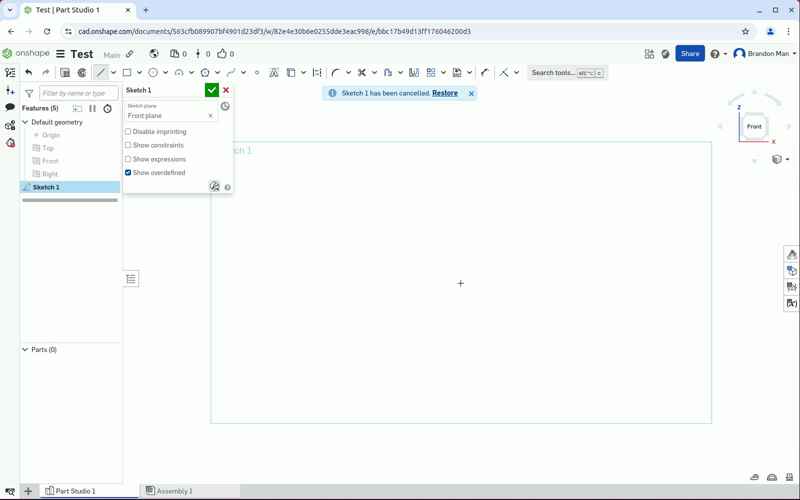
key_up(shift)
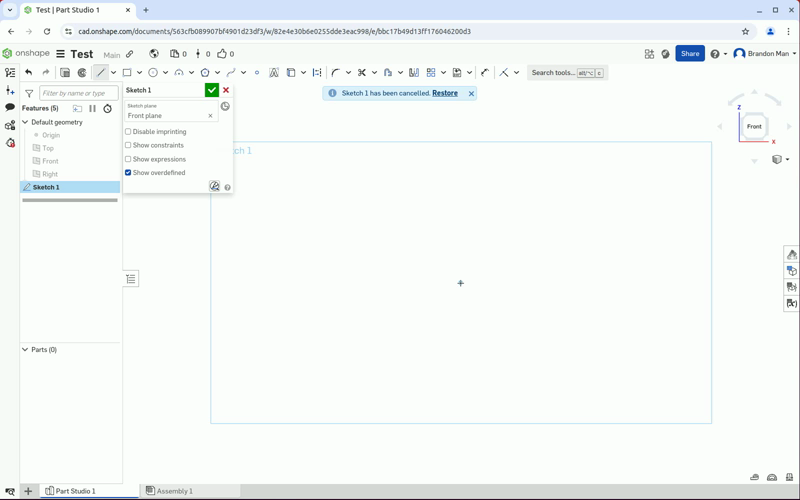
key_down(shift)
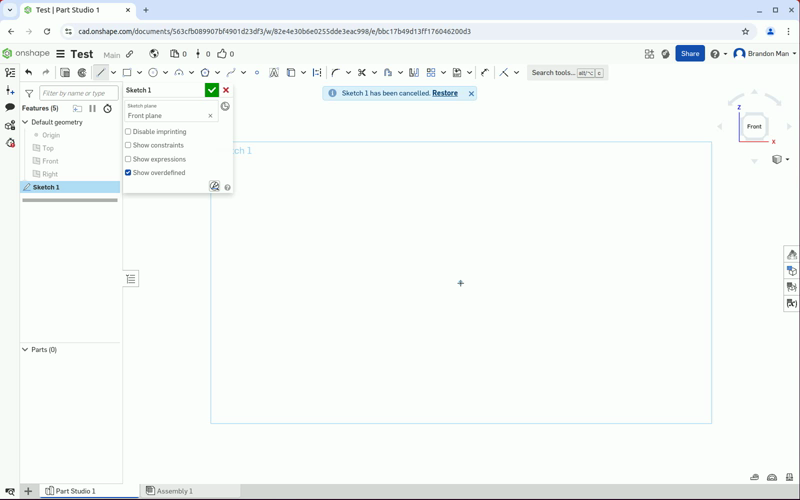
mouse_move(490, 282)
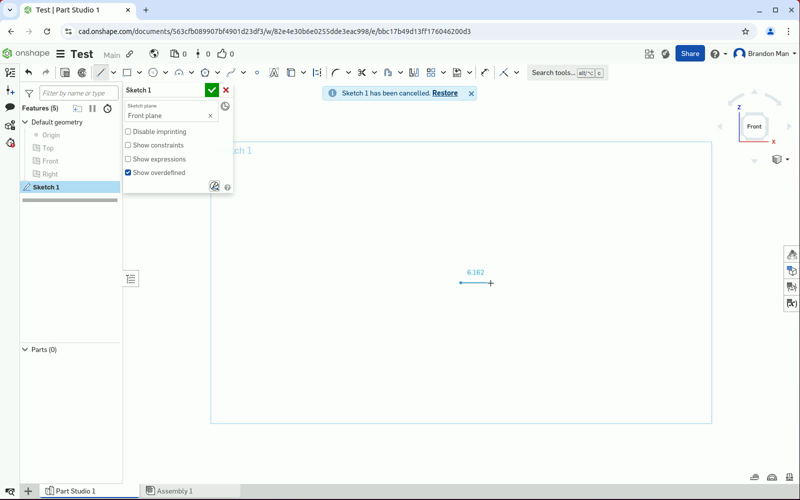
mouse_move(486, 282)
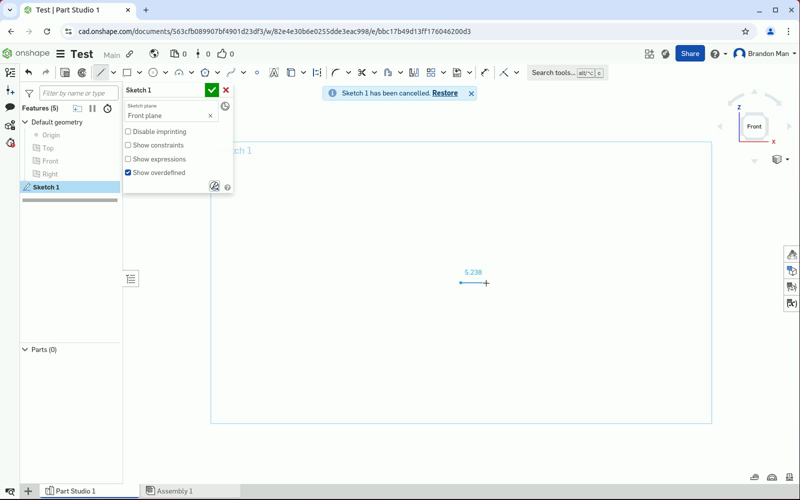
click(486, 282)
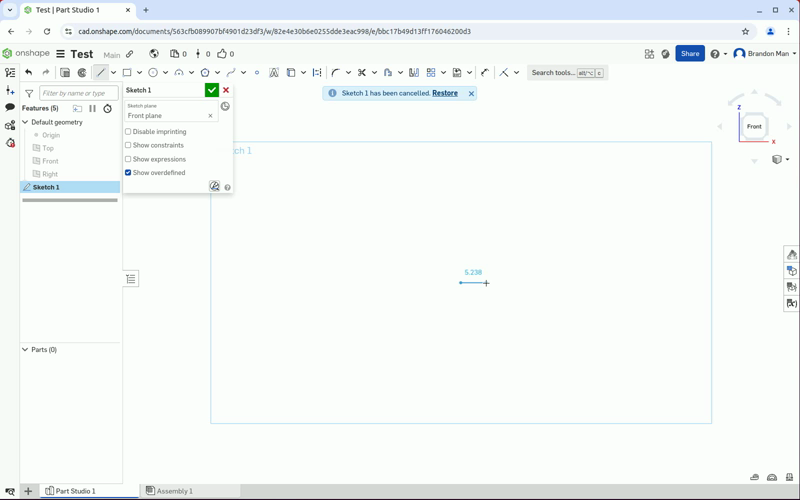
key_up(shift)
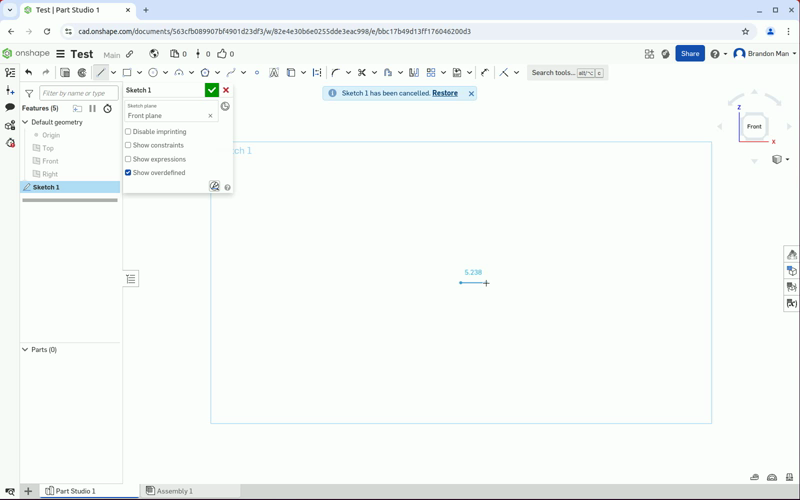
key_down(shift)
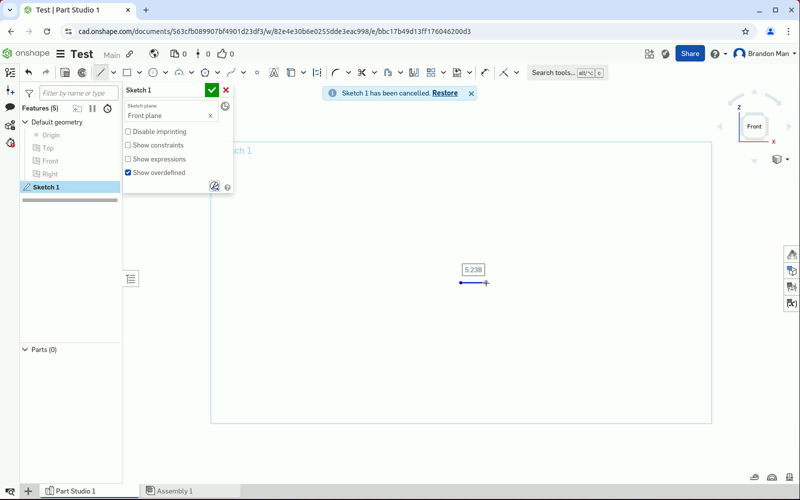
mouse_move(516, 282)
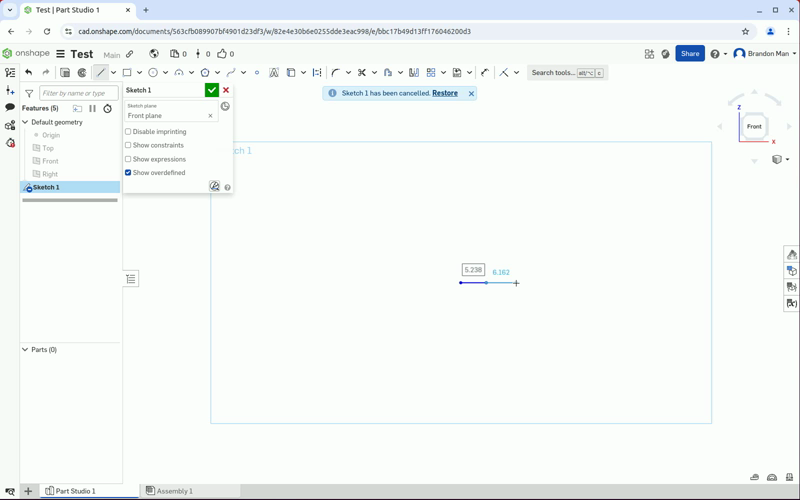
mouse_move(486, 233)
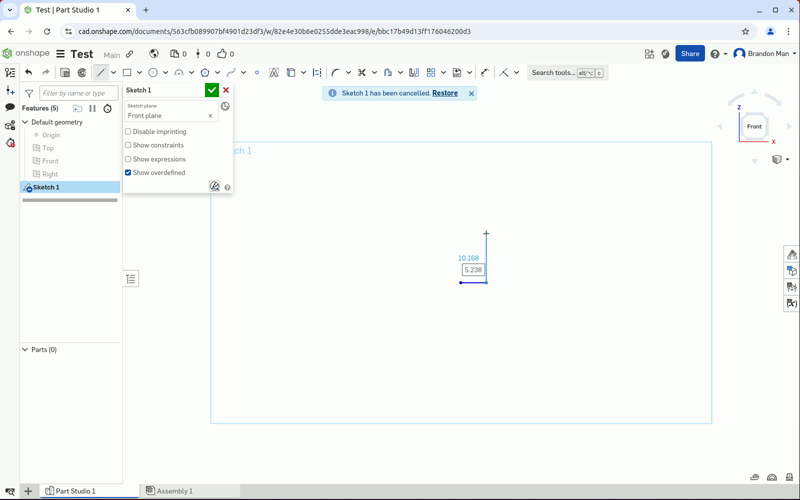
click(486, 233)
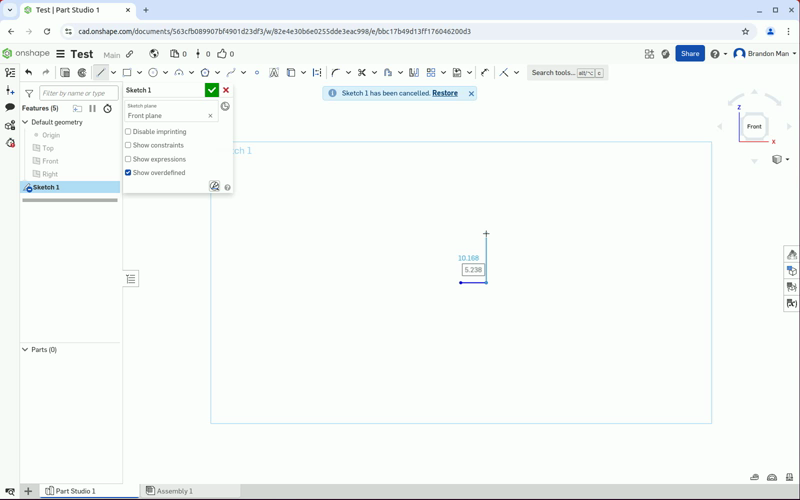
key_up(shift)
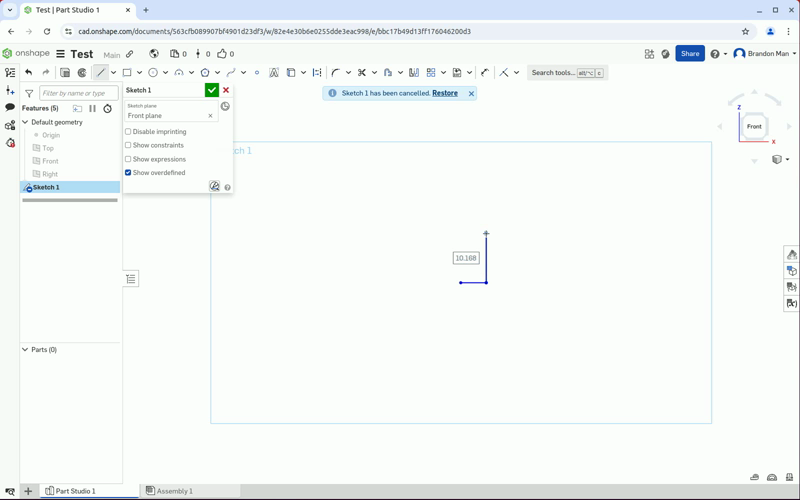
key_down(shift)
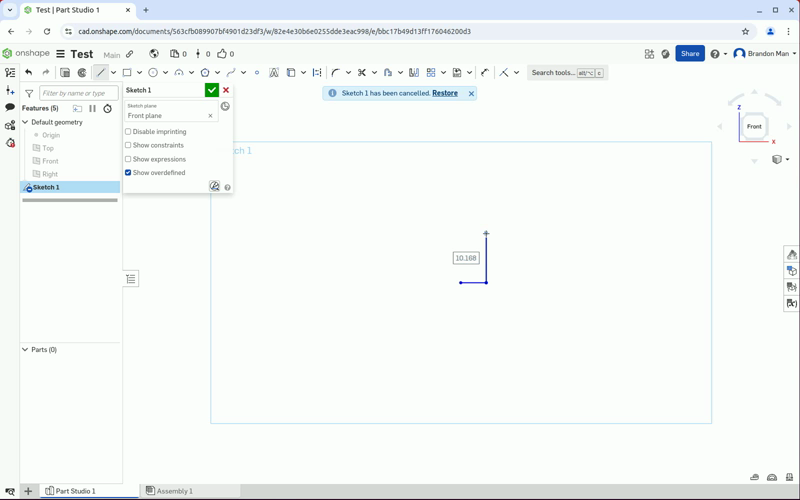
mouse_move(516, 233)
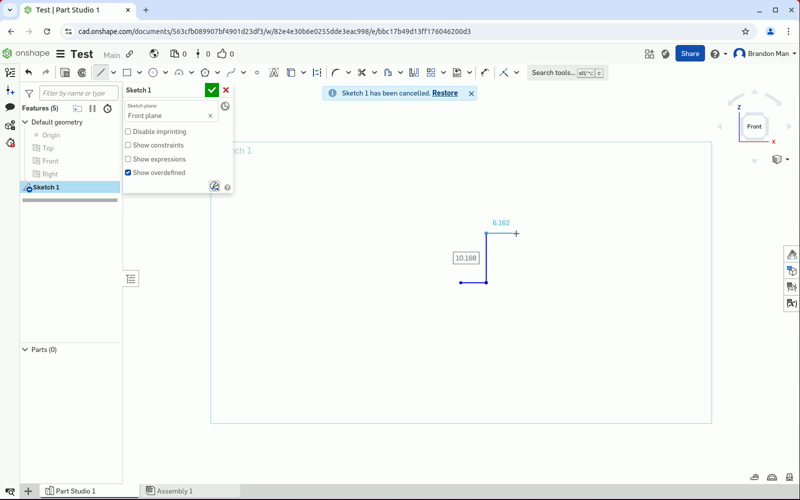
mouse_move(460, 233)
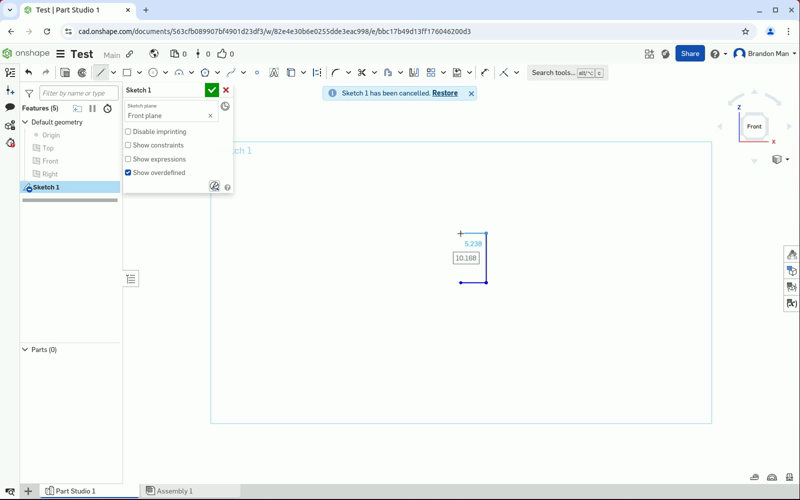
click(460, 233)
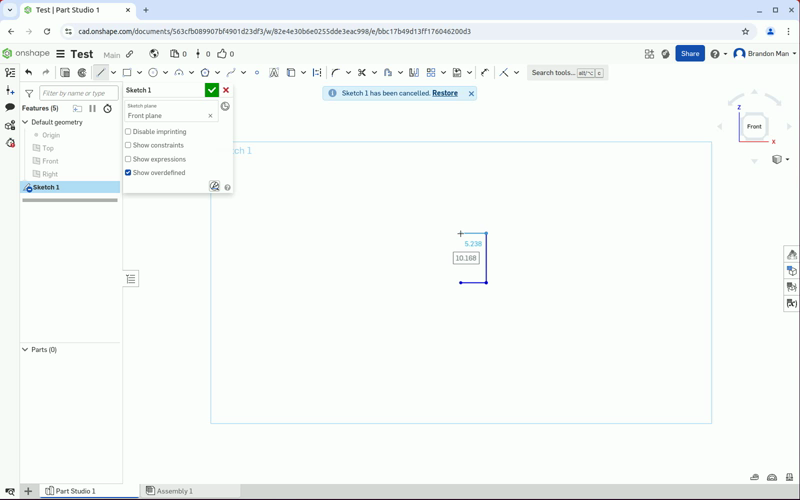
key_up(shift)
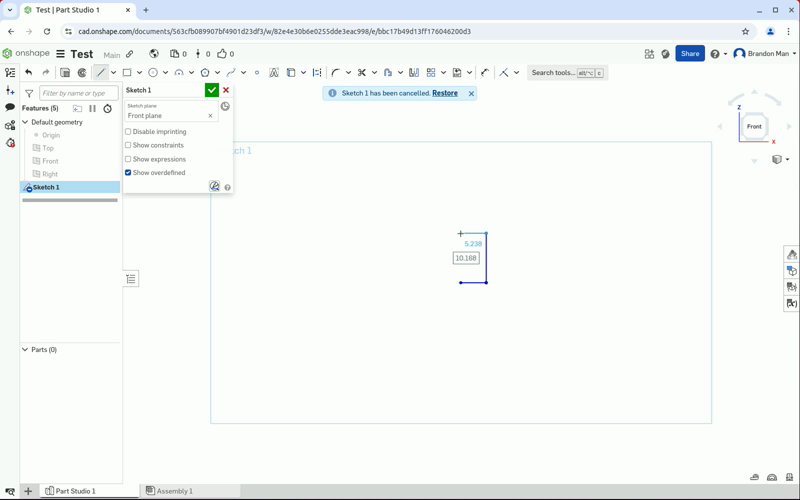
mouse_move(490, 233)
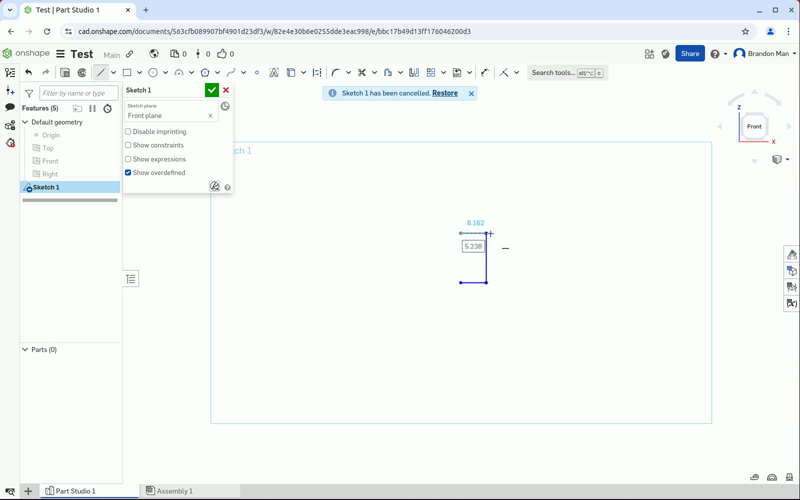
key_down(shift)
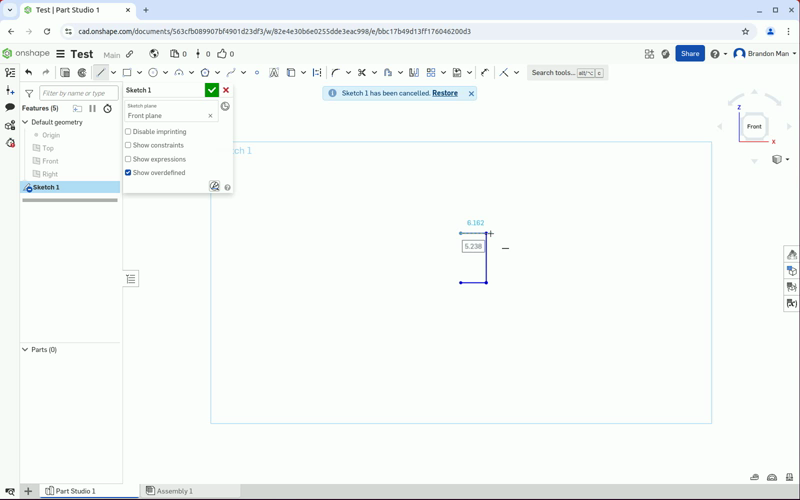
mouse_move(460, 282)
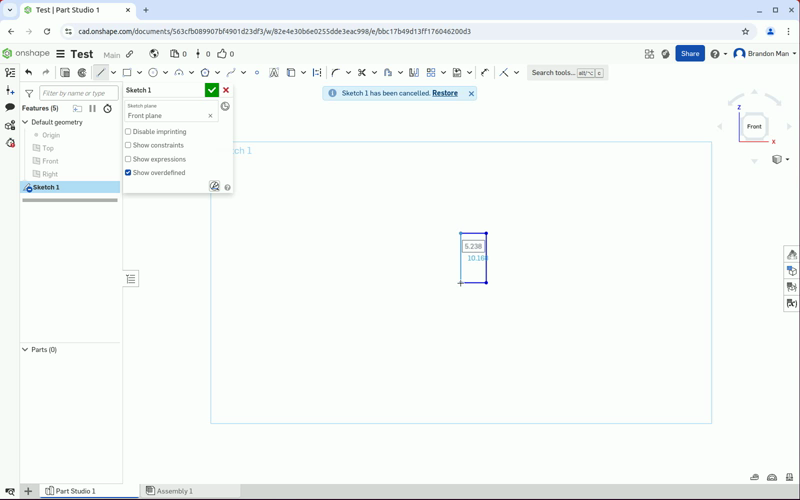
key_up(shift)
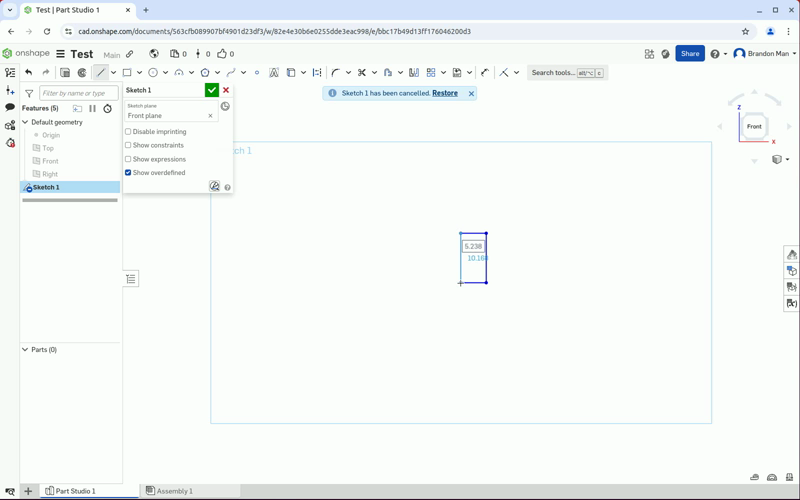
click(460, 282)
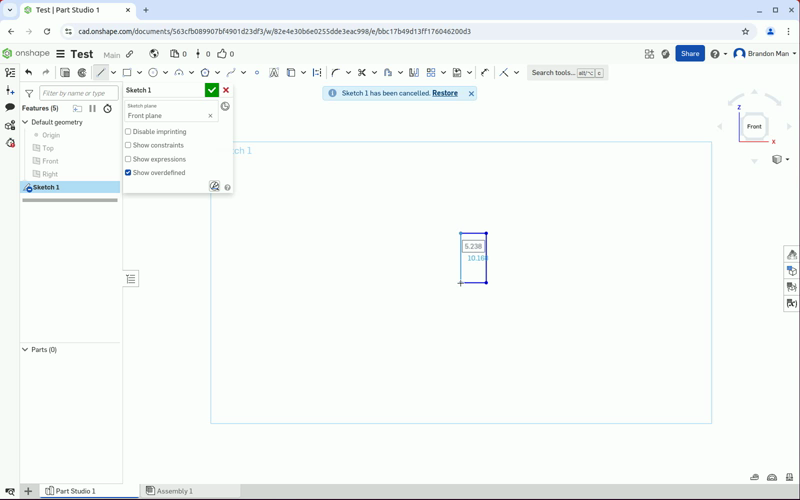
key(esc)
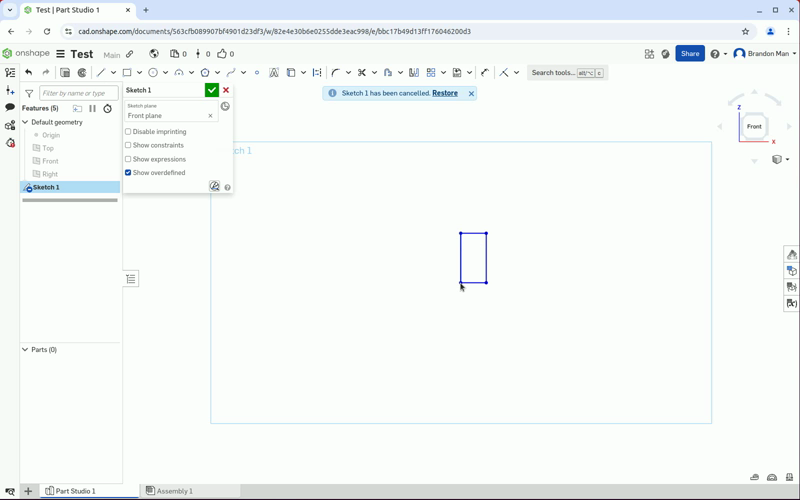
mouse_move(464, 269)
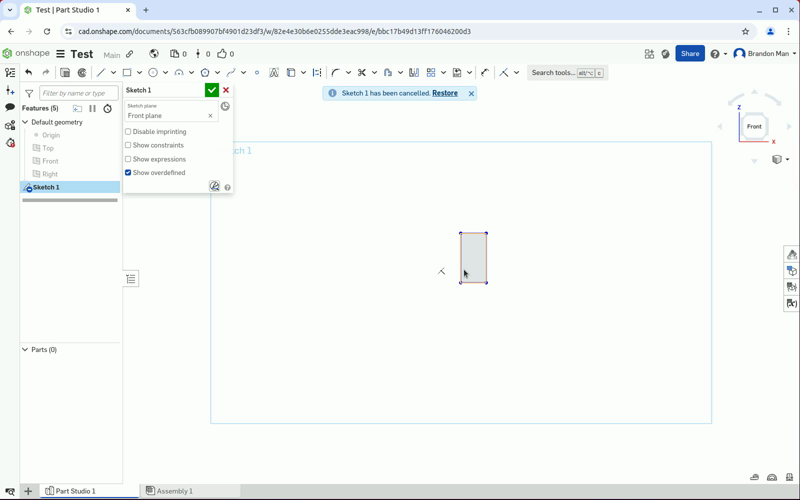
scroll(6)
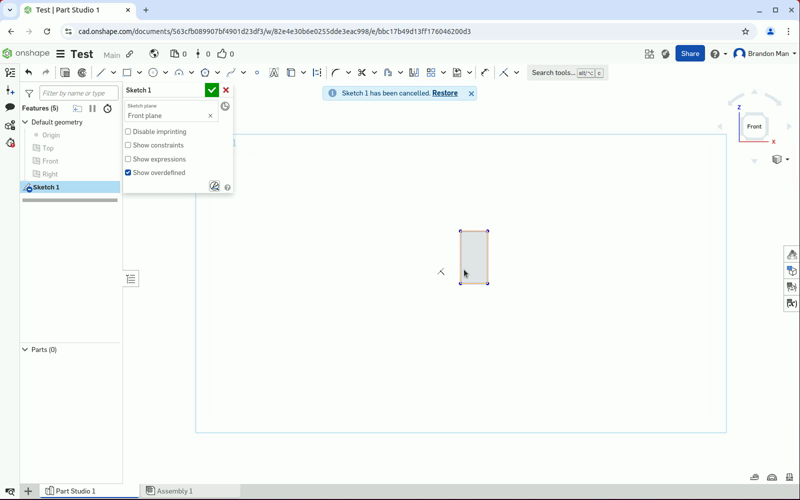
scroll(6)
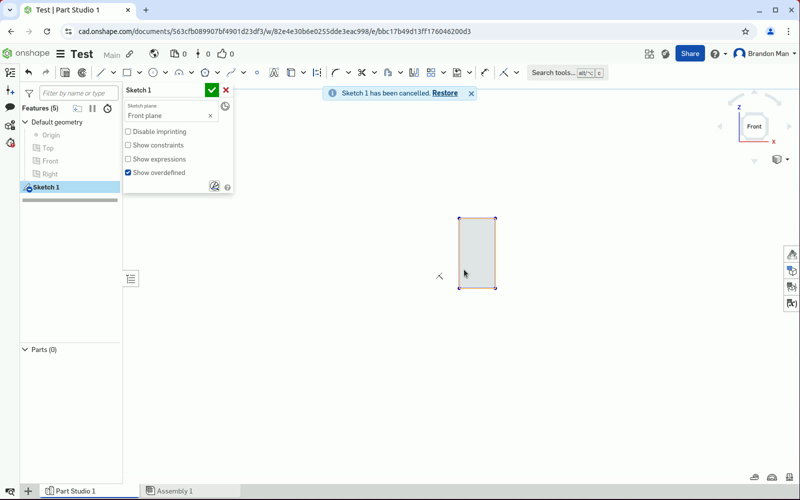
scroll(6)
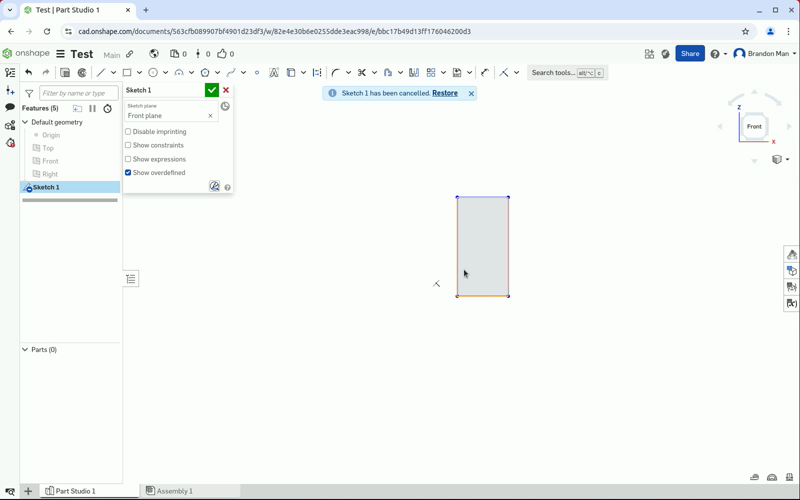
scroll(6)
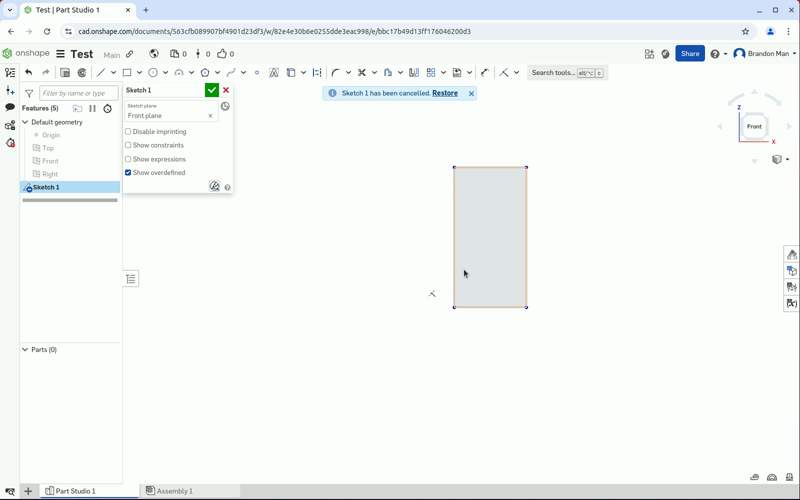
scroll(6)
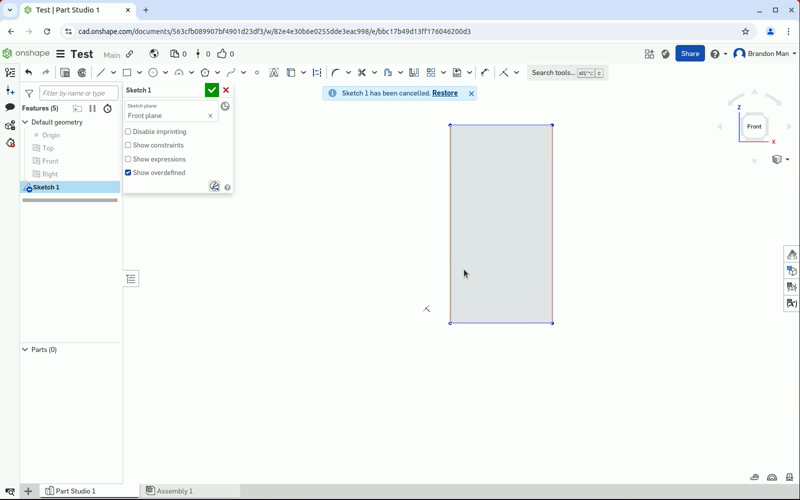
scroll(6)
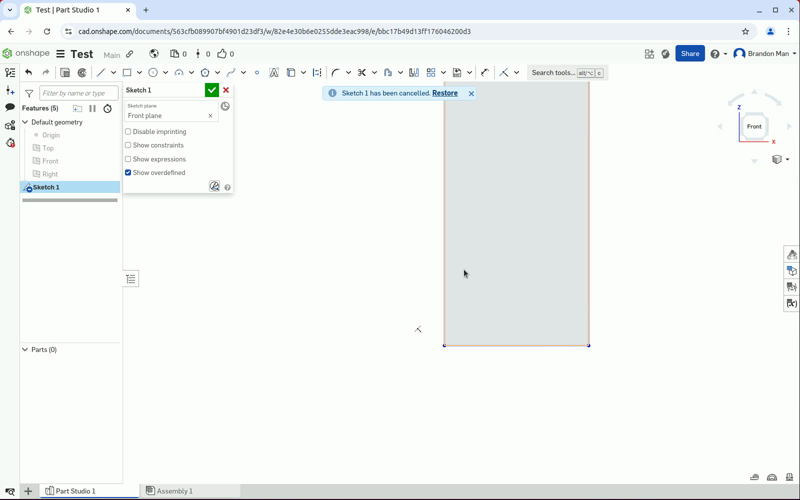
scroll(6)
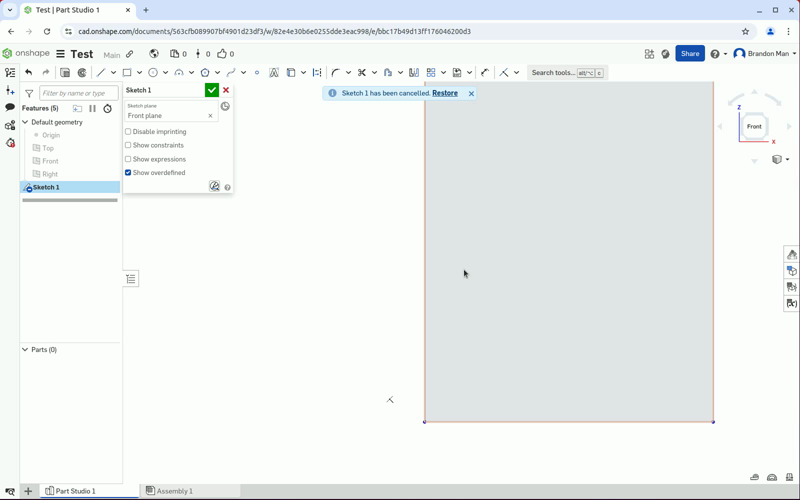
click(464, 269)
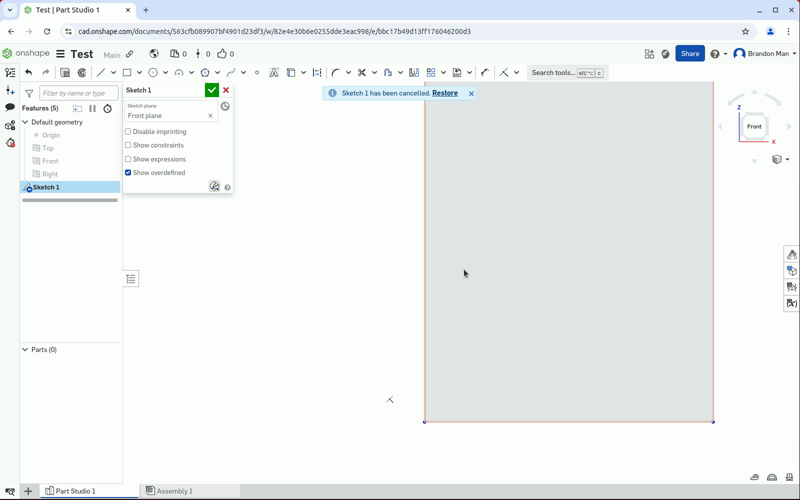
scroll(-6)
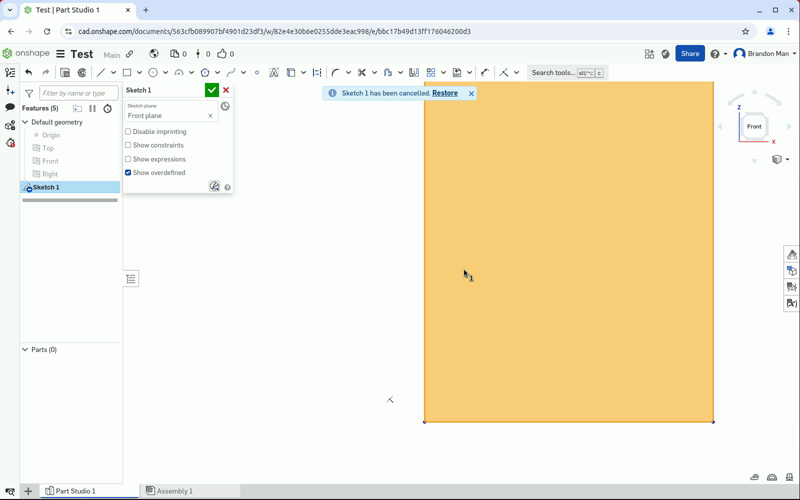
scroll(-6)
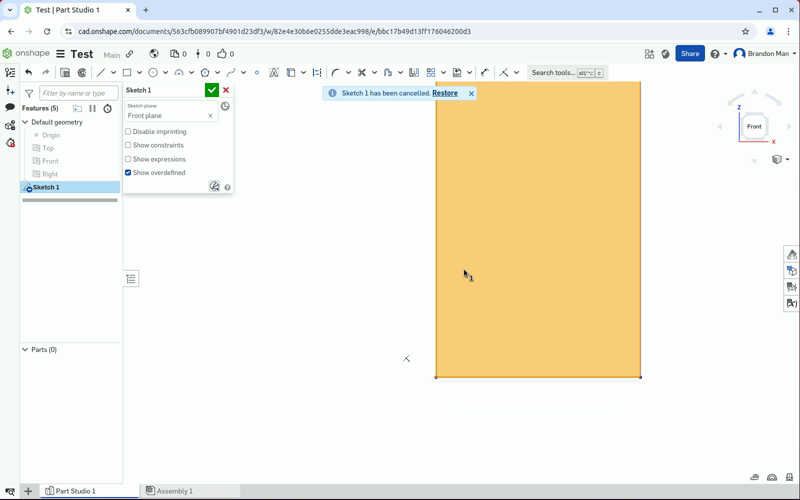
scroll(-6)
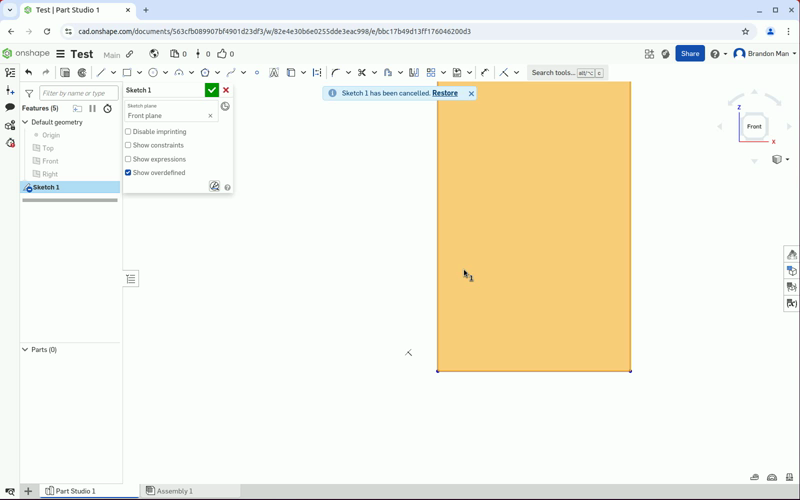
scroll(-6)
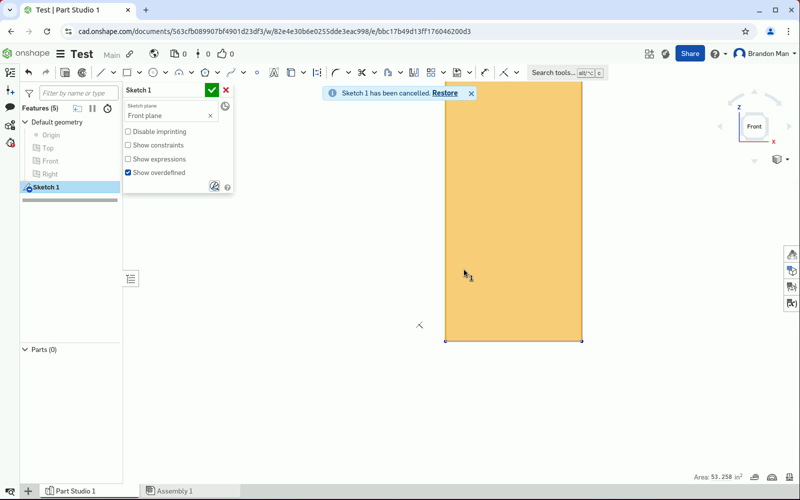
scroll(-6)
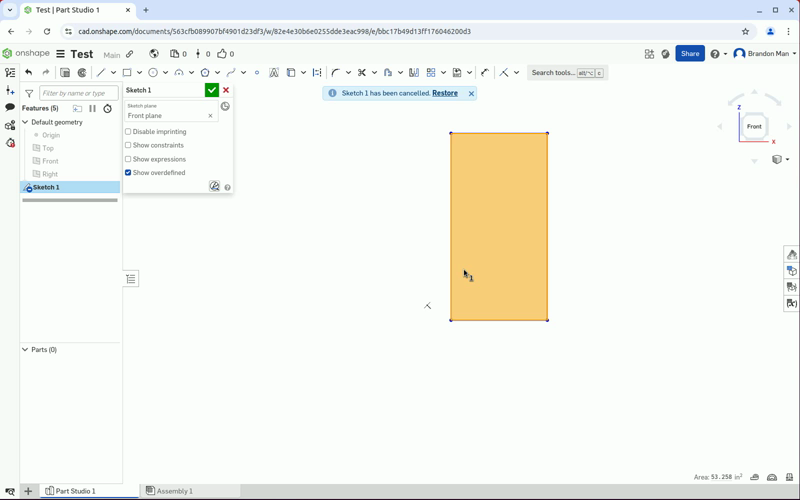
scroll(-6)
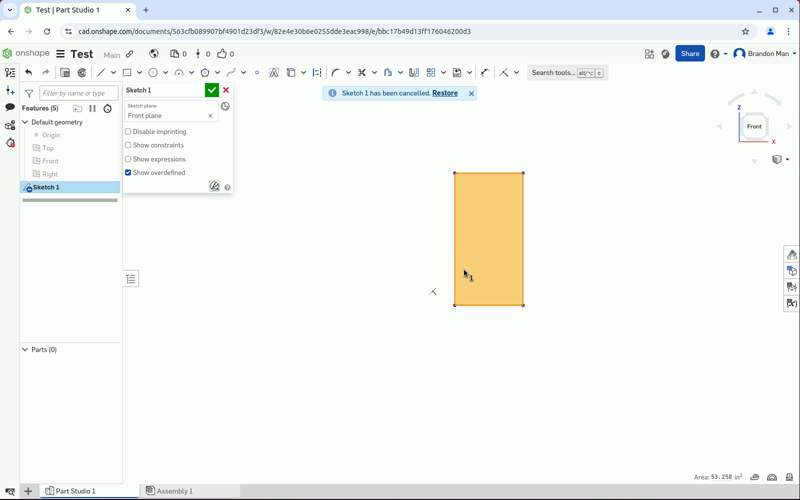
scroll(-6)
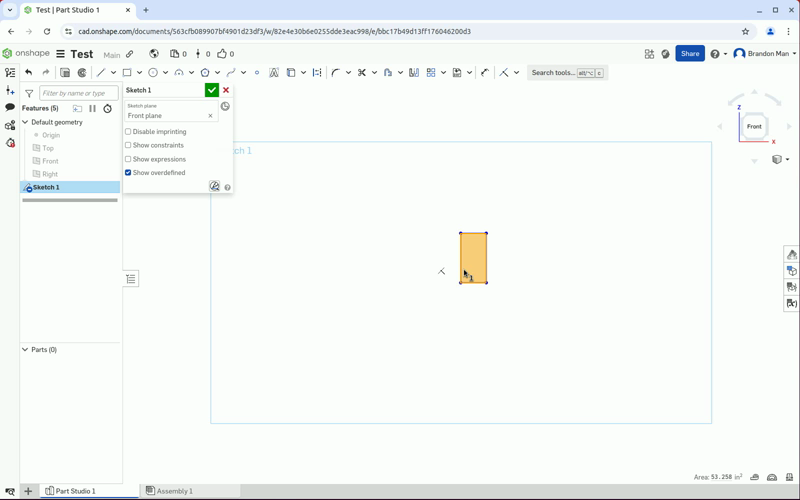
mouse_move(73, 352)
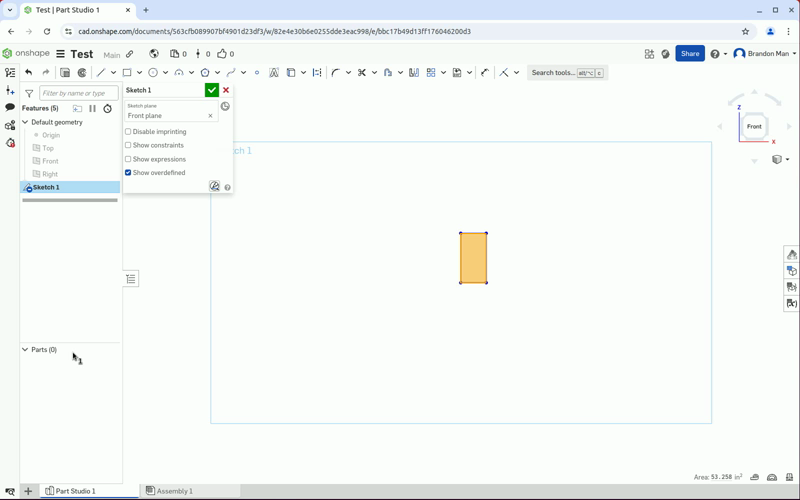
key(shift+y)
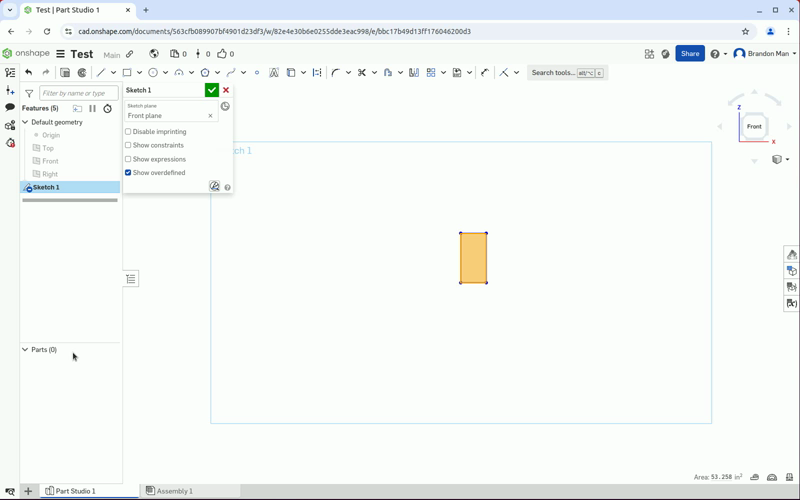
key(shift+e)
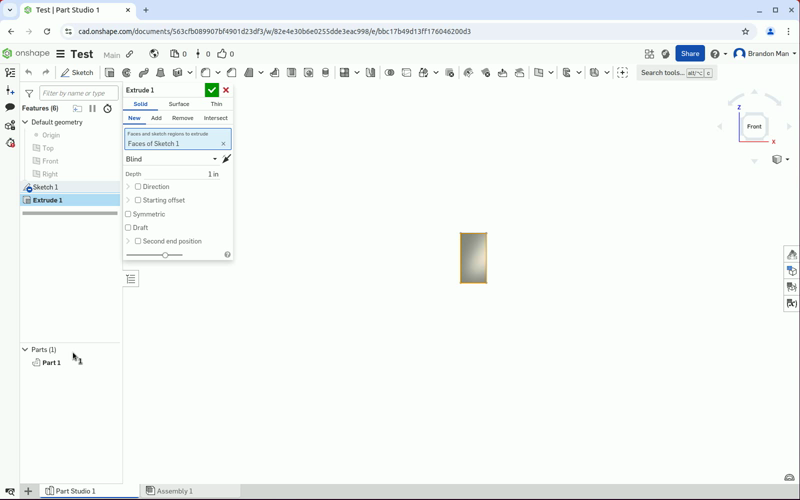
mouse_move(143, 106)
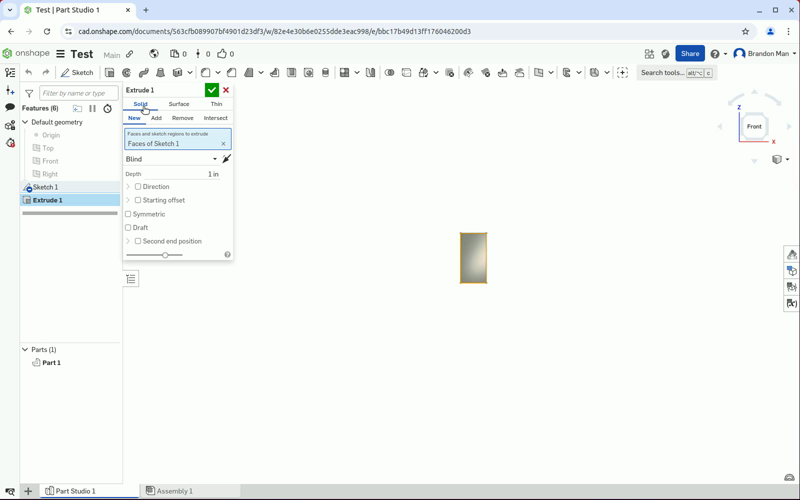
click(143, 106)
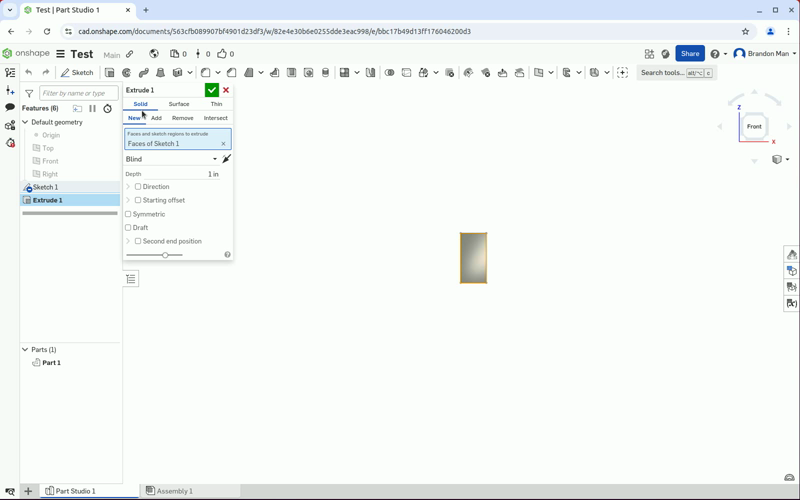
mouse_move(137, 120)
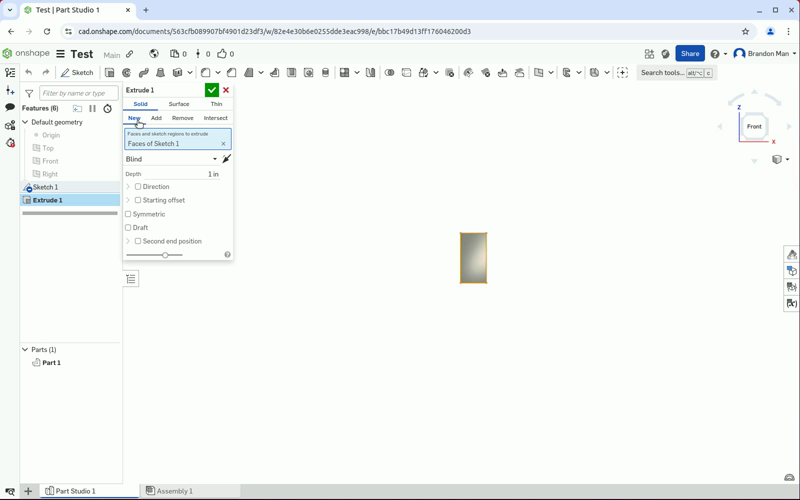
click(137, 120)
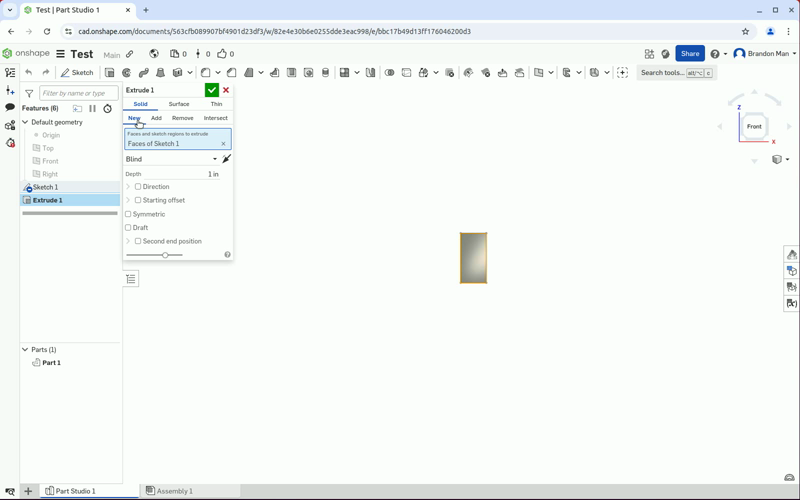
key(tab, 4)
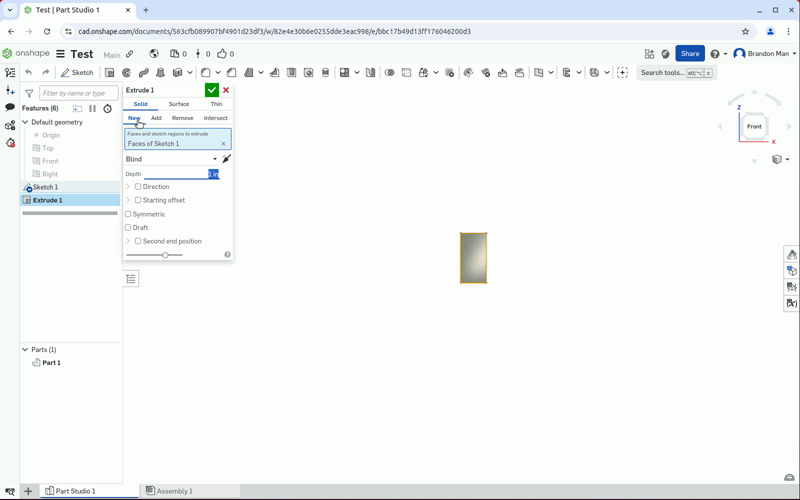
text(-2.648)
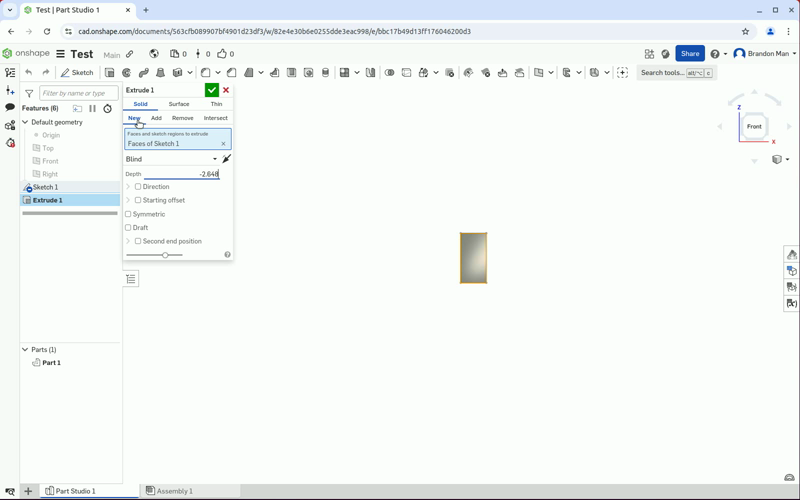
key(enter)
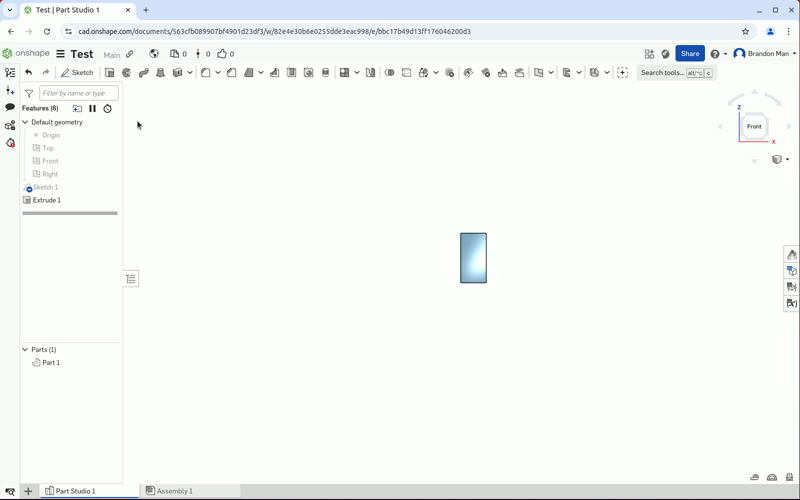
key(shift+h)
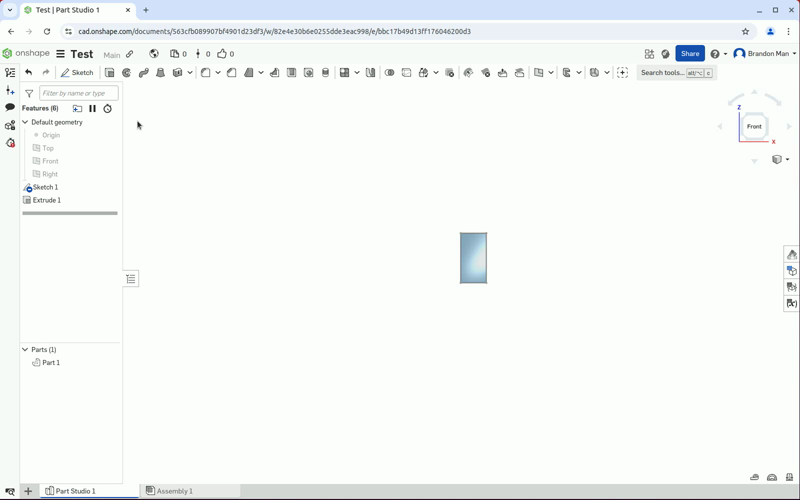
key(shift+h)
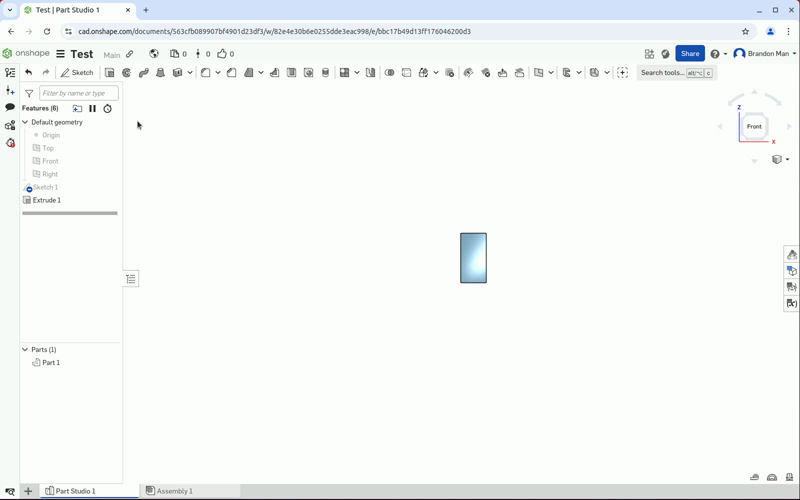
mouse_move(73, 189)
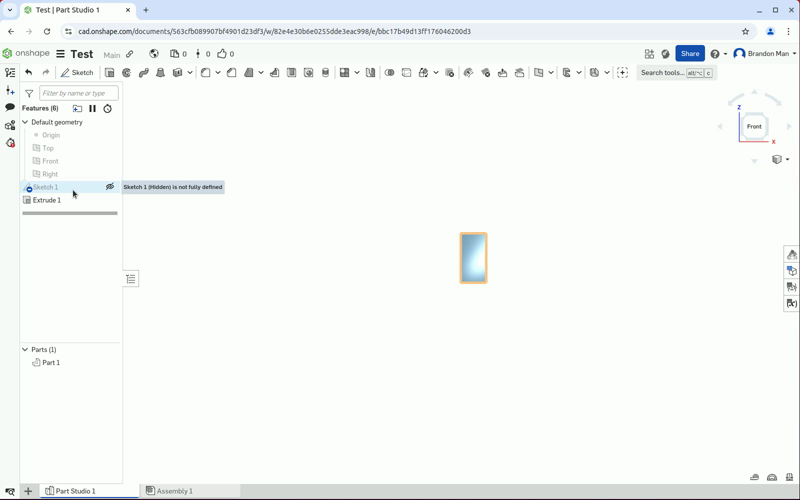
click(73, 189)
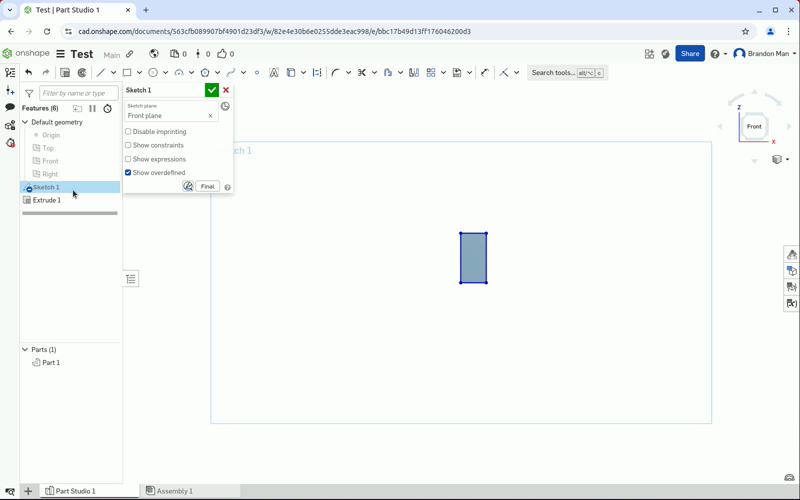
mouse_move(229, 92)
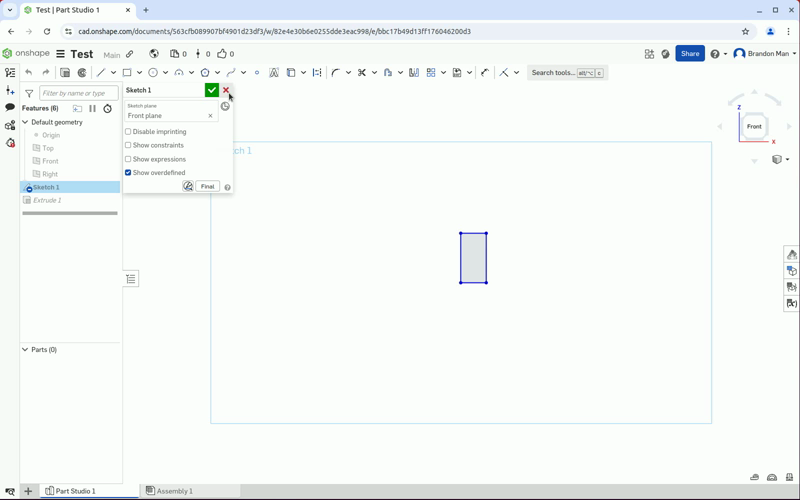
click(229, 92)
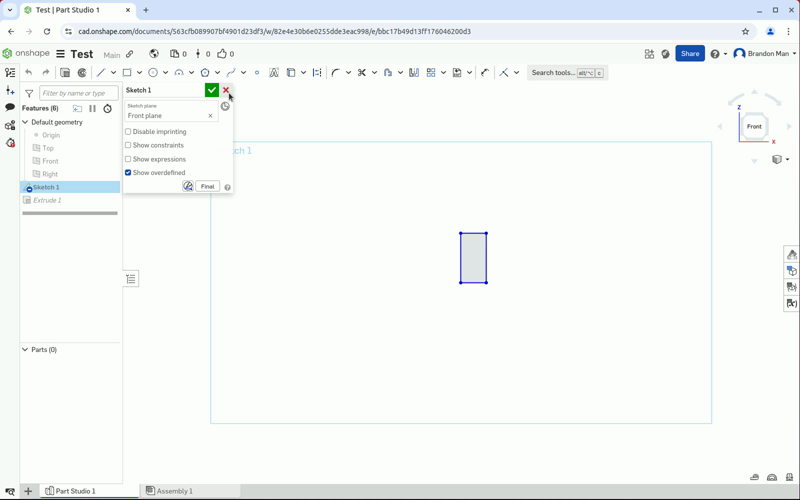
key(shift+s)
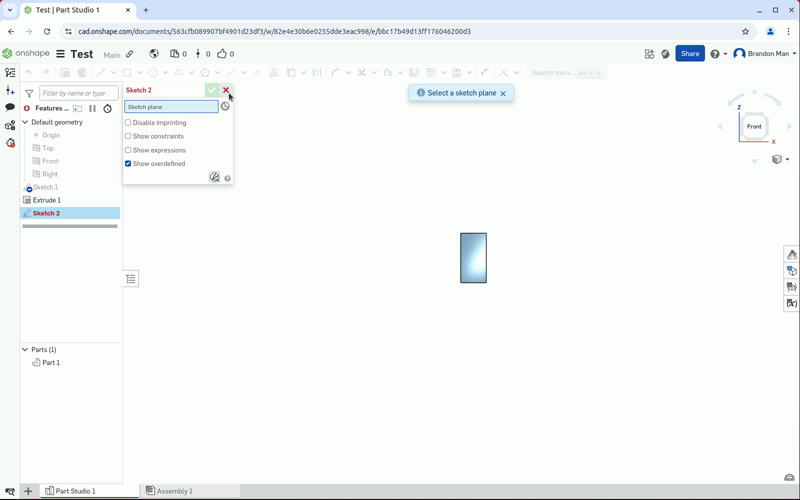
mouse_move(73, 163)
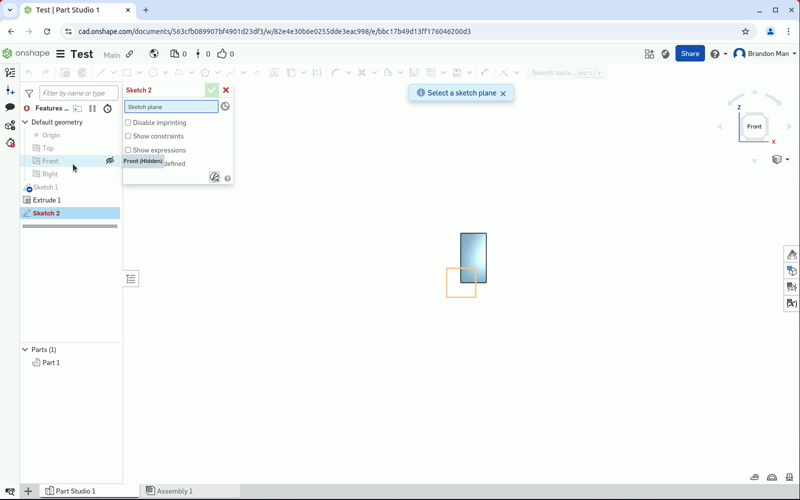
click(73, 163)
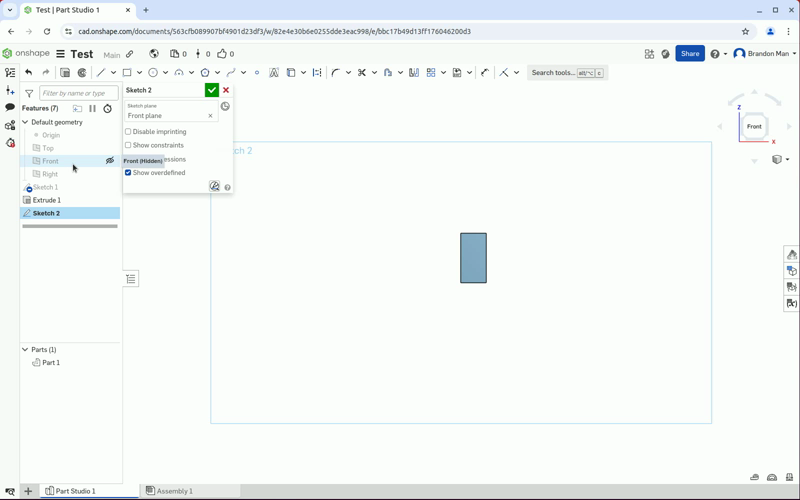
mouse_move(73, 352)
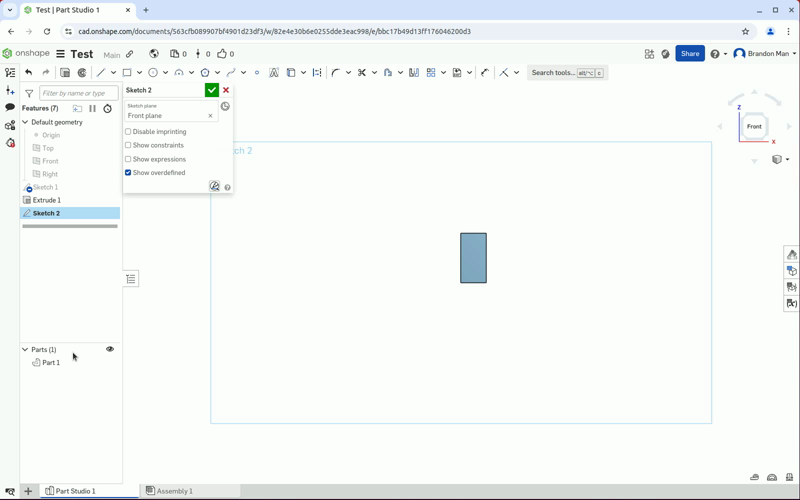
key(y)
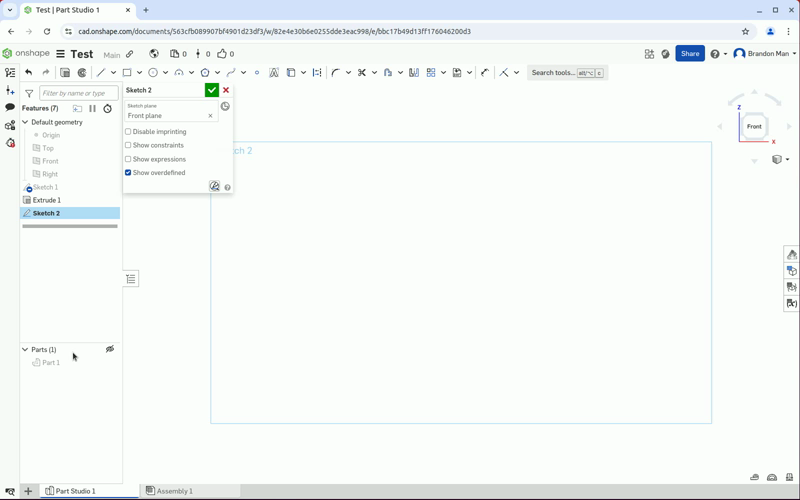
key(l)
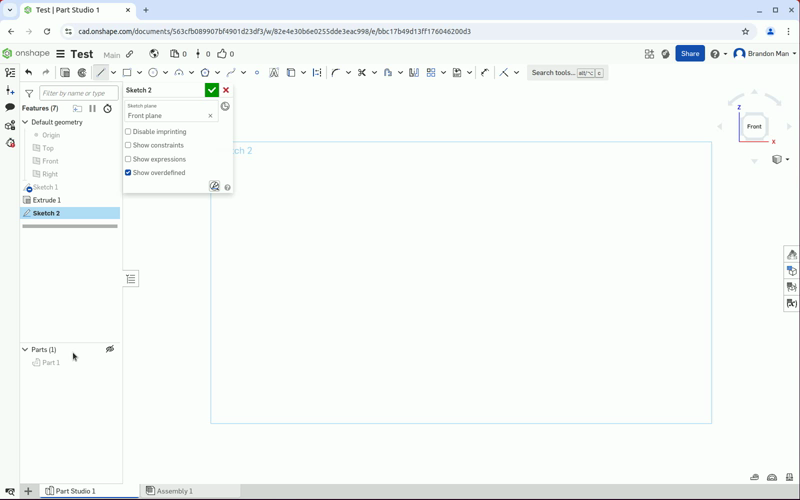
key_down(shift)
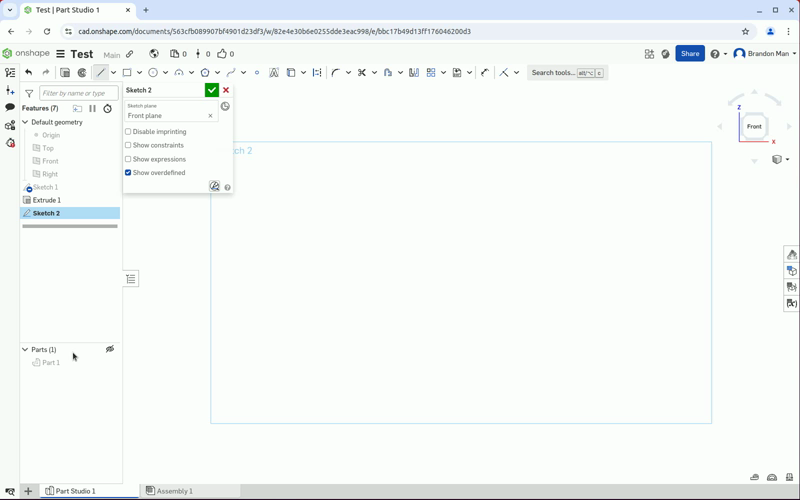
mouse_move(460, 232)
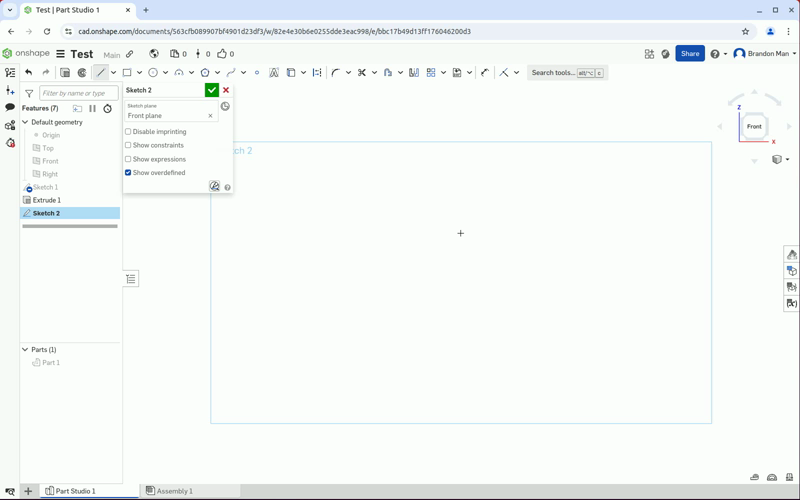
click(460, 232)
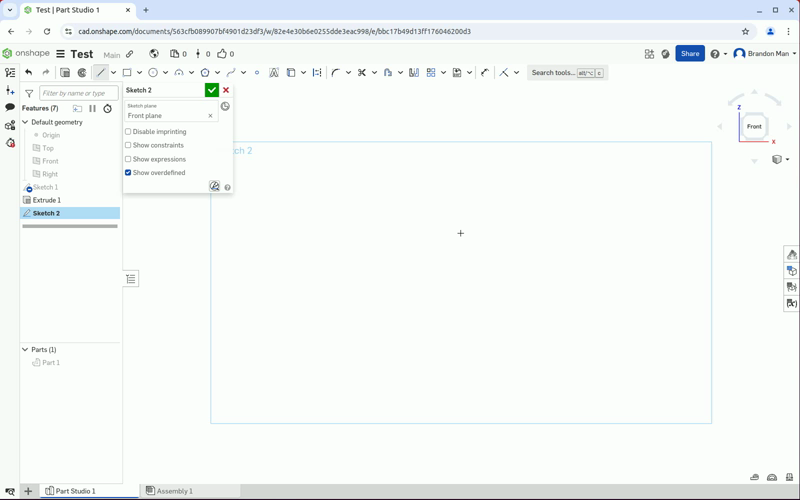
key_up(shift)
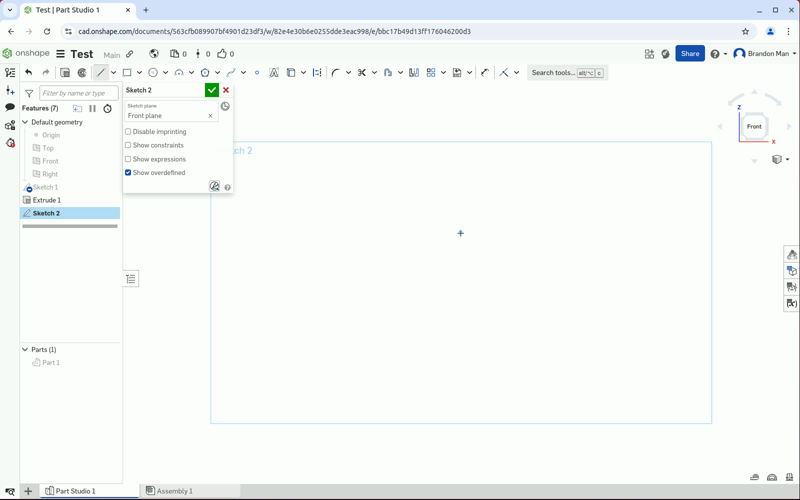
key_down(shift)
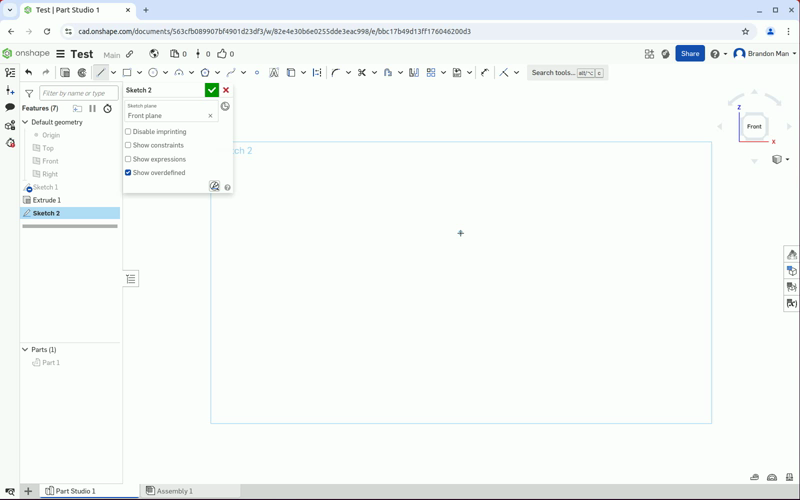
mouse_move(490, 232)
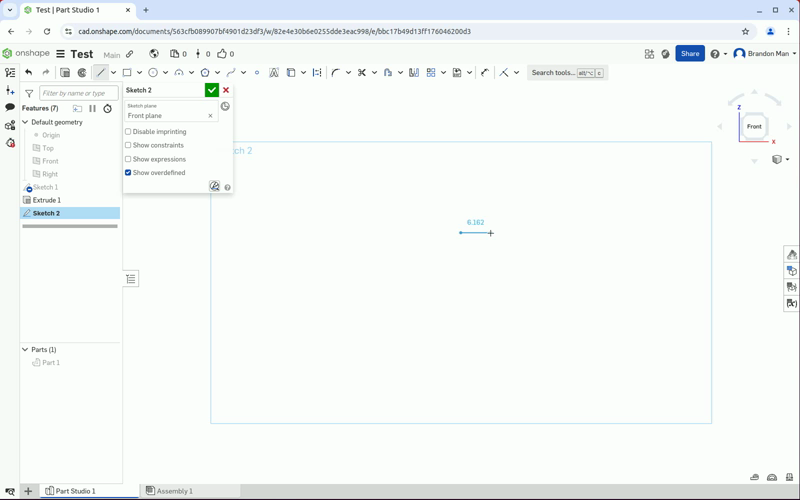
mouse_move(486, 232)
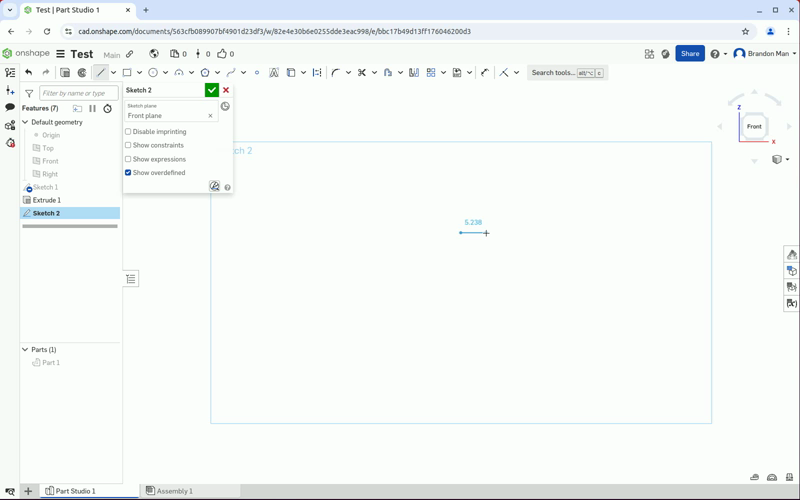
click(486, 232)
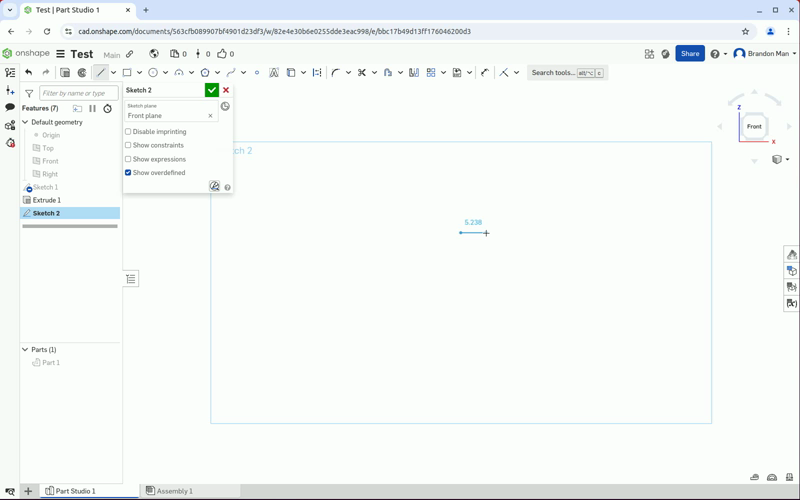
key_up(shift)
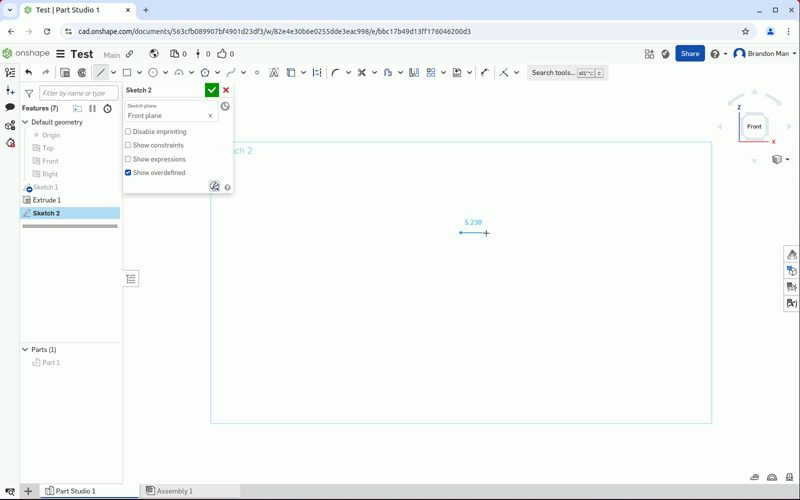
key_down(shift)
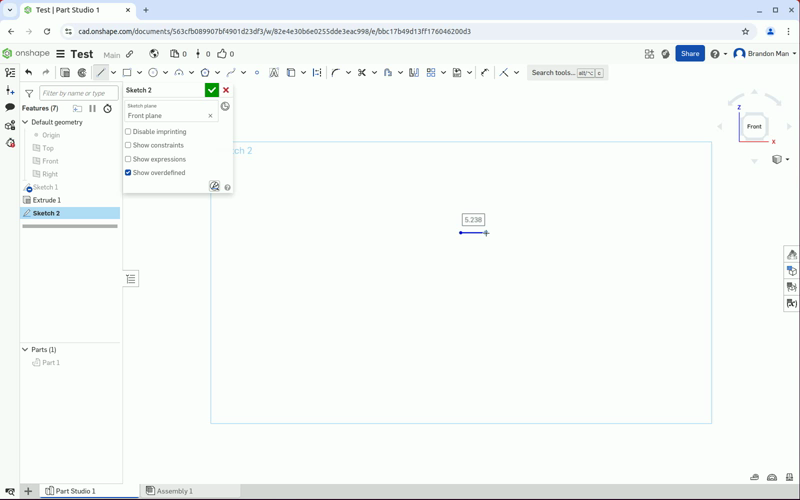
mouse_move(516, 232)
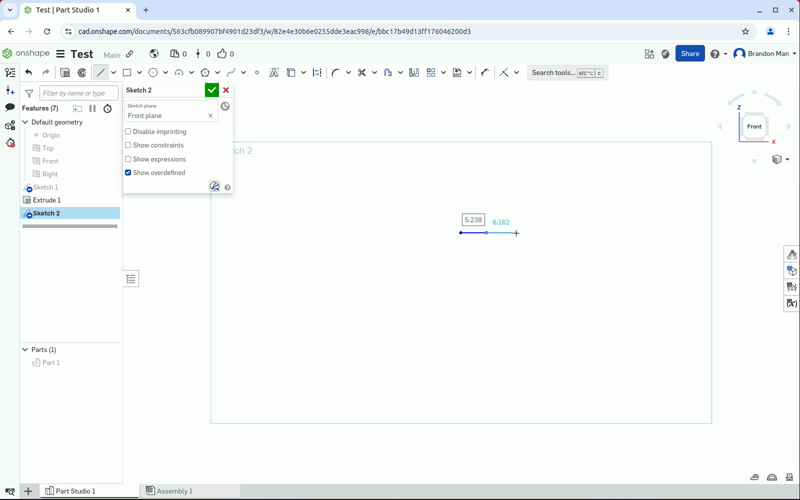
mouse_move(486, 212)
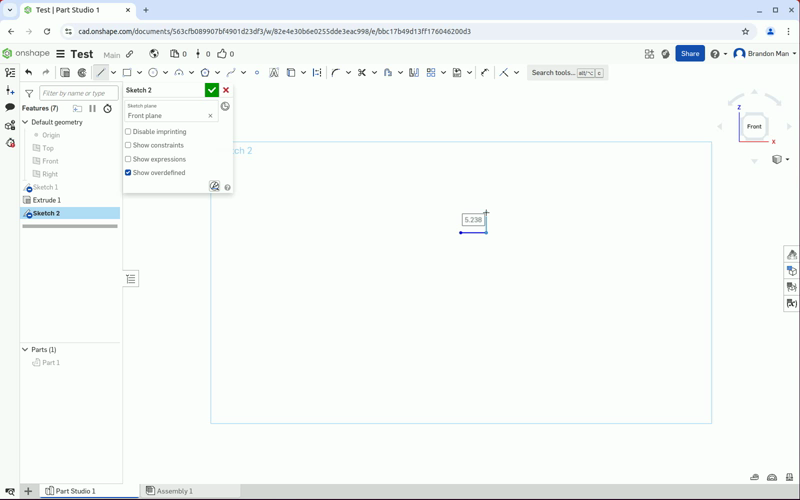
click(486, 212)
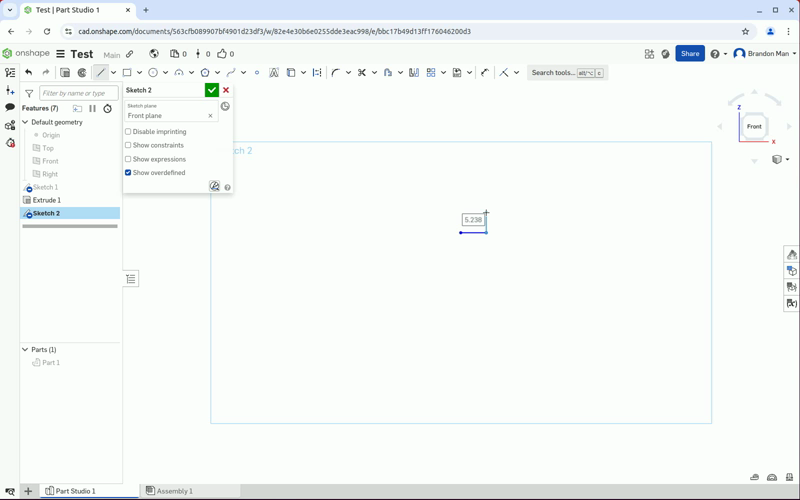
key_up(shift)
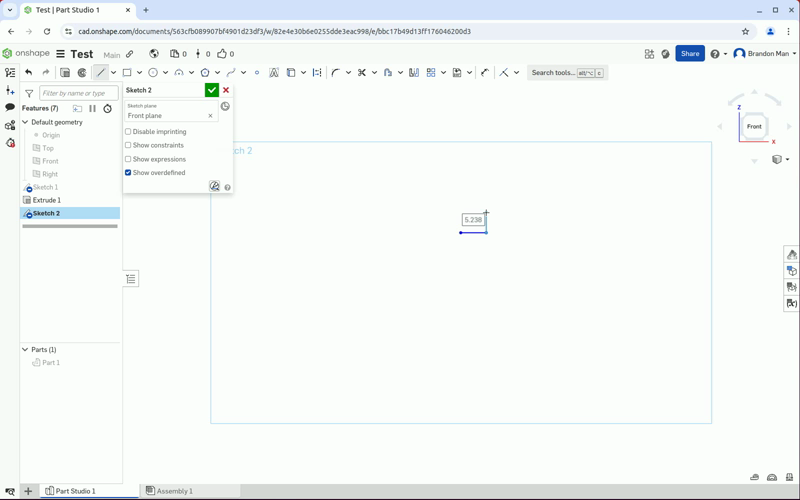
key_down(shift)
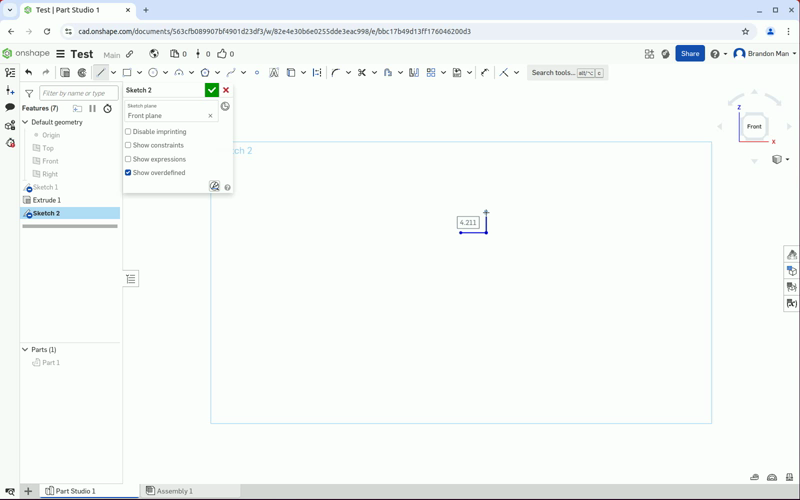
mouse_move(516, 212)
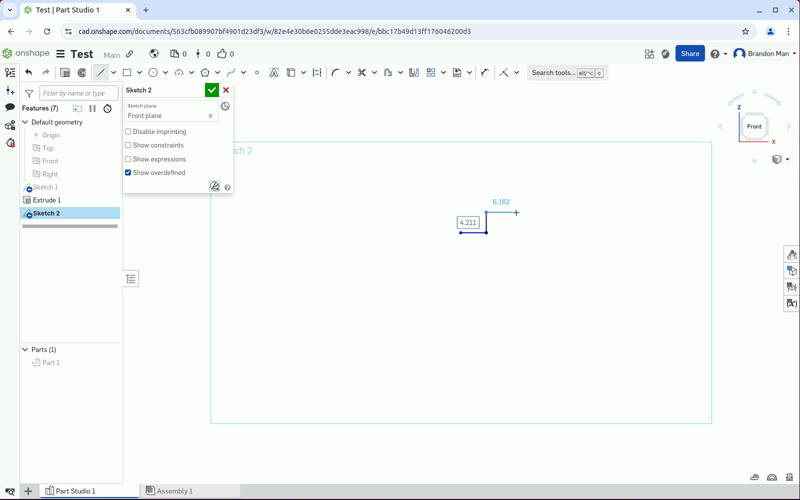
mouse_move(460, 212)
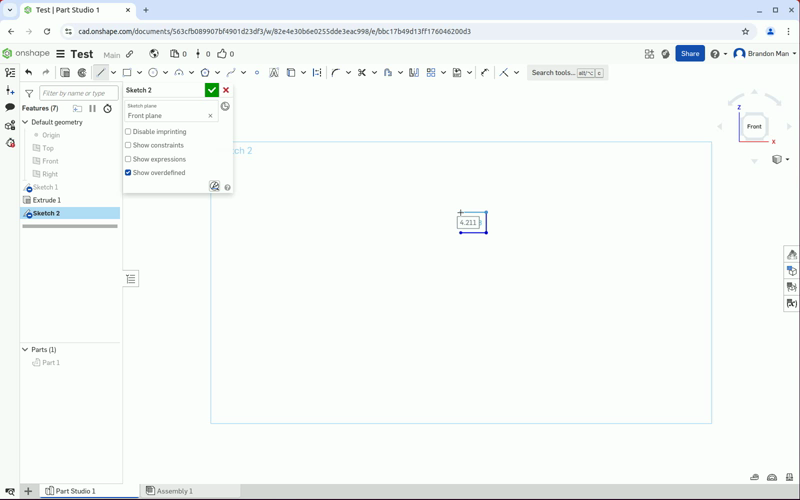
click(460, 212)
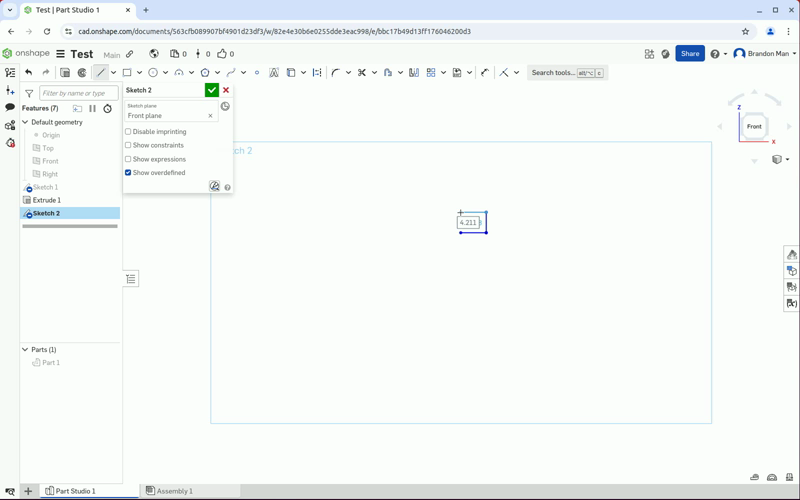
key_up(shift)
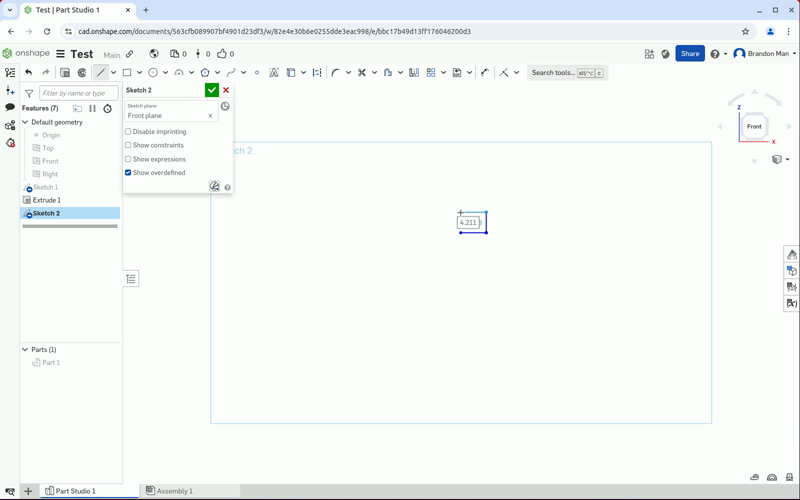
mouse_move(490, 212)
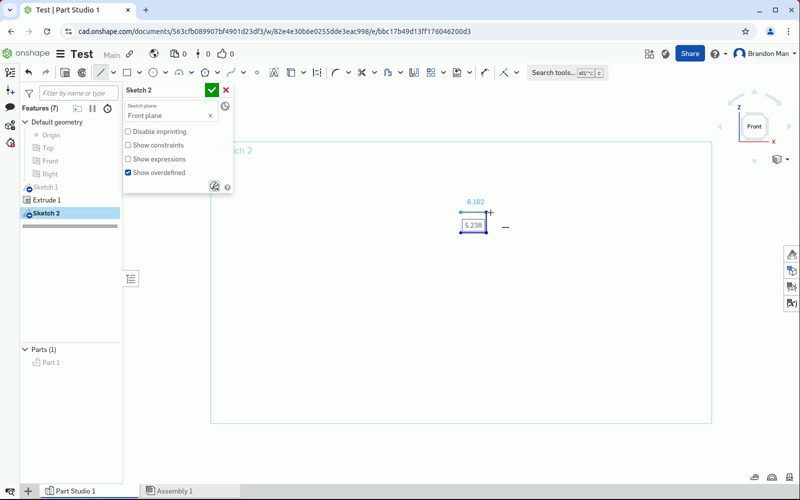
key_down(shift)
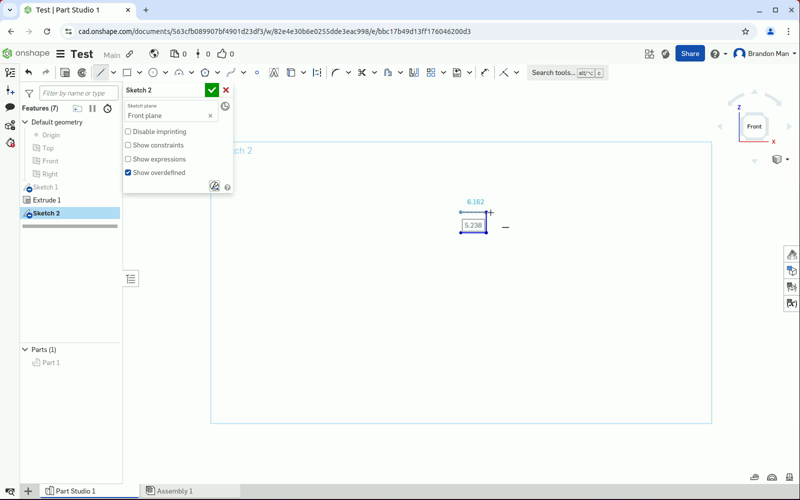
mouse_move(460, 232)
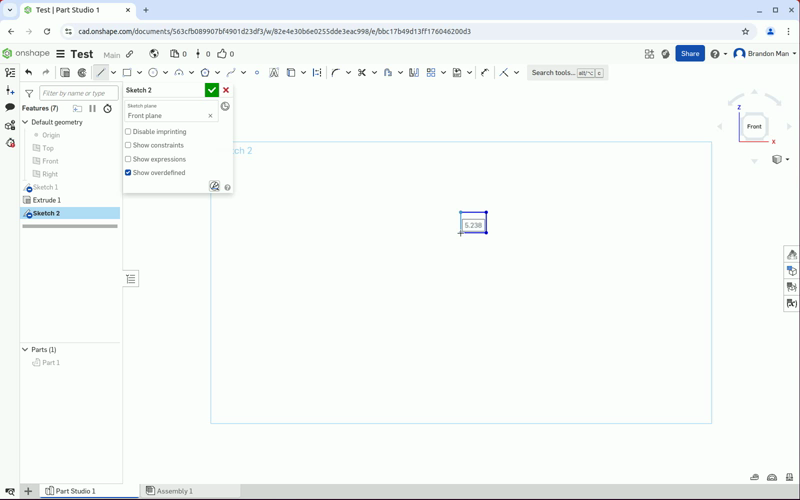
key_up(shift)
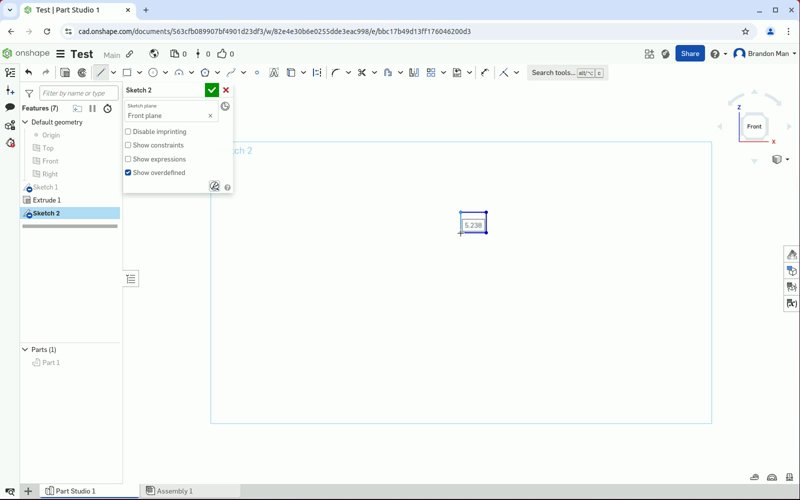
click(460, 232)
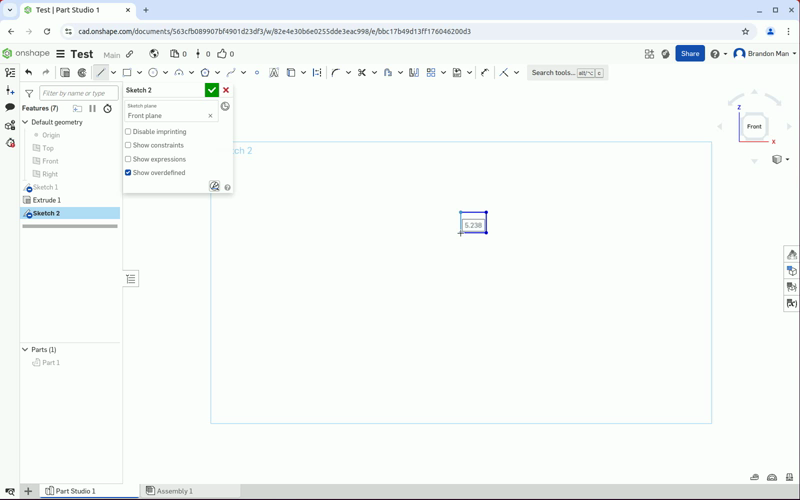
key(esc)
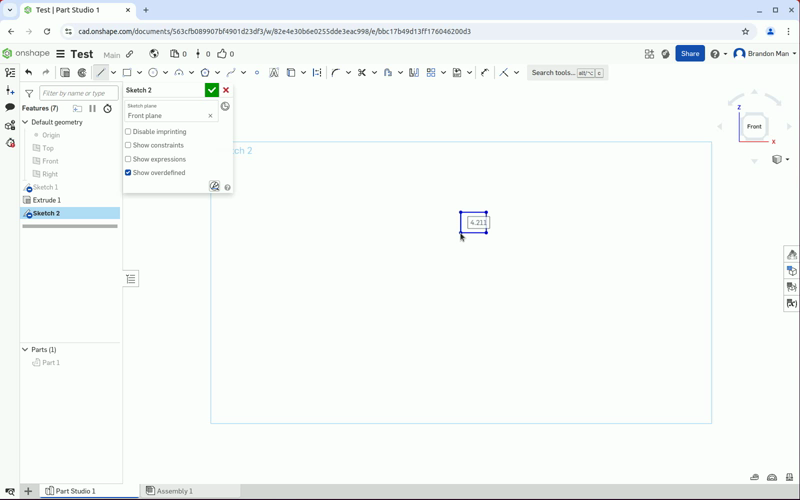
mouse_move(463, 214)
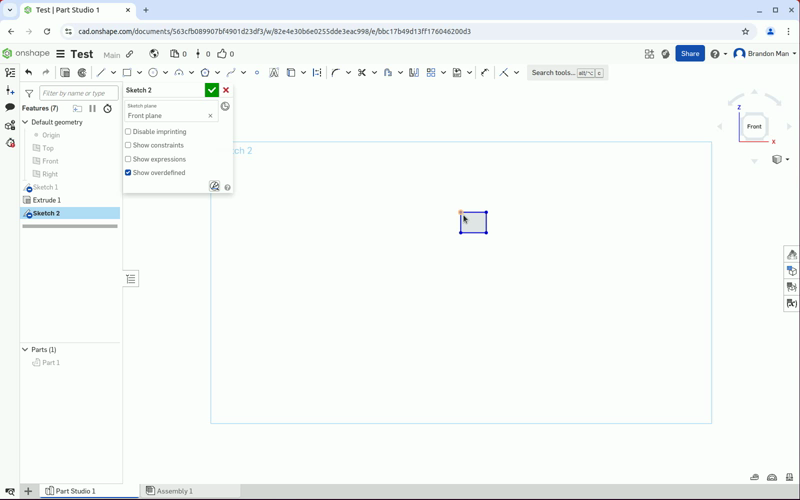
scroll(6)
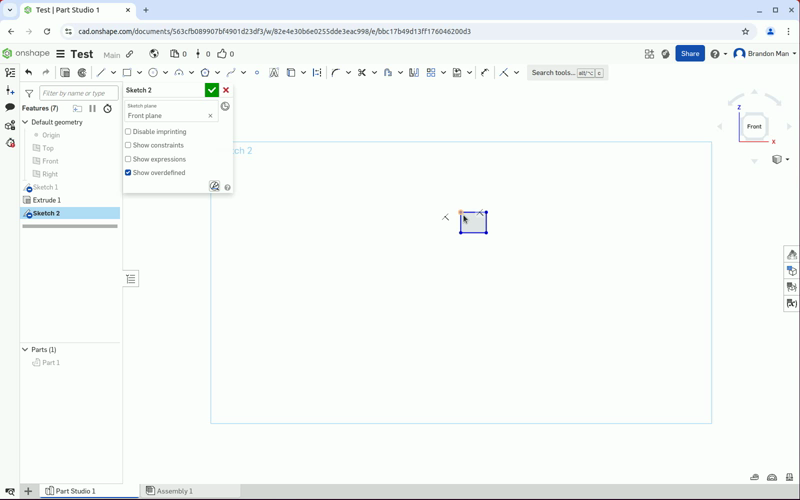
scroll(6)
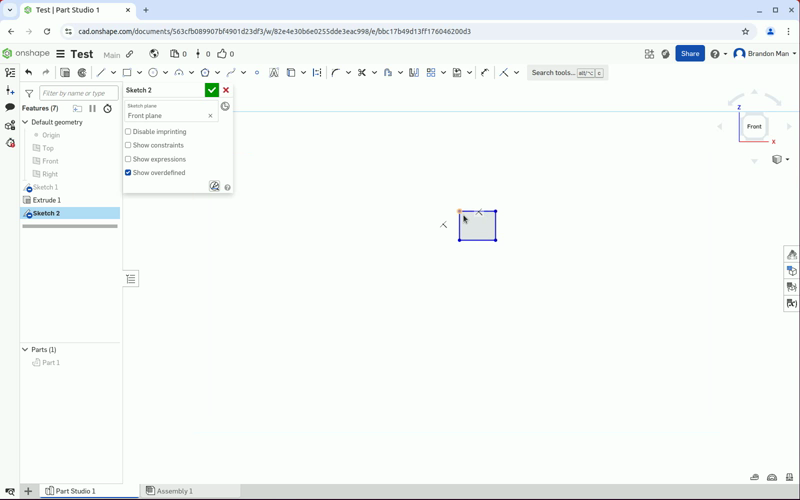
scroll(6)
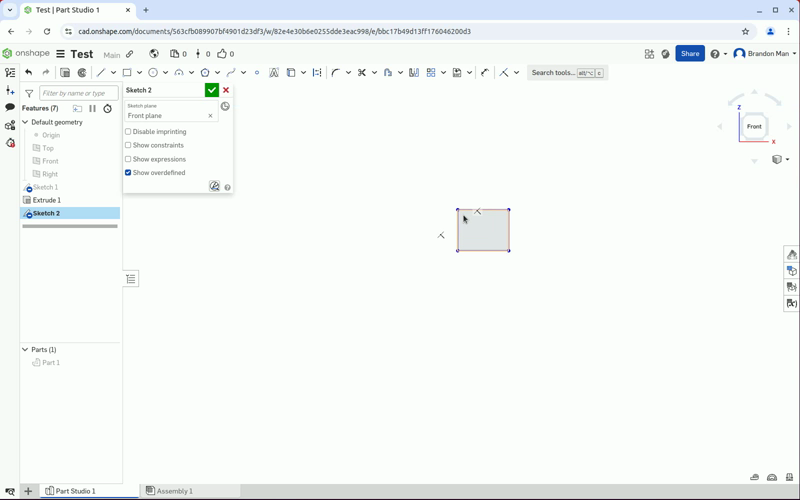
scroll(6)
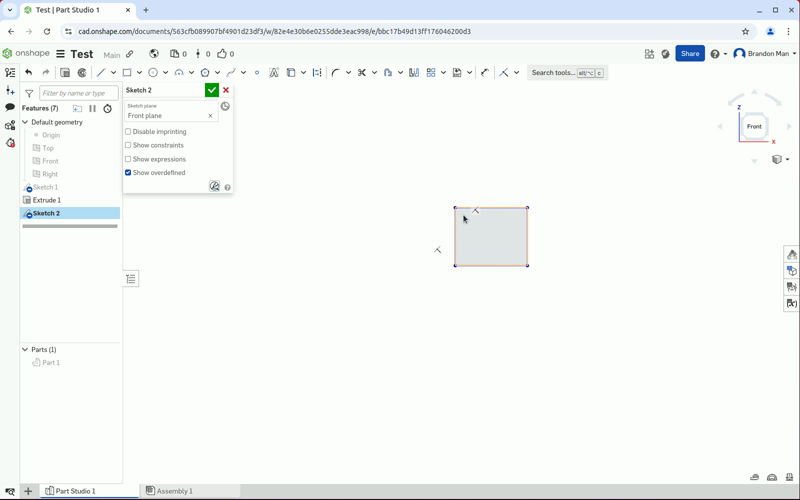
scroll(6)
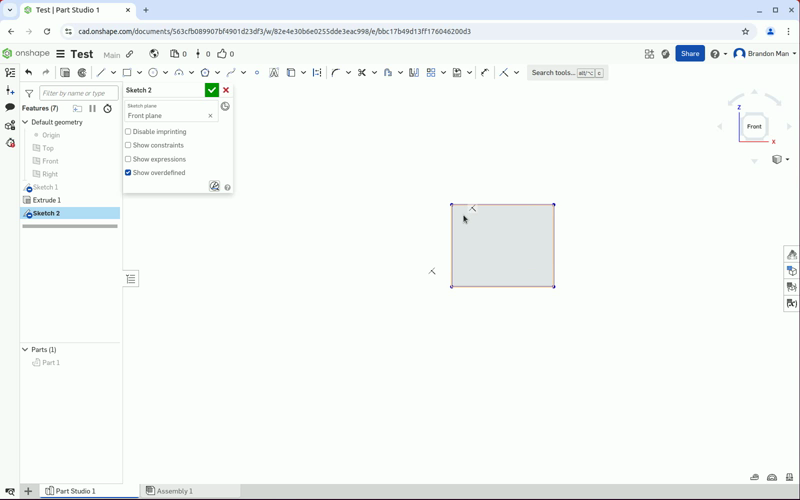
scroll(6)
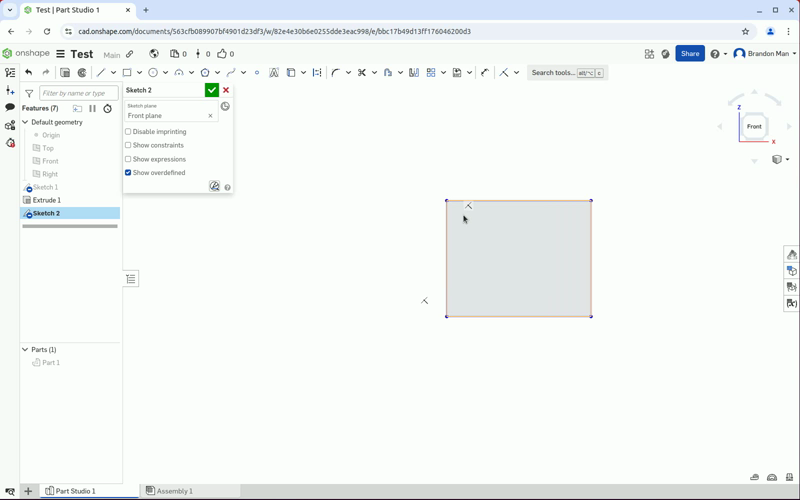
scroll(6)
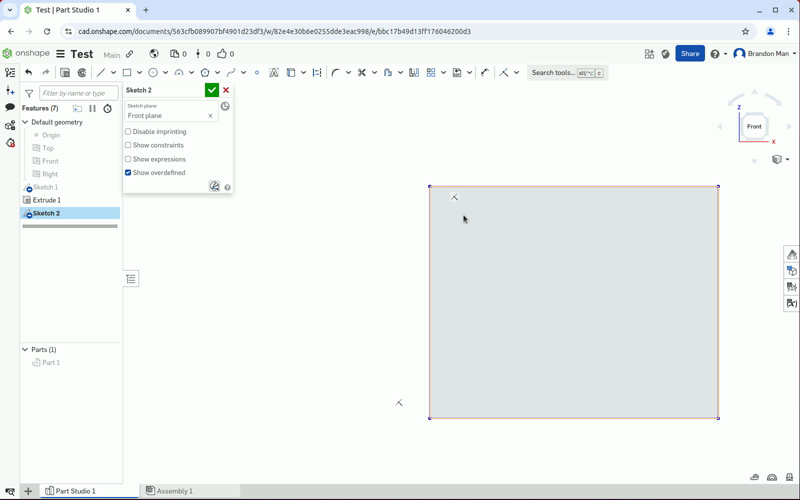
click(463, 214)
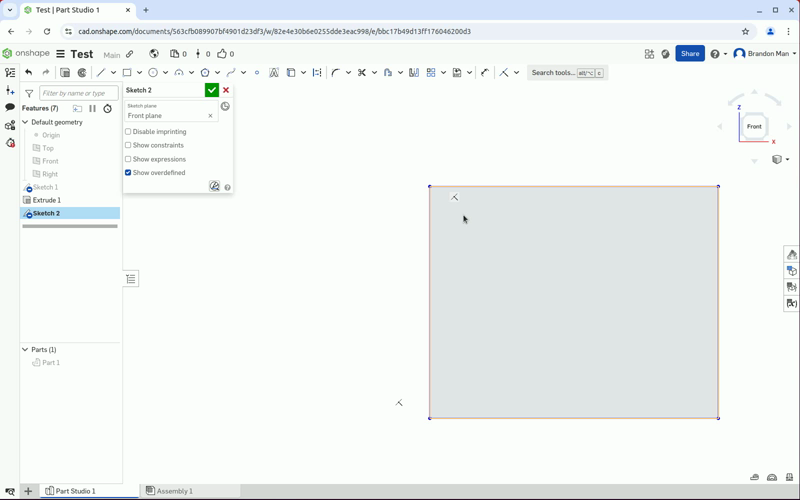
scroll(-6)
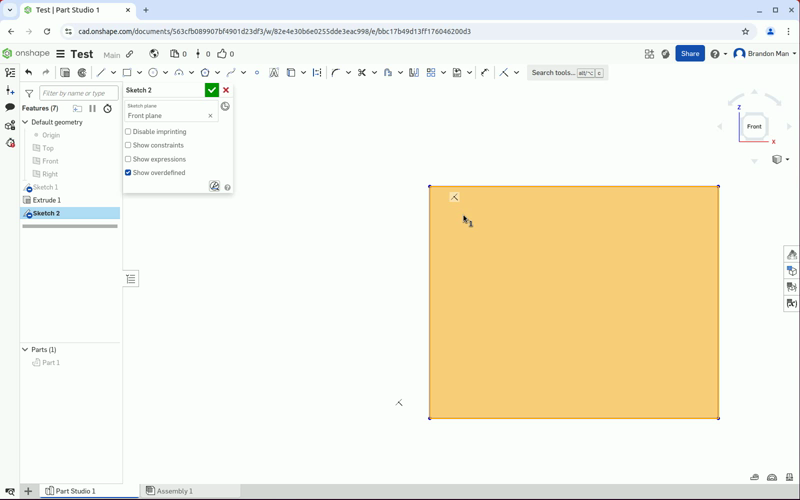
scroll(-6)
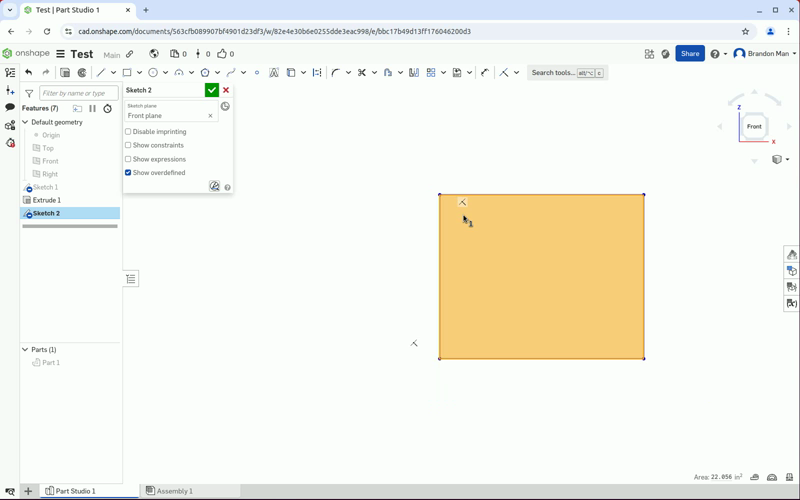
scroll(-6)
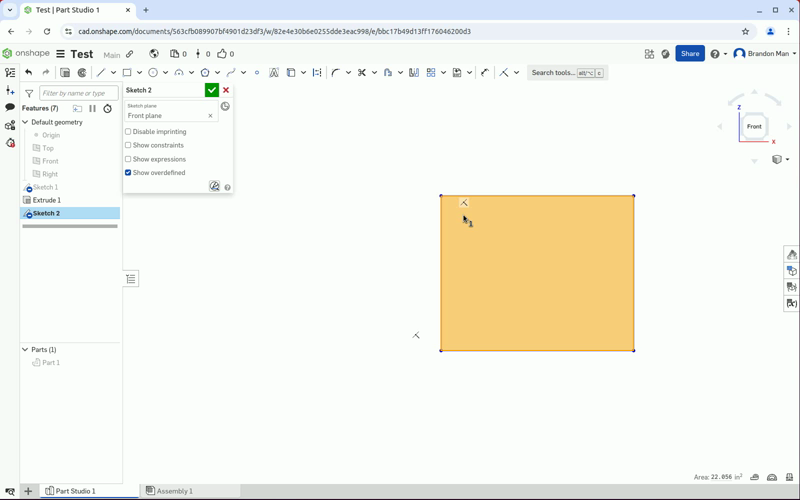
scroll(-6)
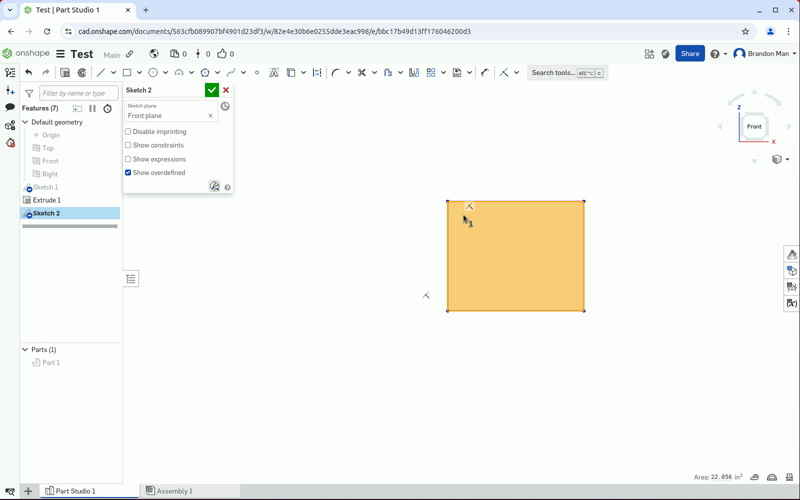
scroll(-6)
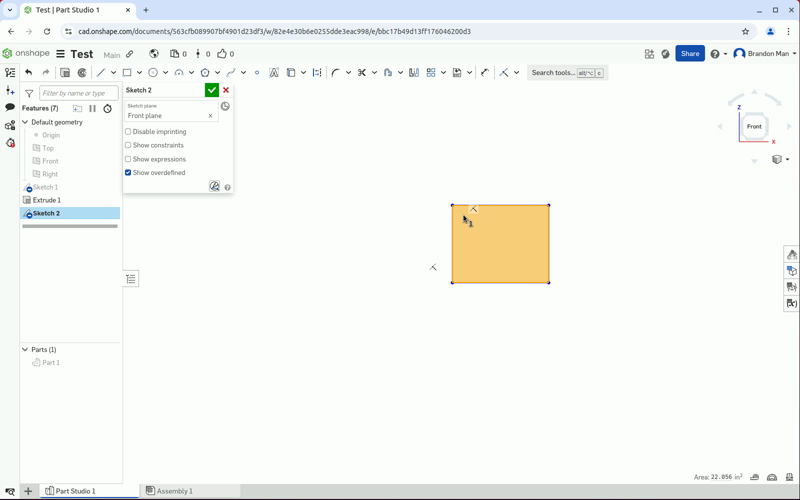
scroll(-6)
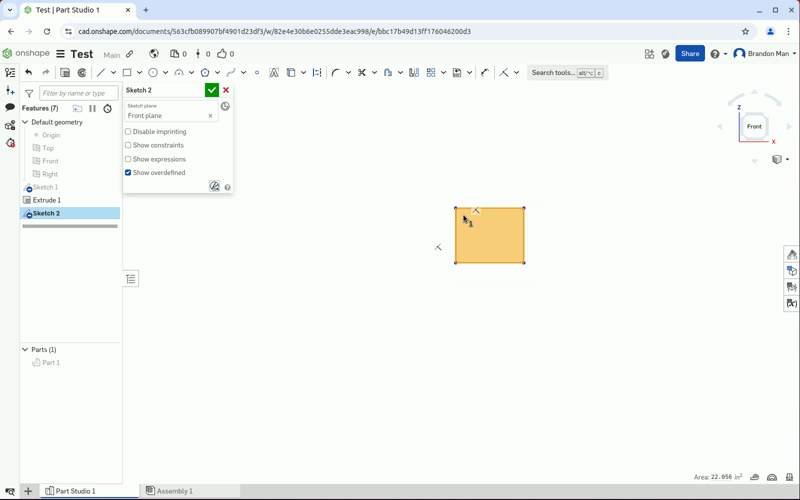
scroll(-6)
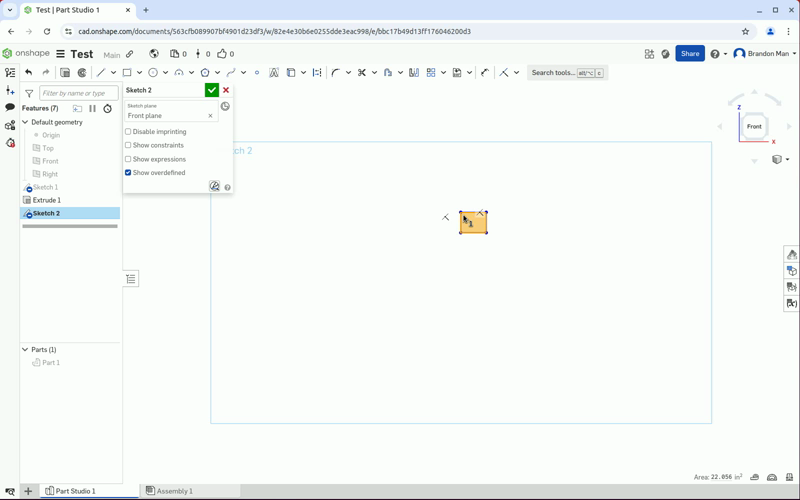
mouse_move(73, 352)
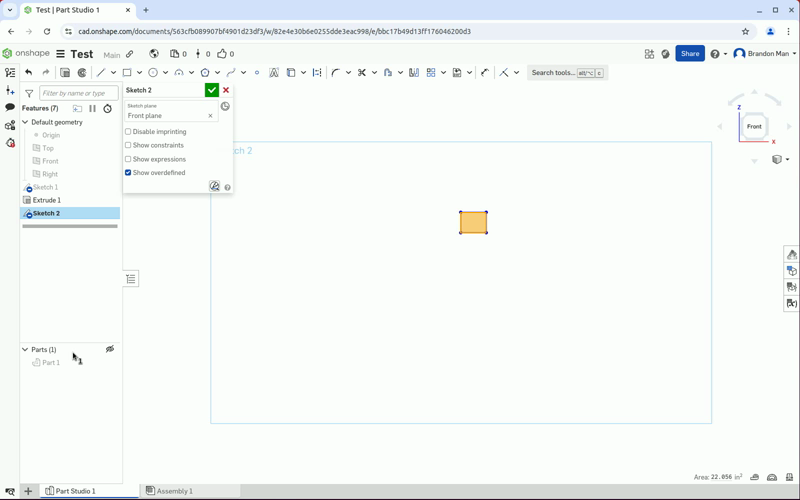
key(shift+y)
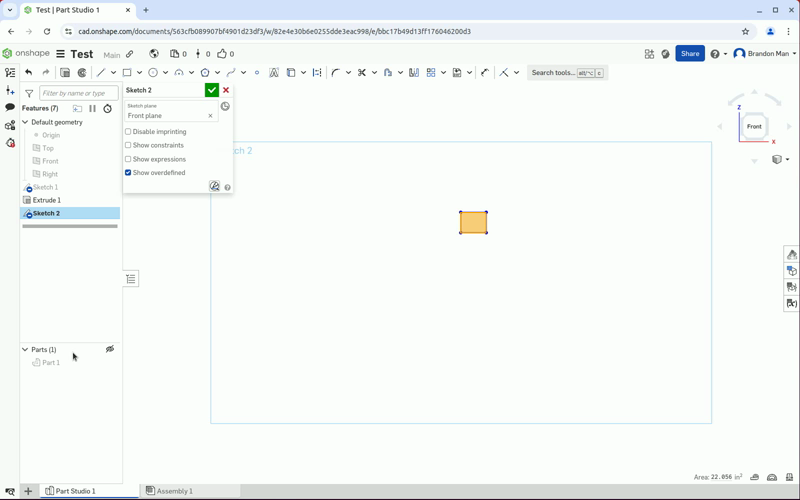
key(shift+e)
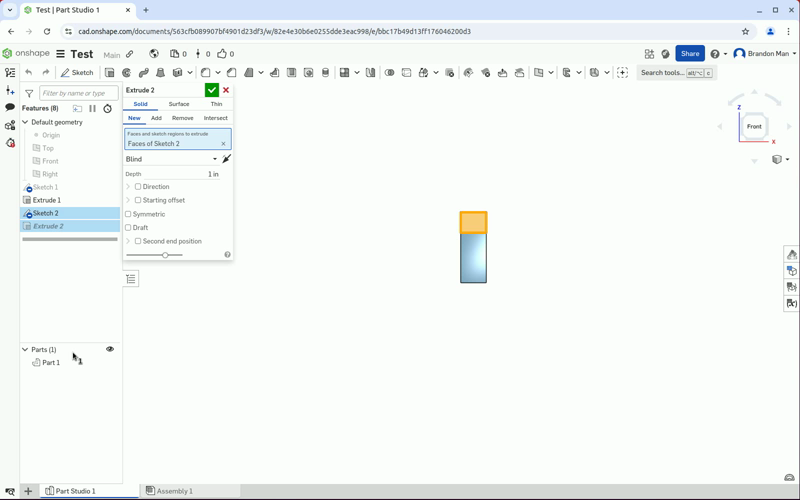
mouse_move(143, 106)
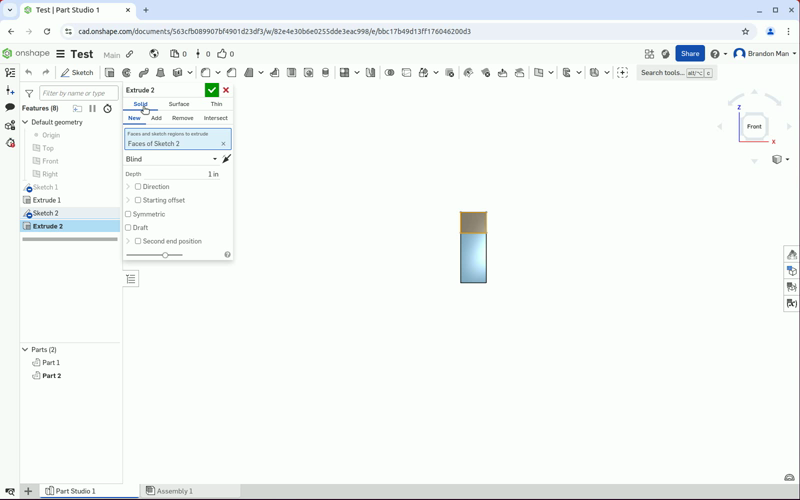
click(143, 106)
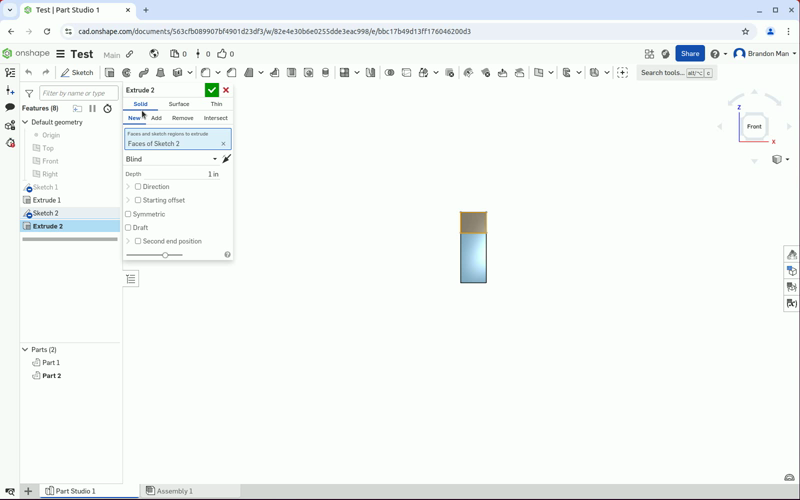
mouse_move(137, 120)
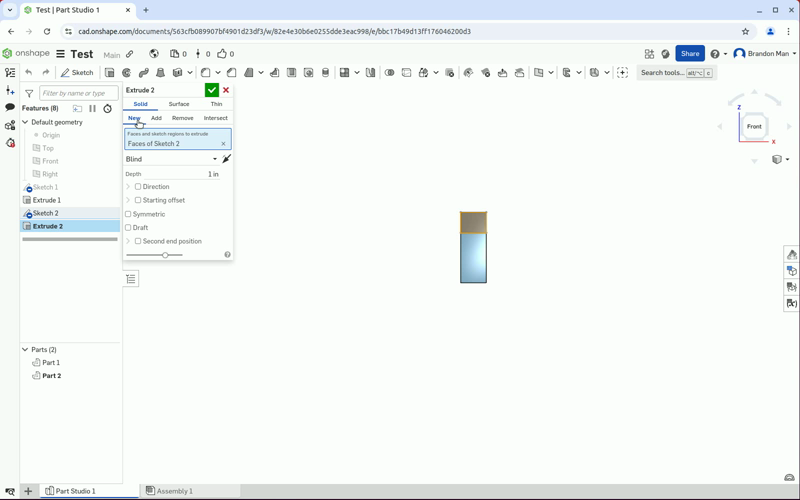
click(137, 120)
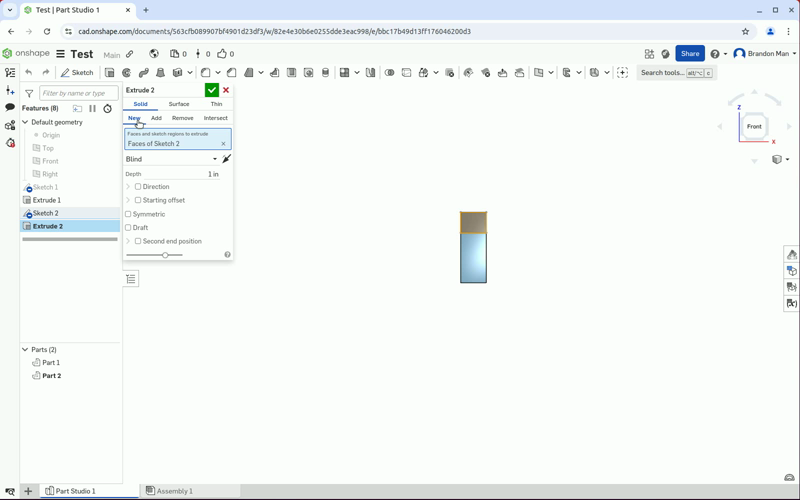
key(tab, 4)
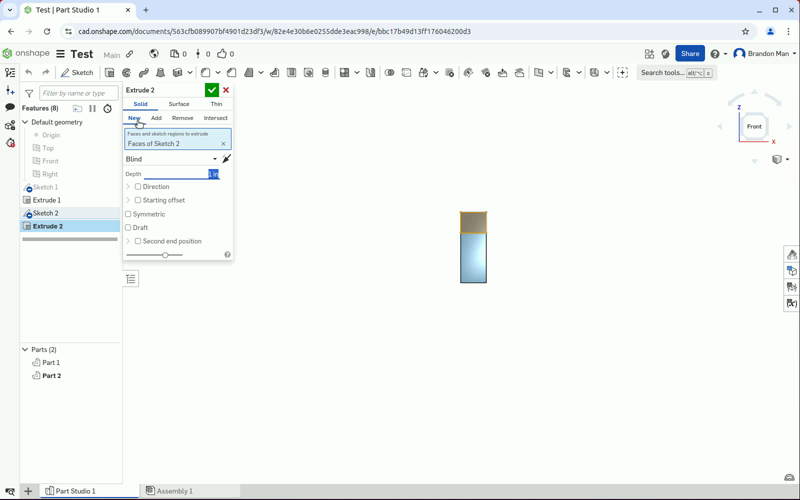
text(-2.648)
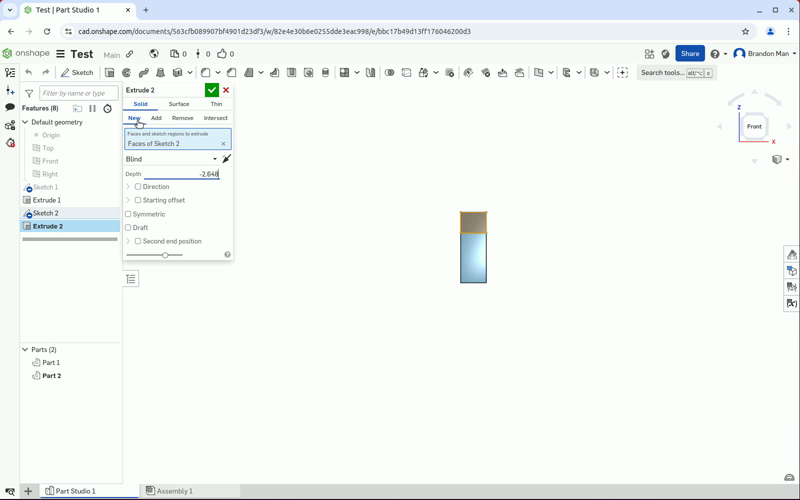
key(enter)
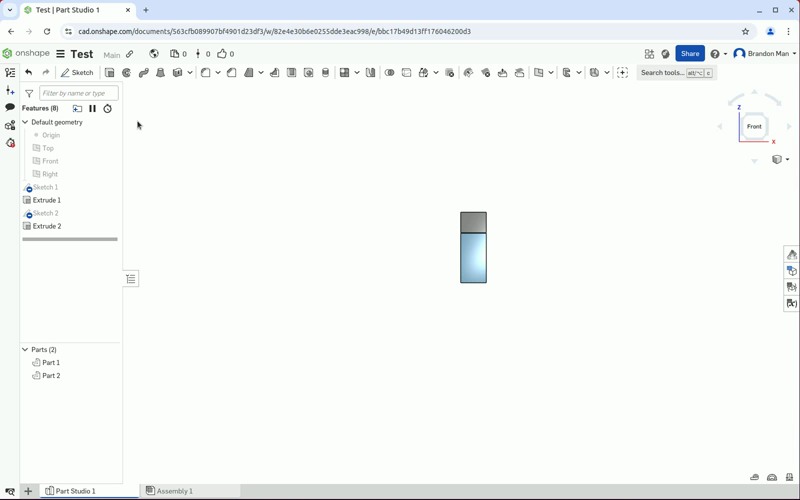
key(shift+h)
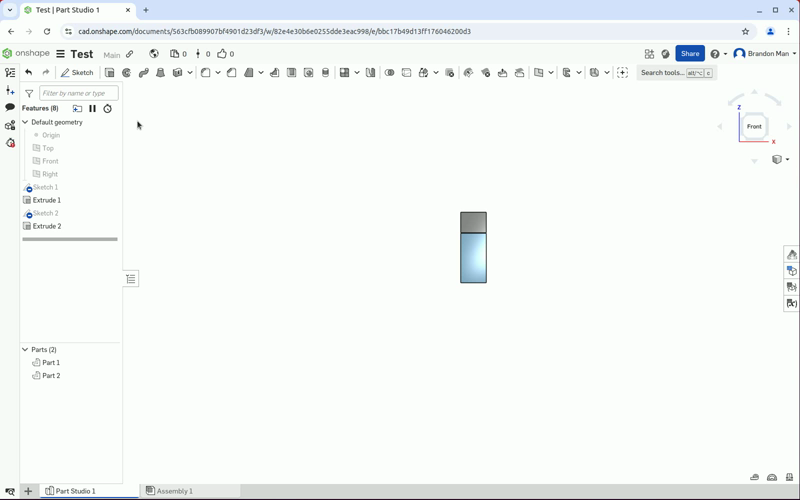
key(shift+h)
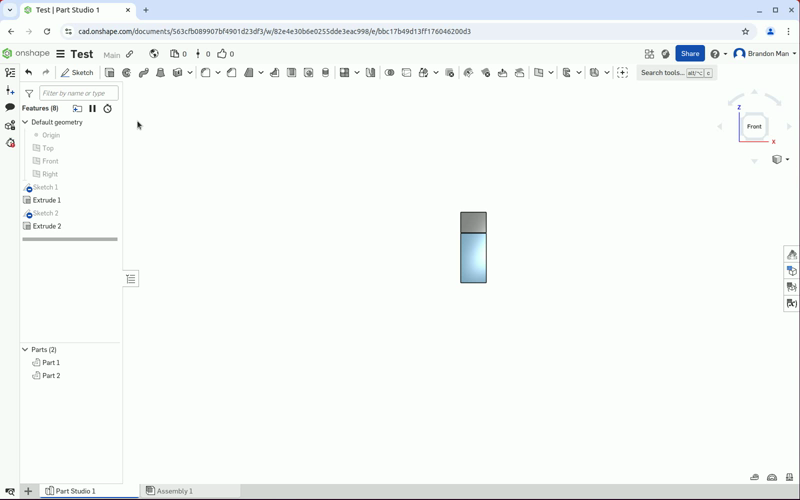
mouse_move(73, 189)
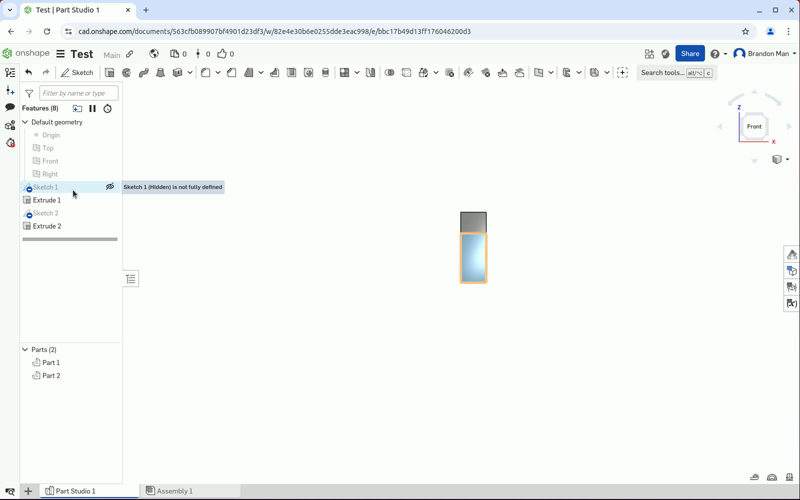
click(73, 189)
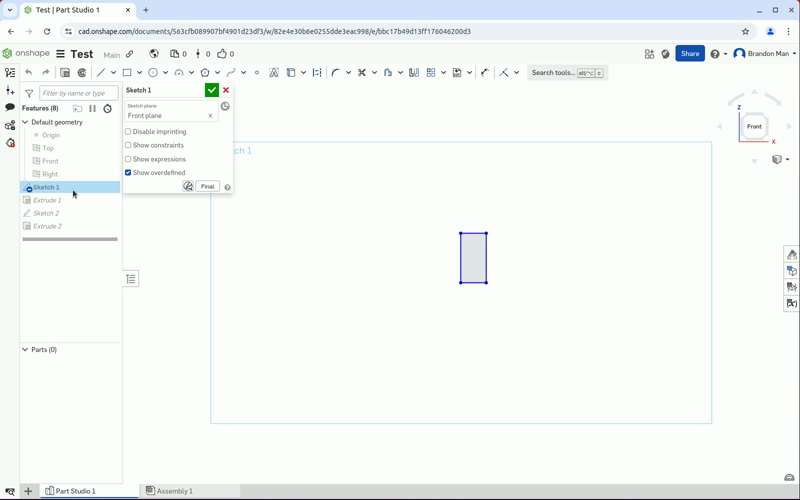
mouse_move(229, 92)
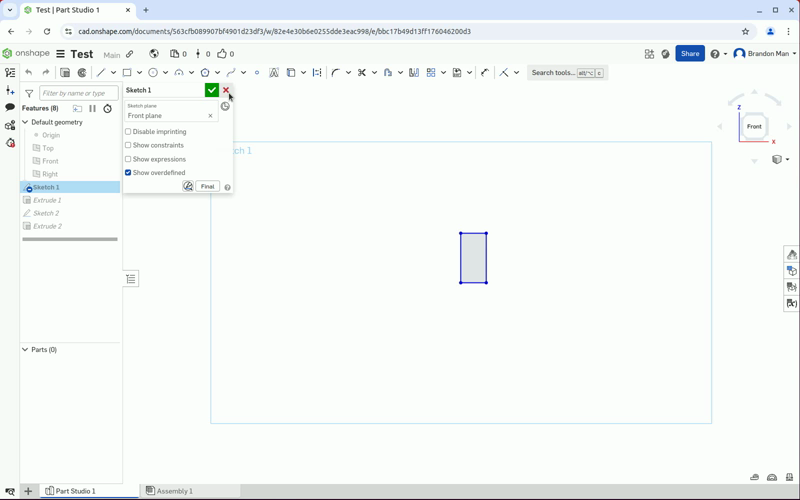
click(229, 92)
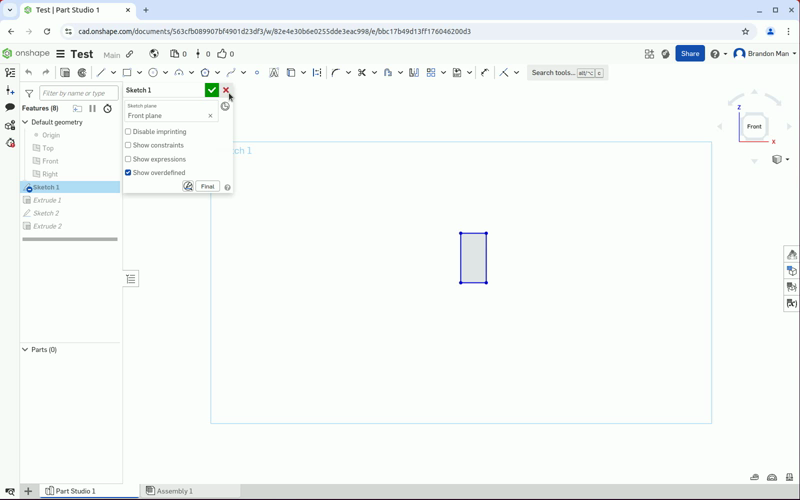
key(shift+s)
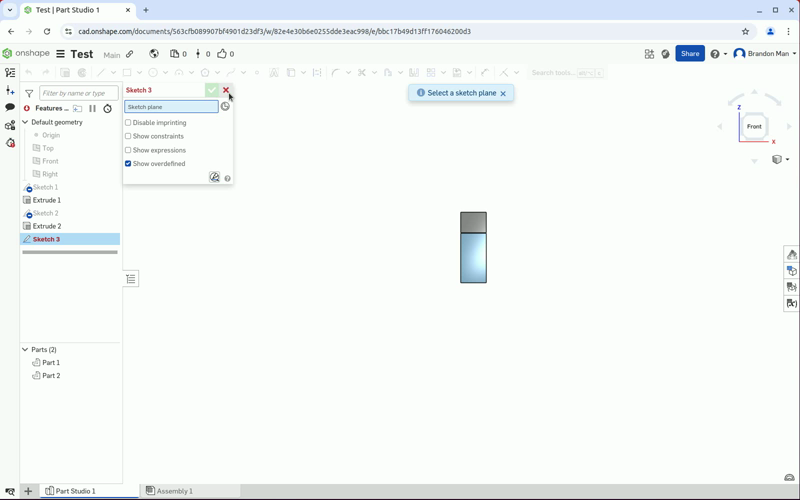
mouse_move(73, 163)
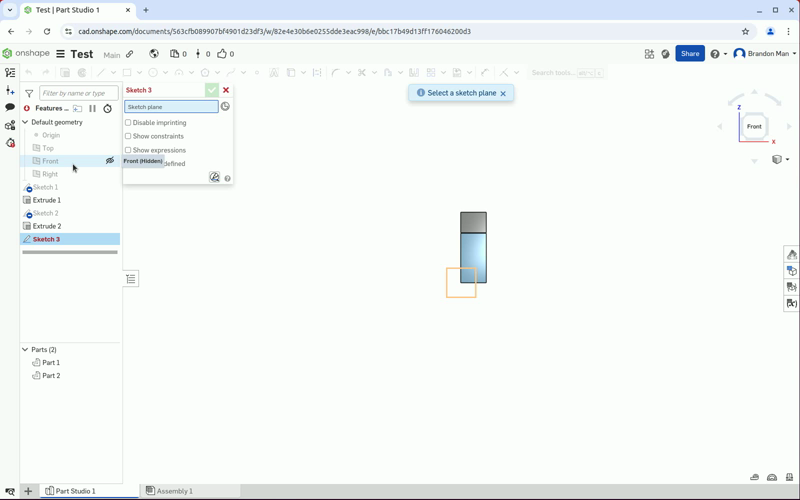
click(73, 163)
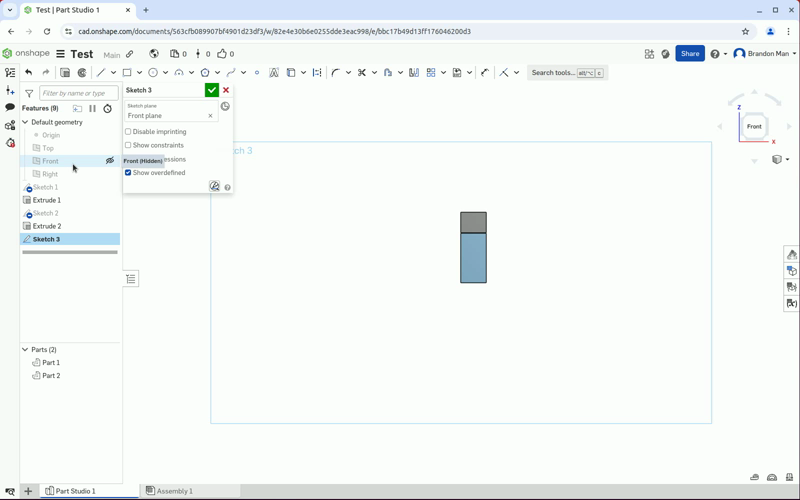
mouse_move(73, 352)
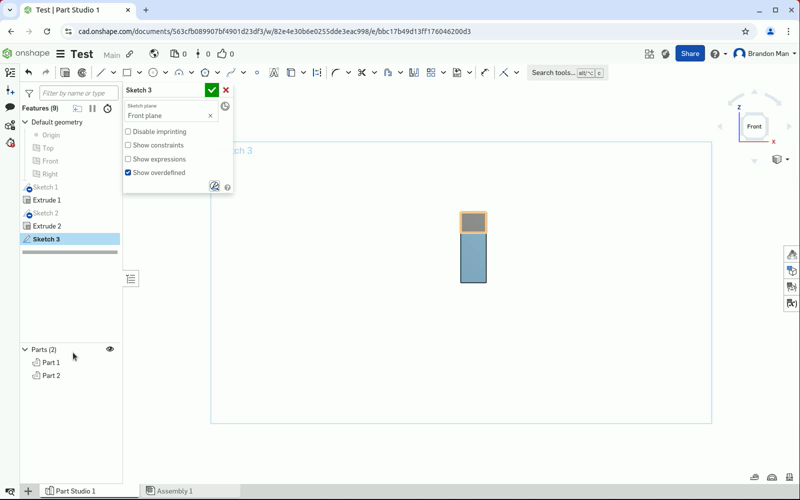
key(y)
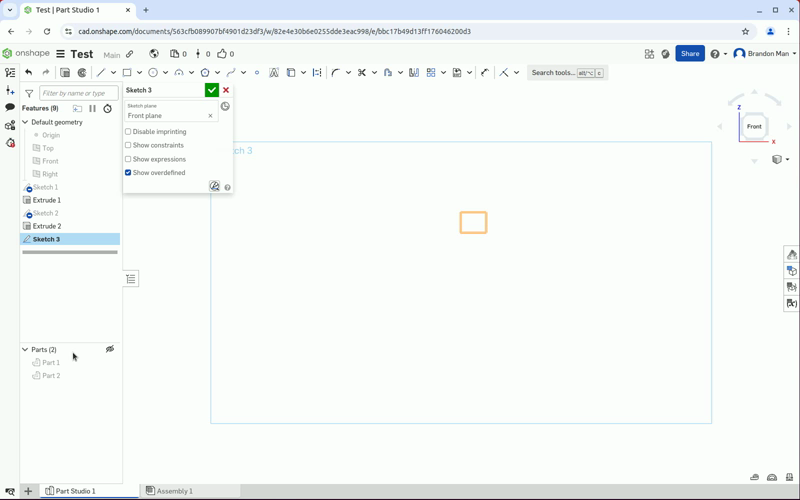
key(l)
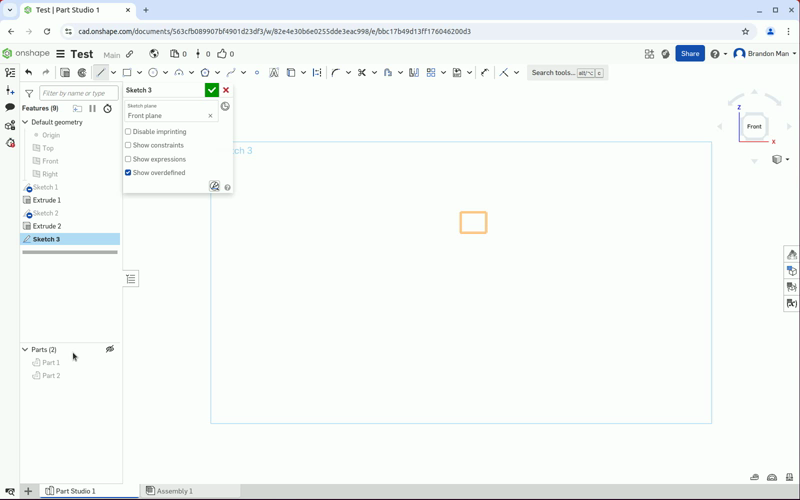
key_down(shift)
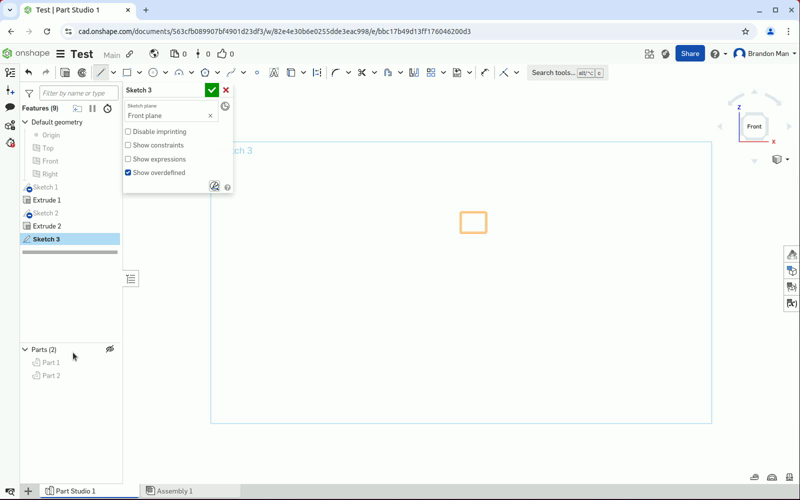
mouse_move(460, 212)
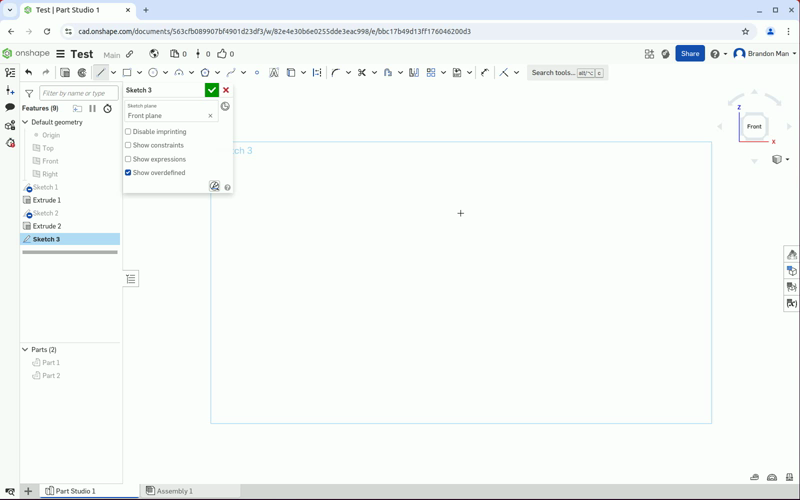
click(460, 212)
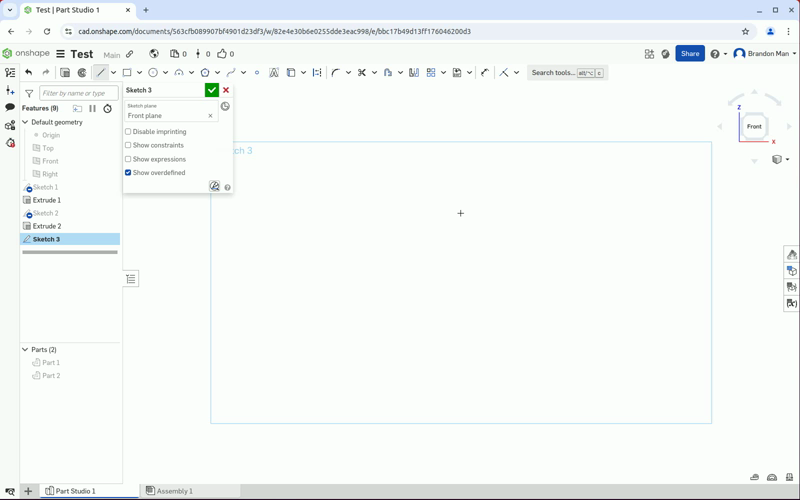
key_up(shift)
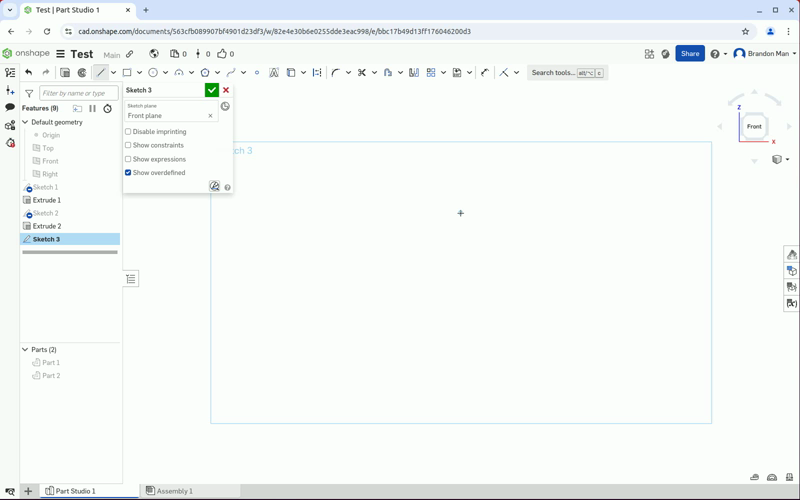
key_down(shift)
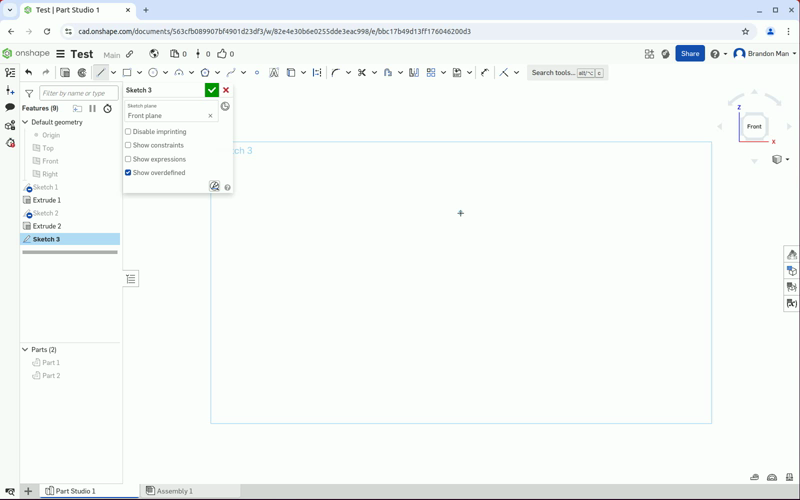
mouse_move(490, 212)
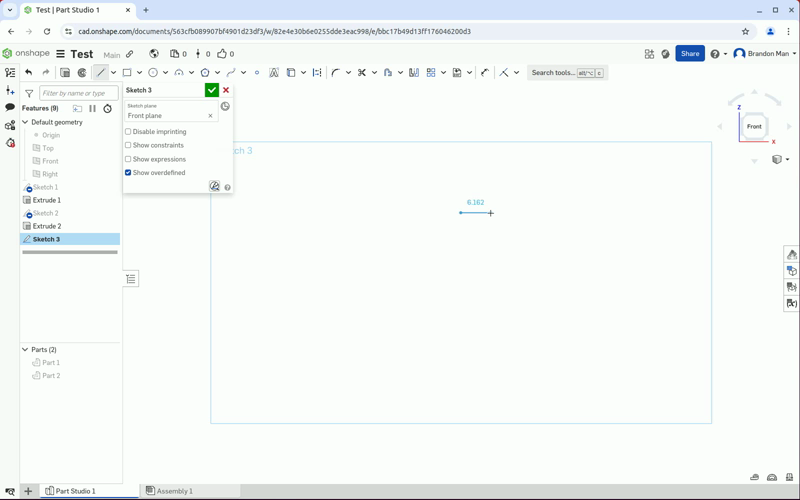
mouse_move(486, 212)
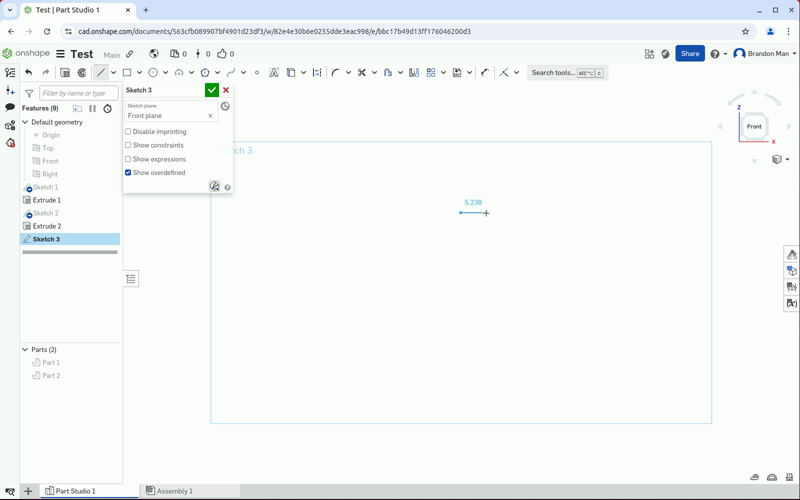
click(486, 212)
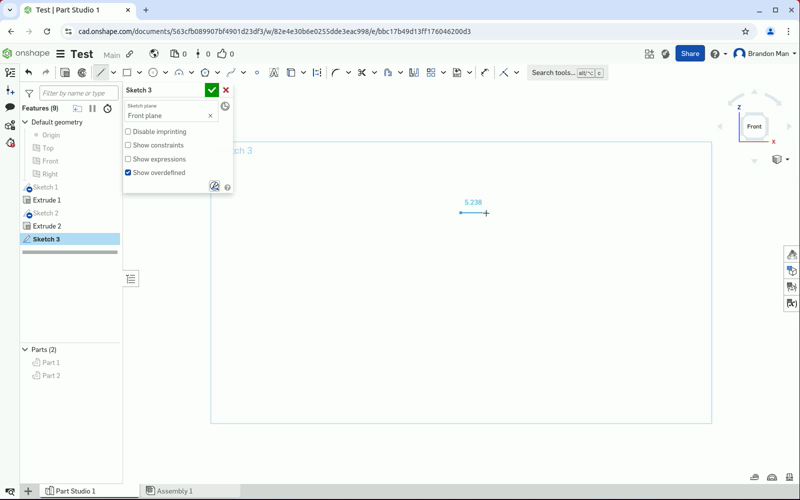
key_up(shift)
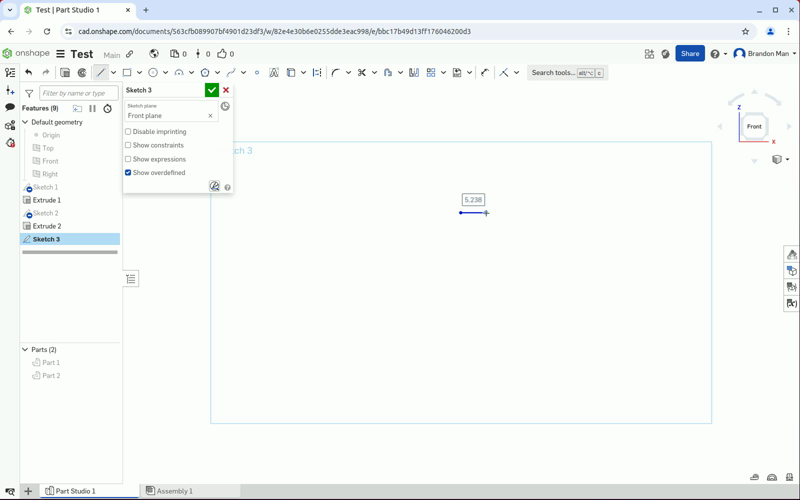
key_down(shift)
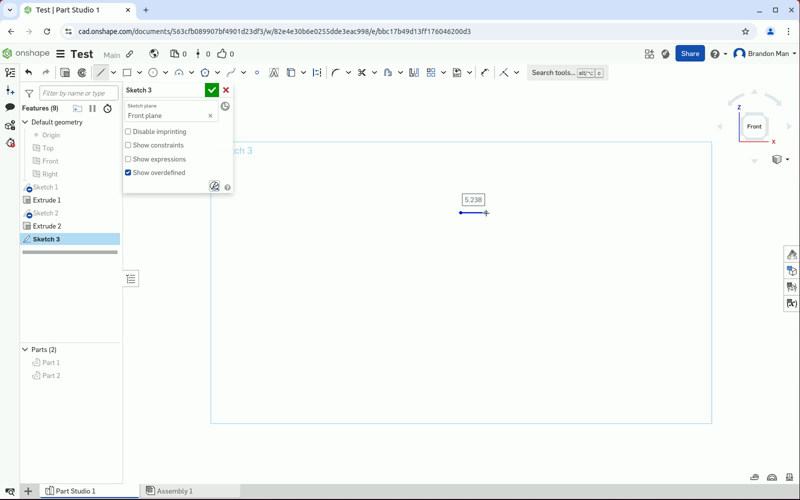
mouse_move(516, 212)
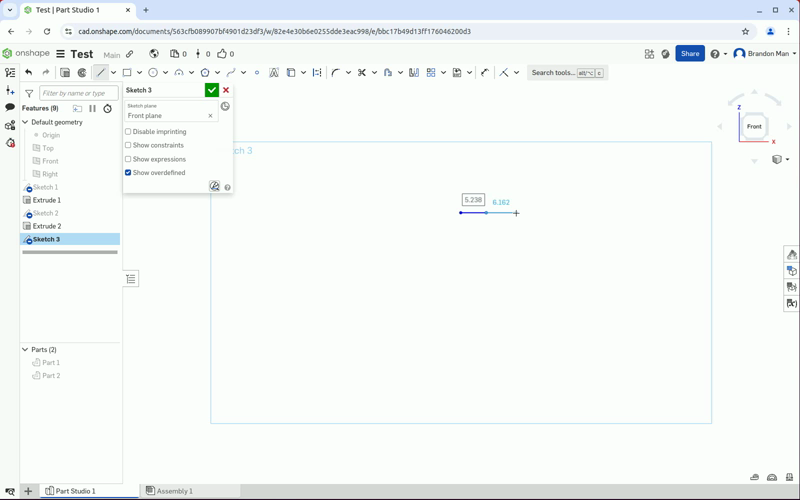
mouse_move(486, 208)
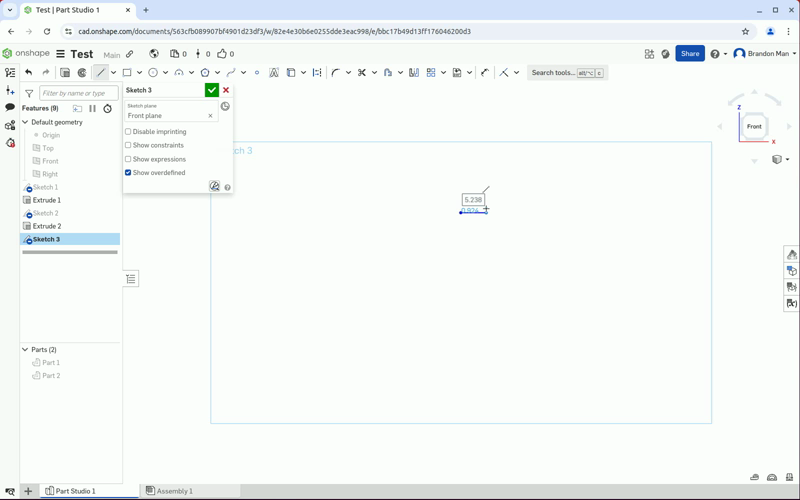
scroll(6)
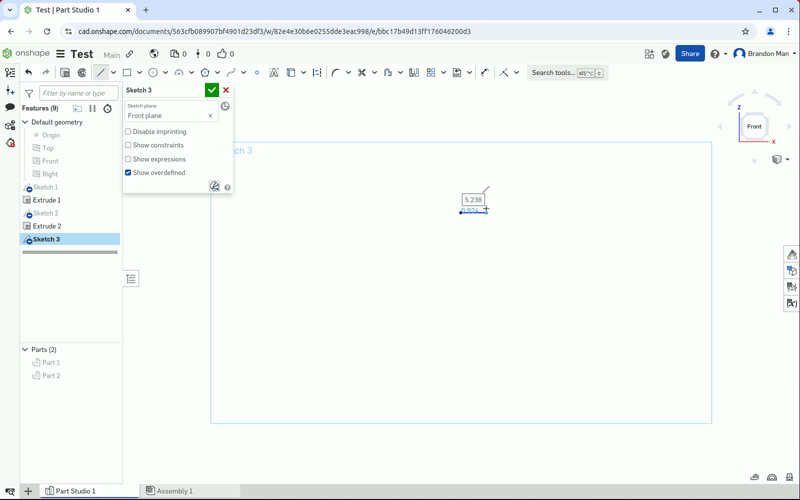
scroll(6)
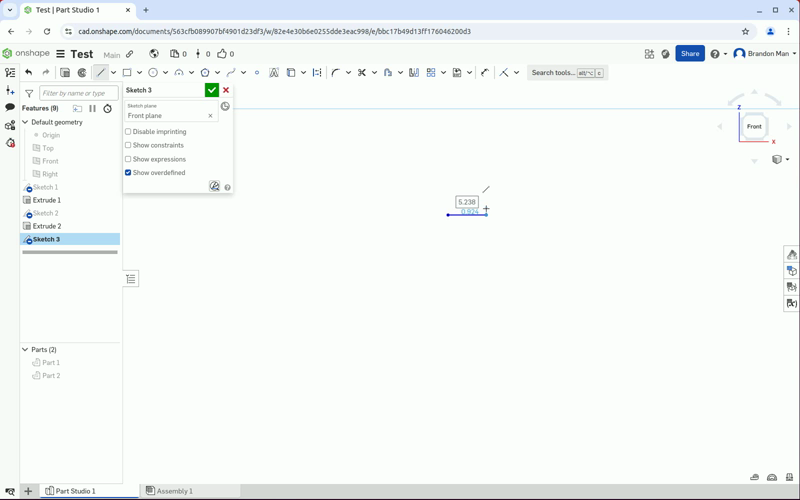
scroll(6)
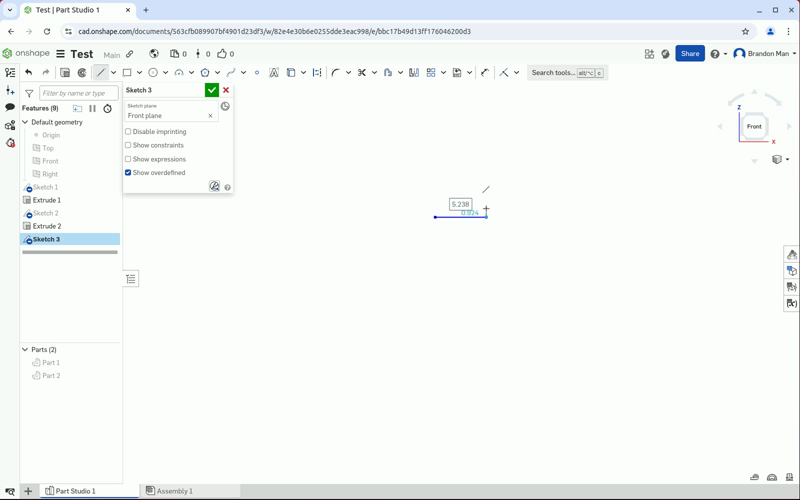
scroll(6)
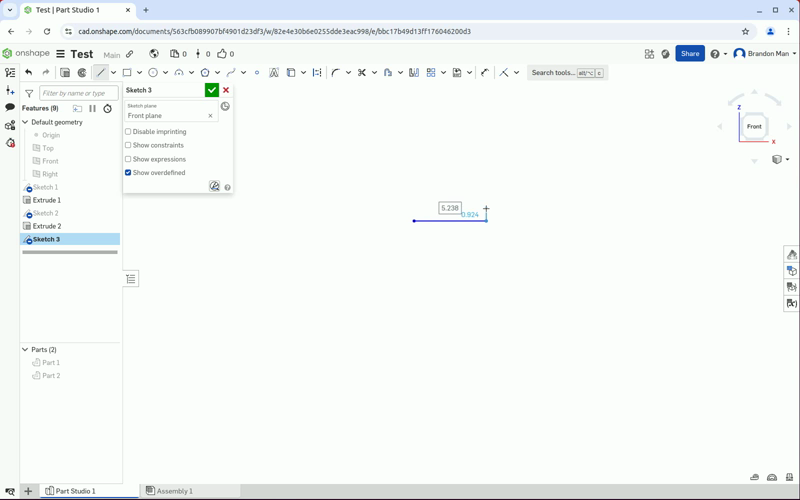
scroll(6)
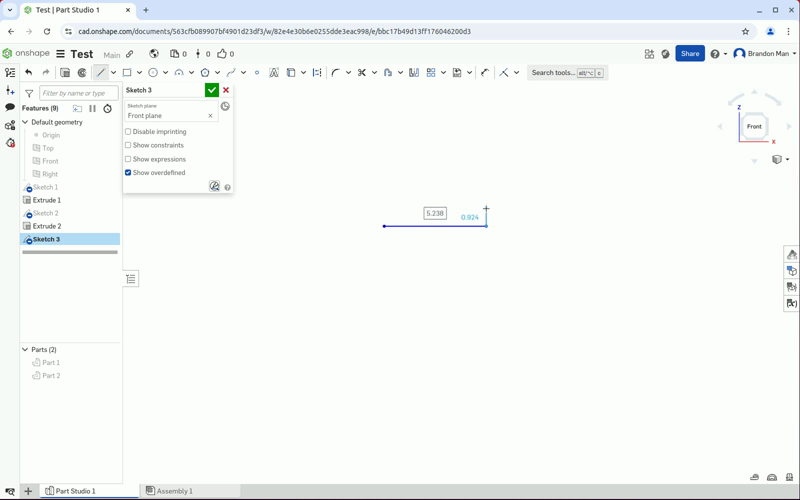
scroll(6)
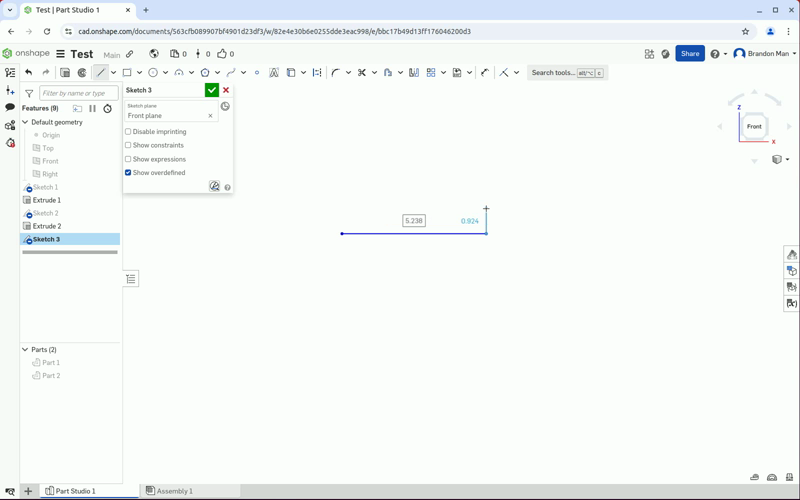
scroll(6)
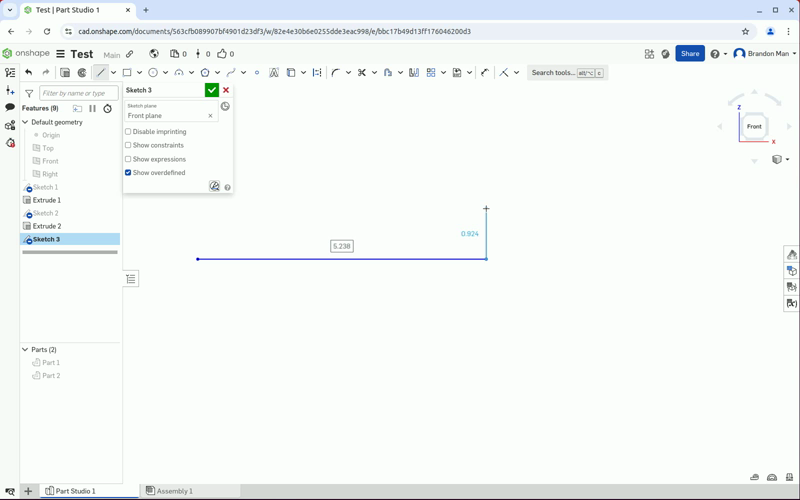
click(486, 208)
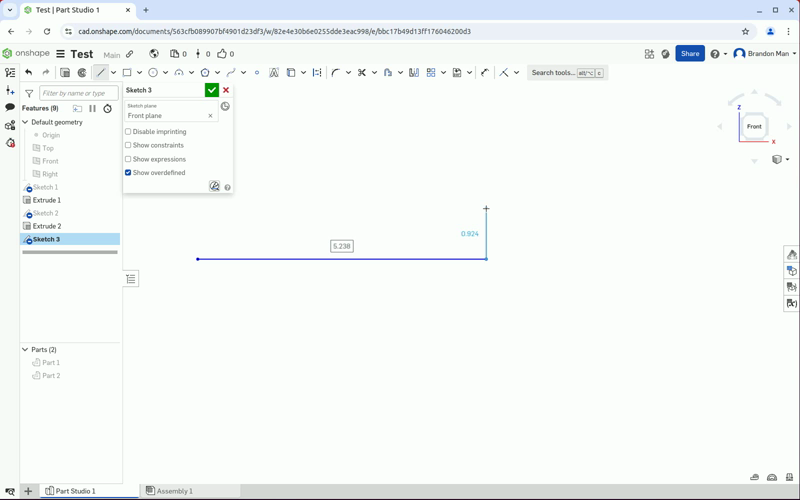
scroll(-6)
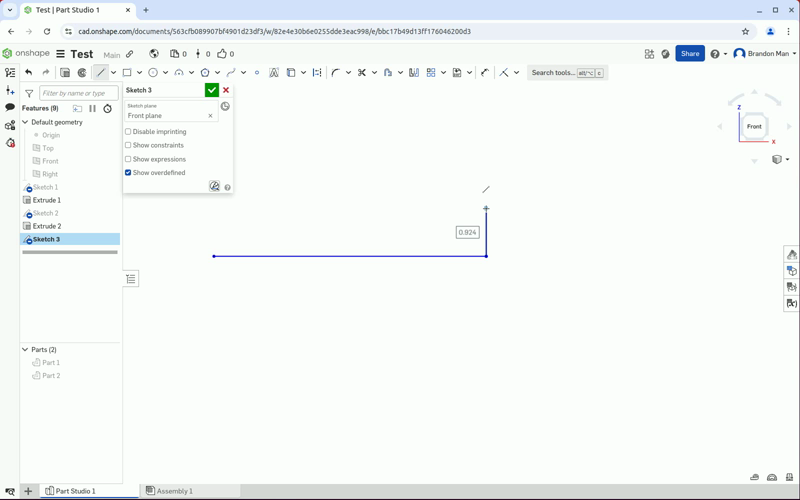
scroll(-6)
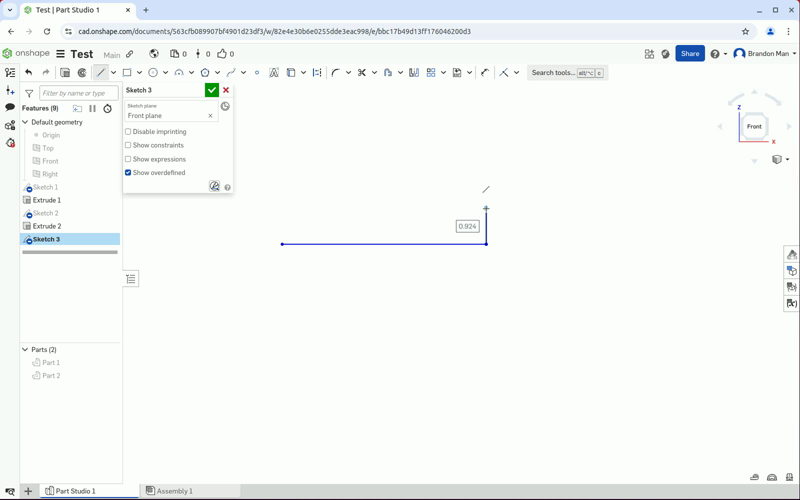
scroll(-6)
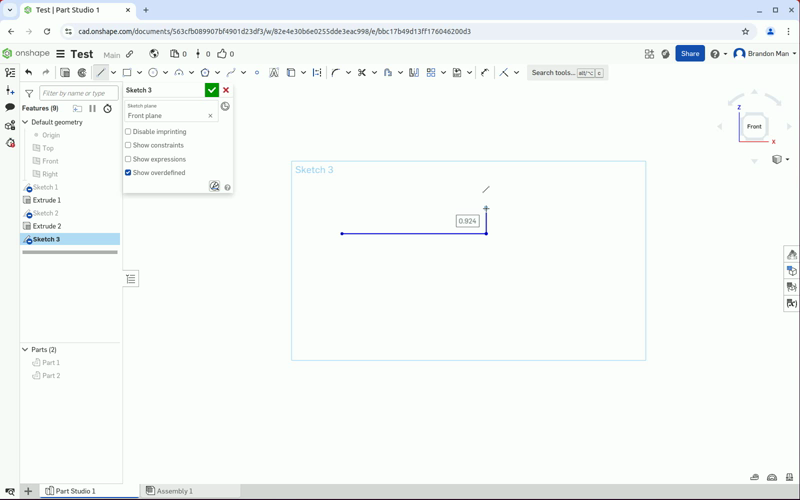
scroll(-6)
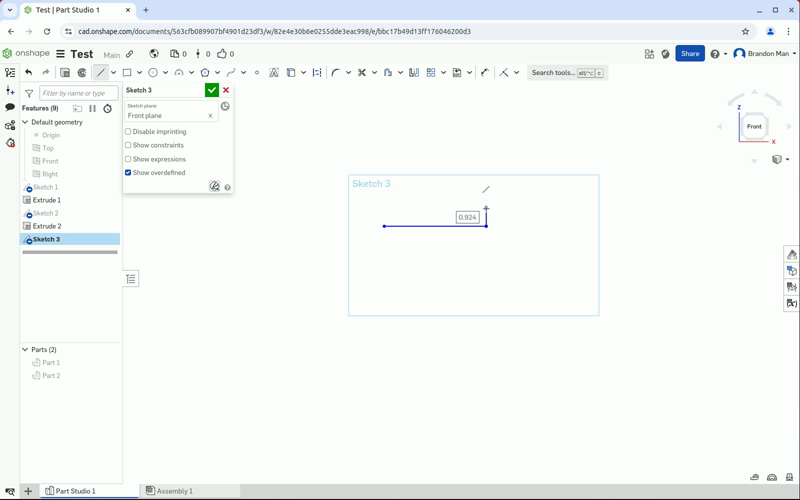
scroll(-6)
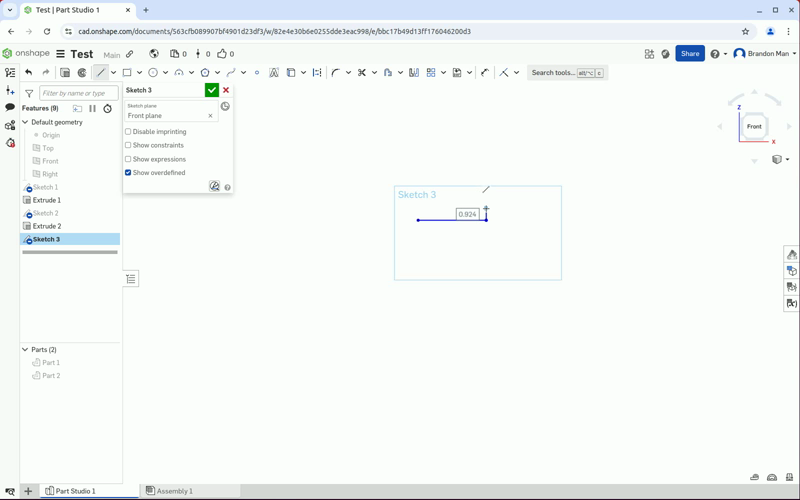
scroll(-6)
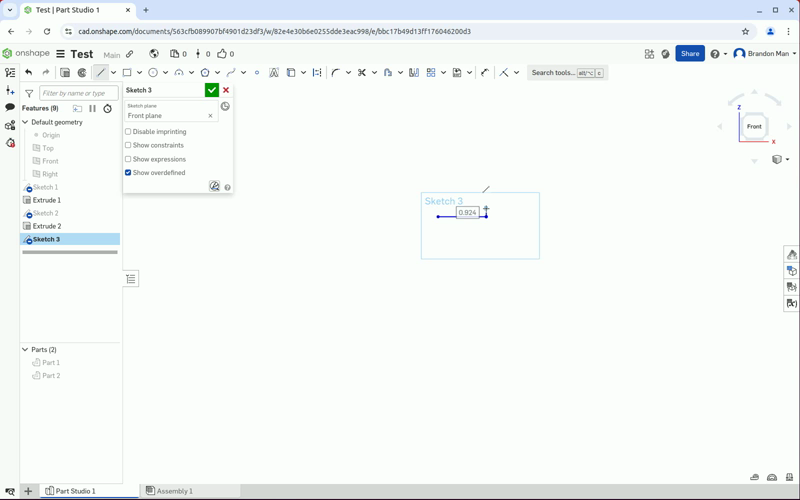
scroll(-6)
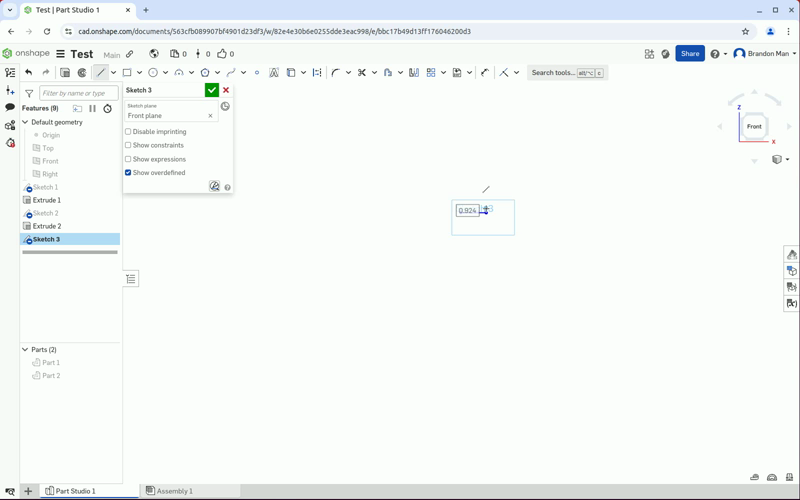
key_up(shift)
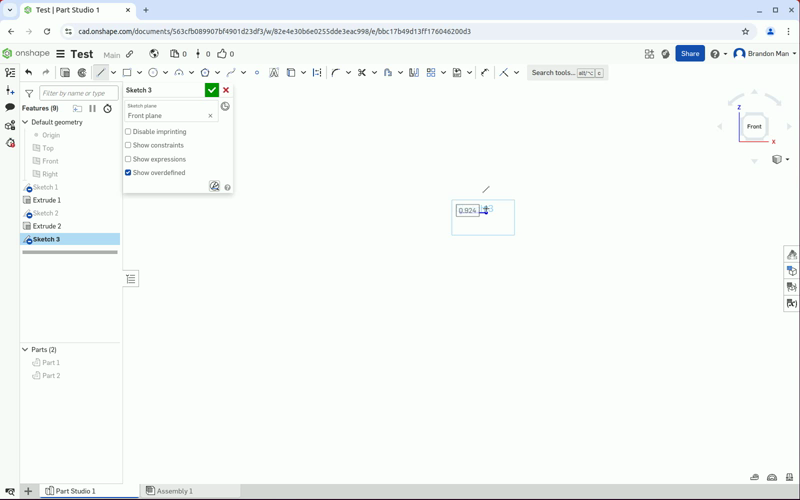
key_down(shift)
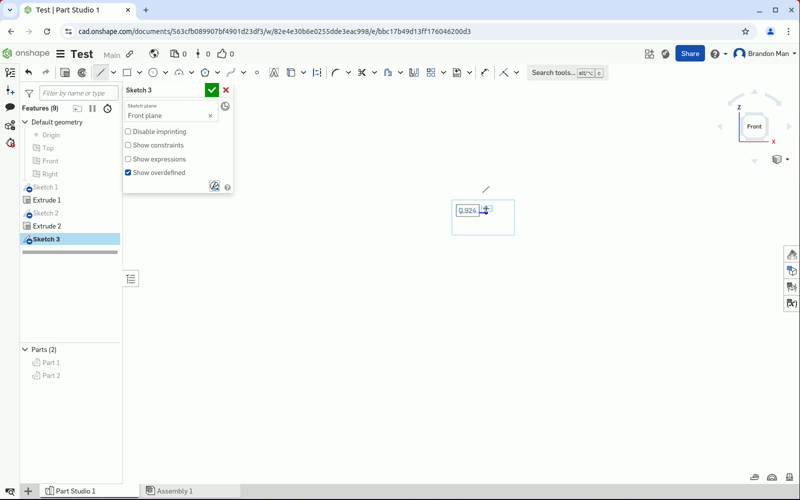
mouse_move(516, 208)
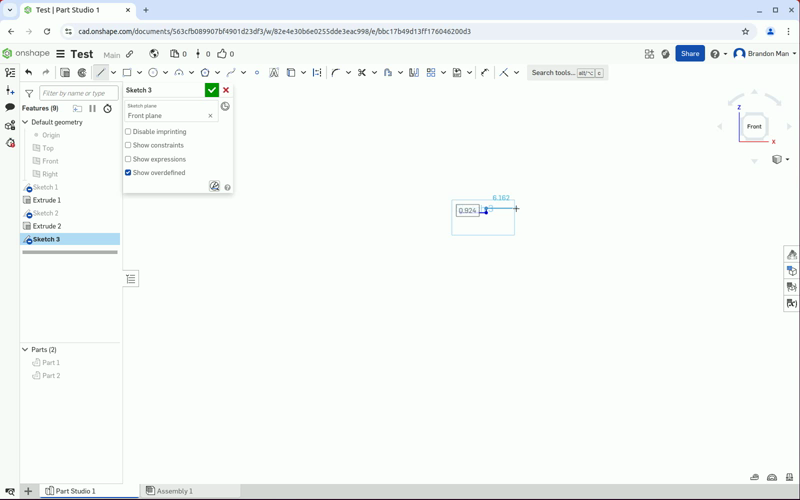
mouse_move(460, 208)
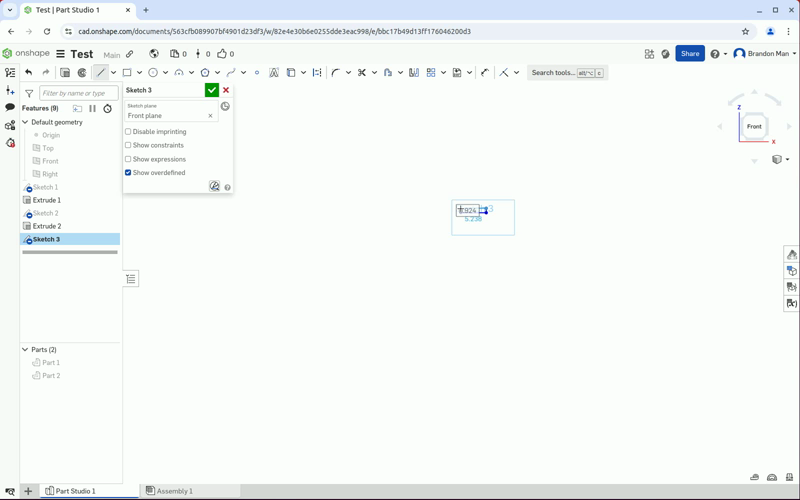
scroll(6)
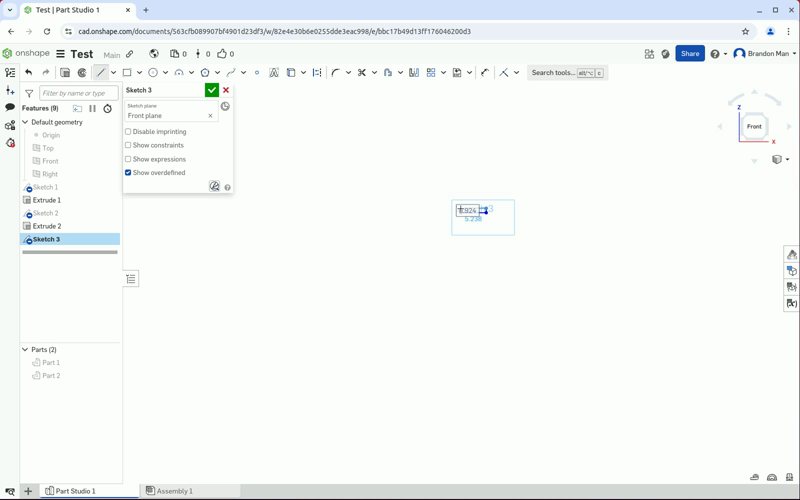
scroll(6)
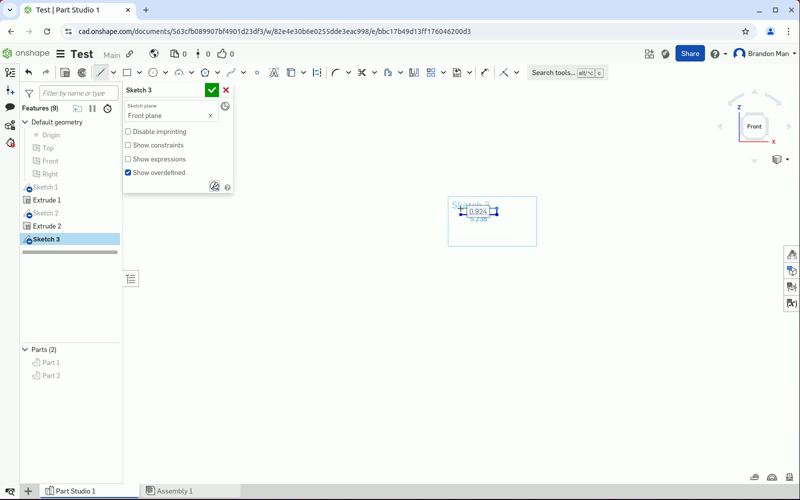
scroll(6)
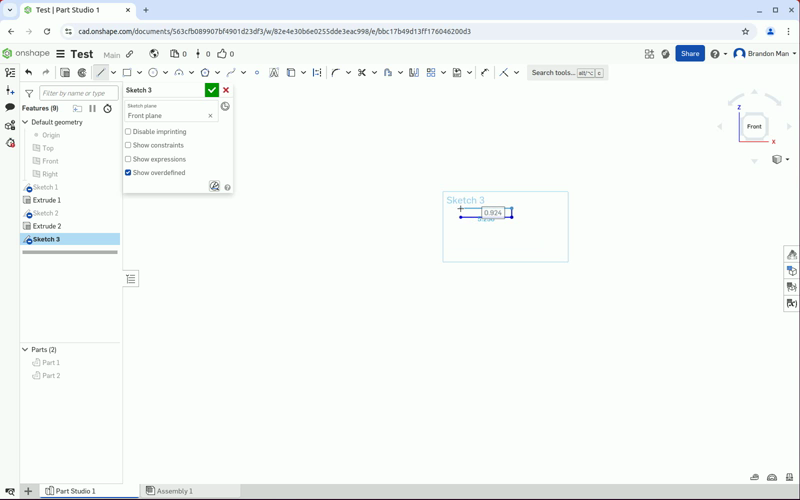
scroll(6)
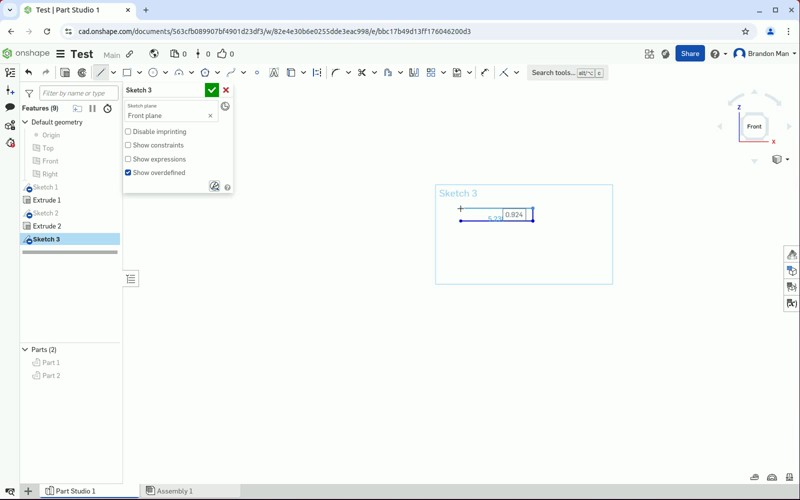
scroll(6)
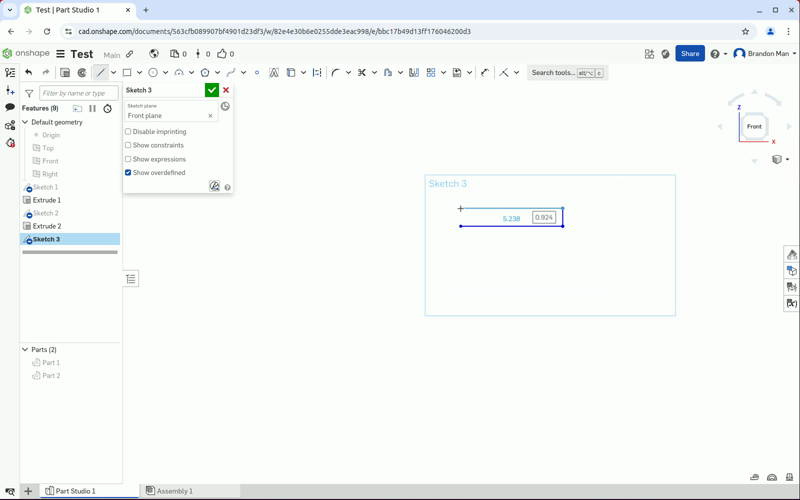
scroll(6)
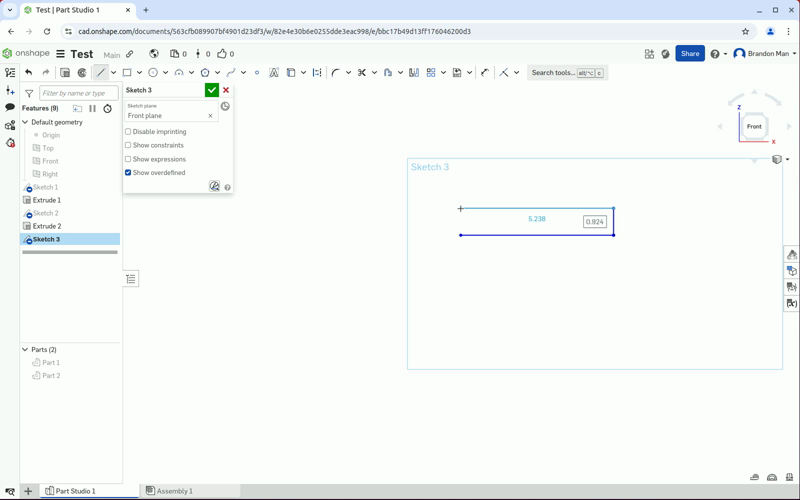
scroll(6)
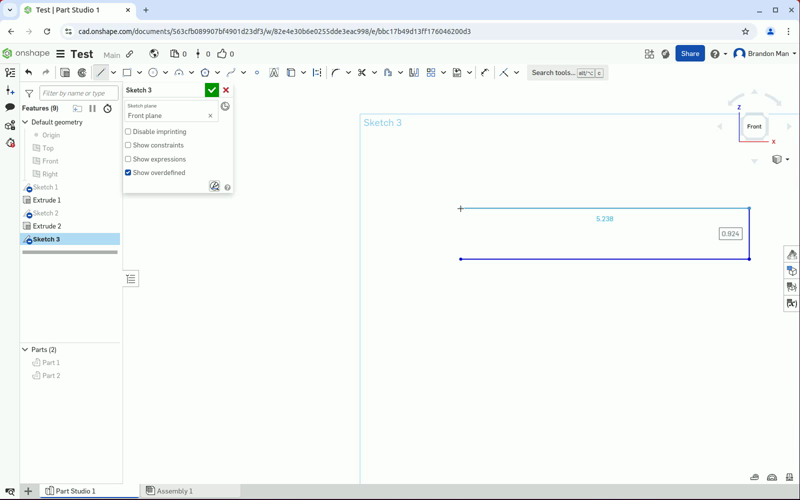
click(460, 208)
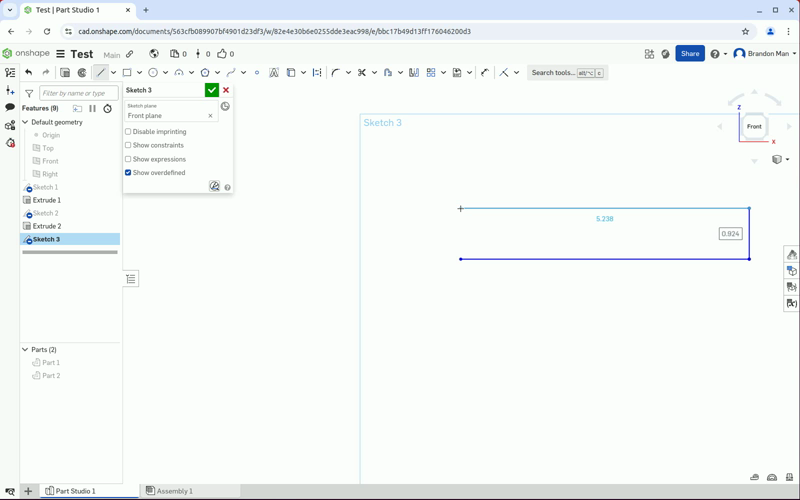
scroll(-6)
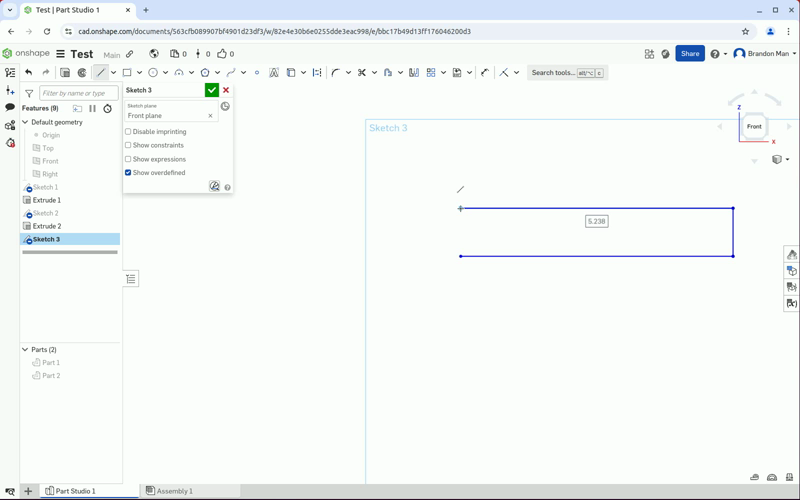
scroll(-6)
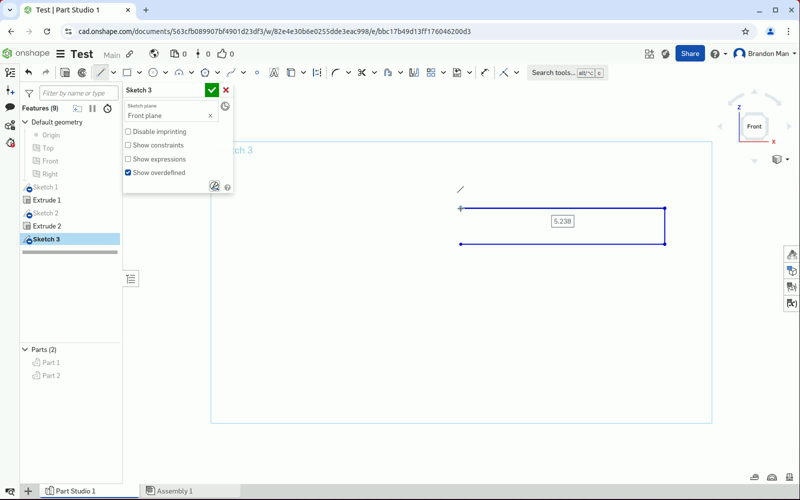
scroll(-6)
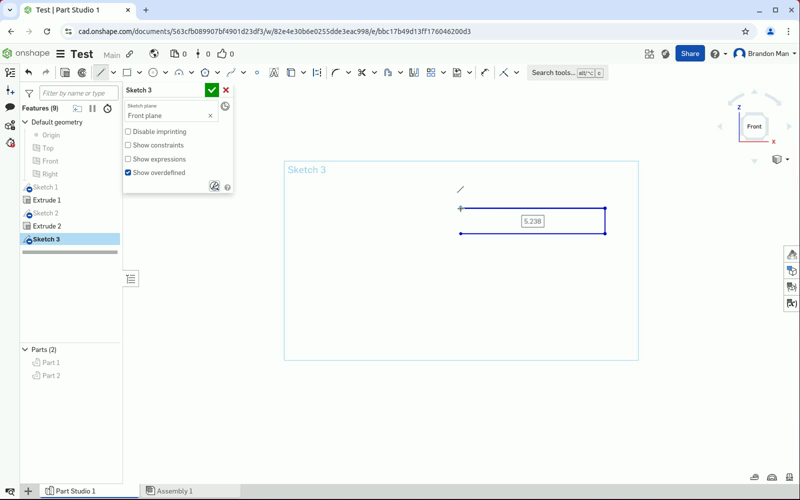
scroll(-6)
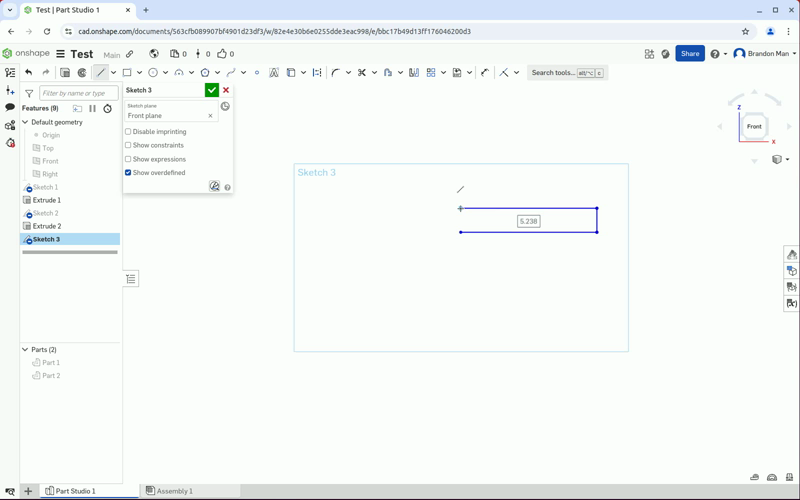
scroll(-6)
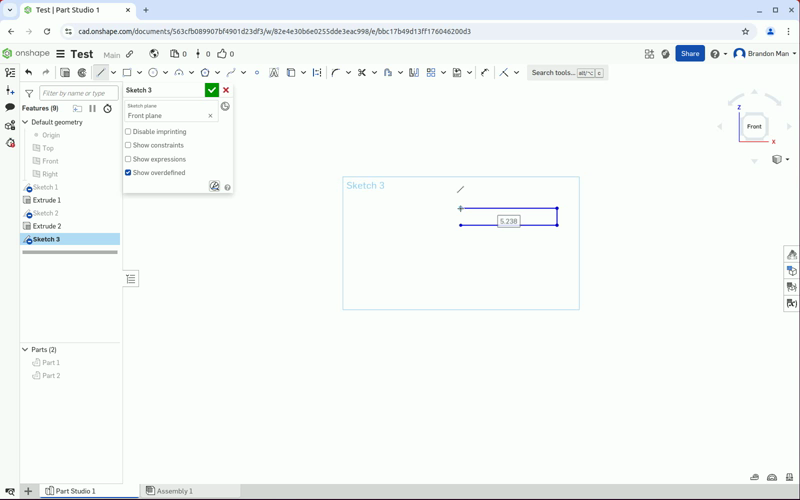
scroll(-6)
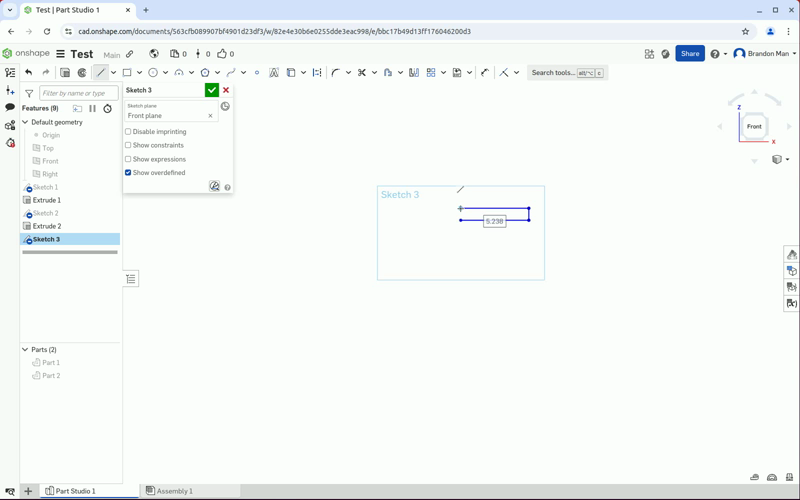
scroll(-6)
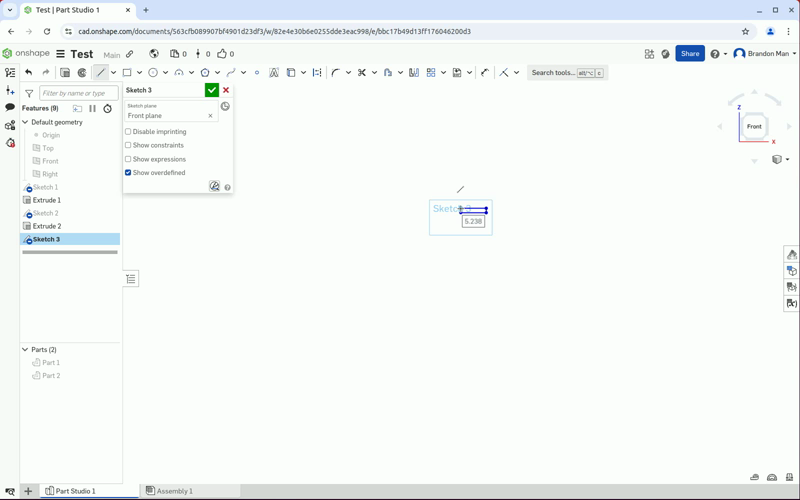
key_up(shift)
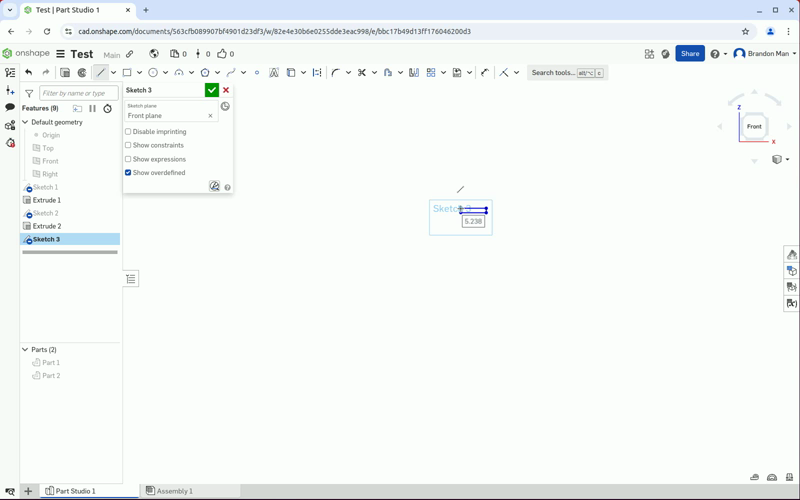
mouse_move(490, 208)
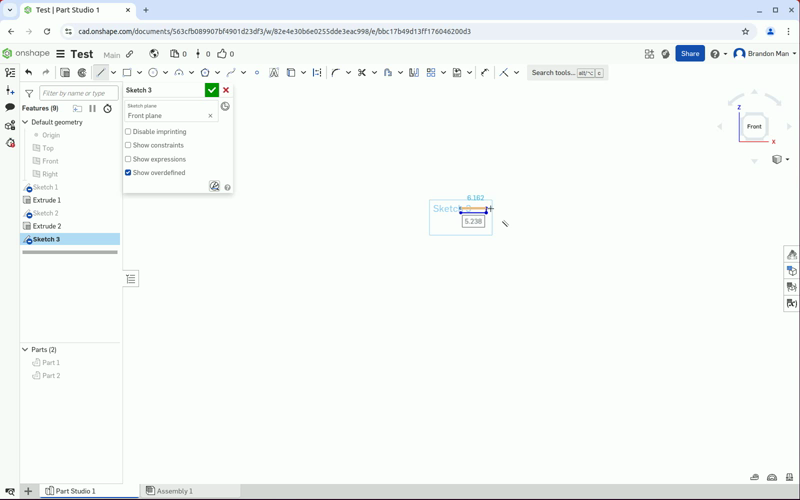
key_down(shift)
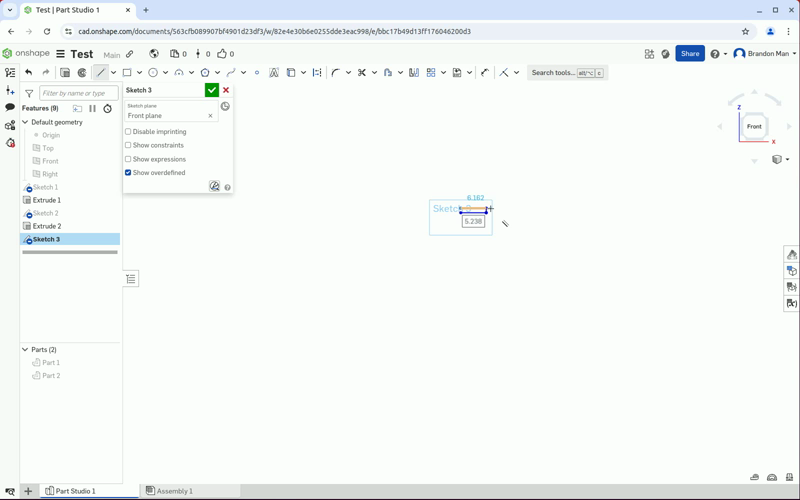
mouse_move(460, 212)
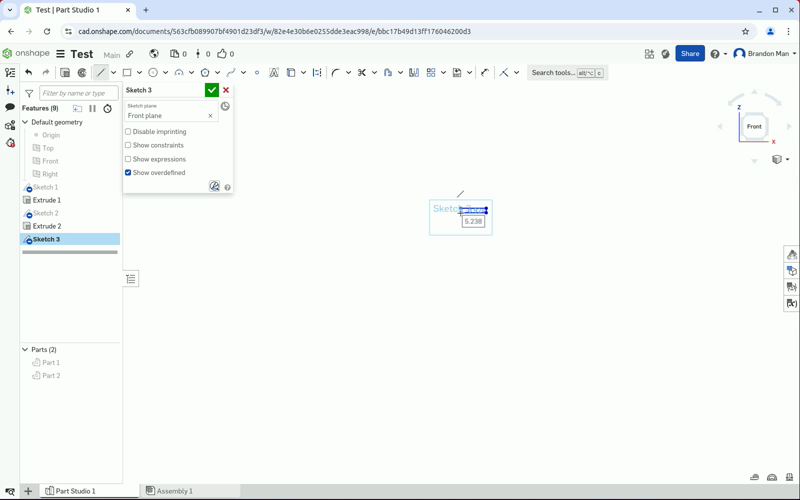
scroll(6)
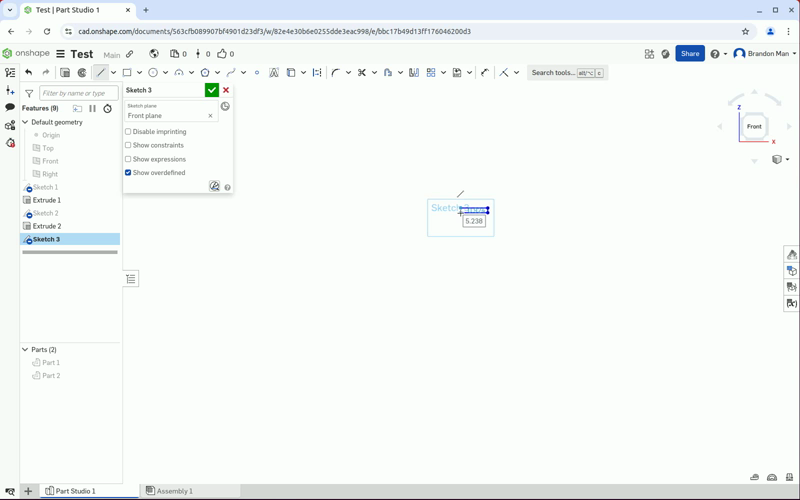
scroll(6)
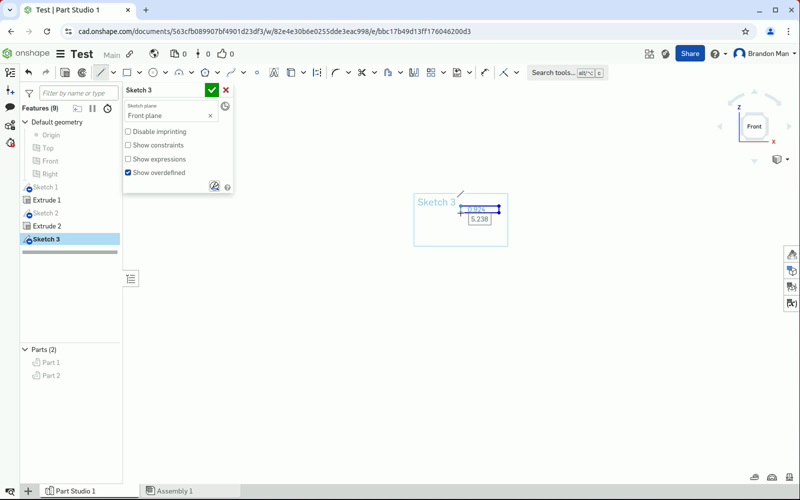
scroll(6)
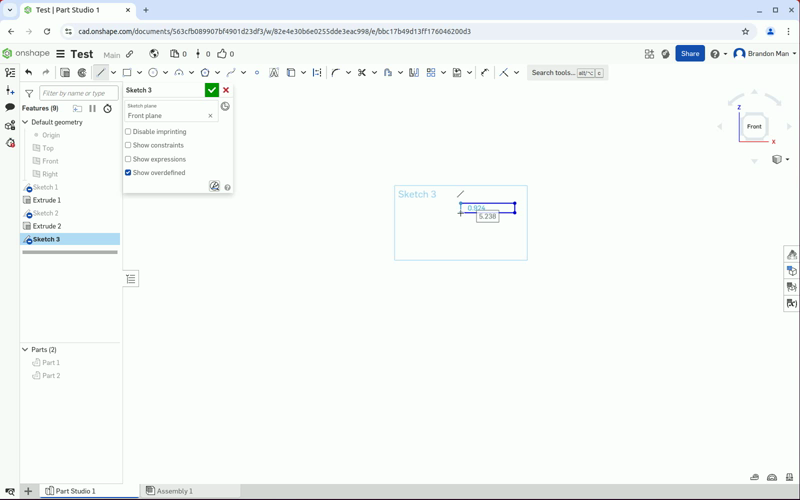
scroll(6)
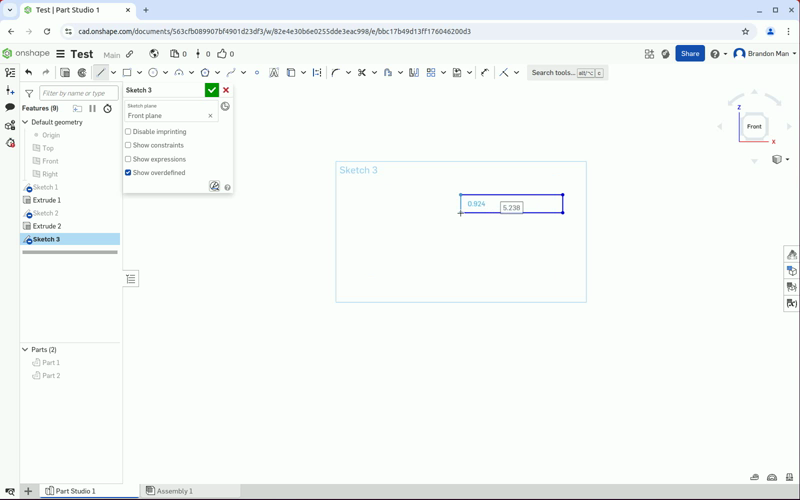
scroll(6)
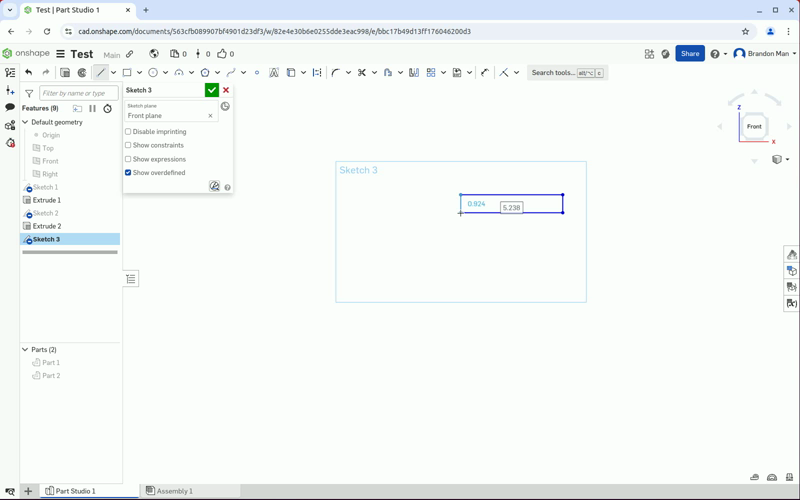
scroll(6)
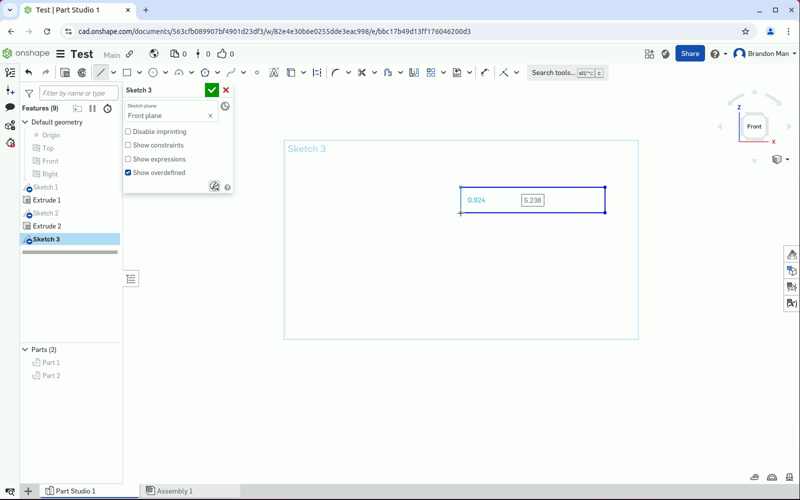
scroll(6)
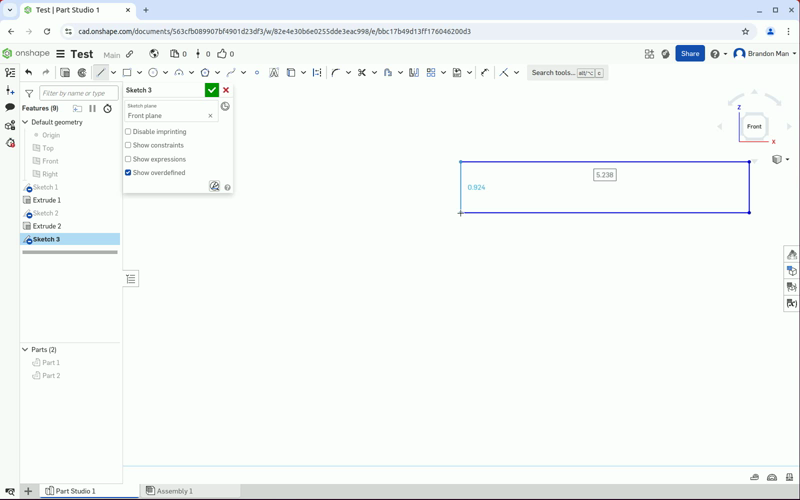
key_up(shift)
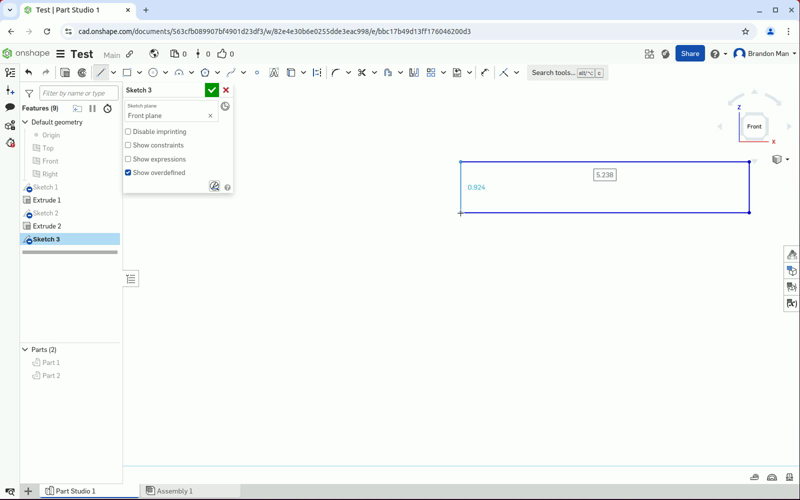
click(460, 212)
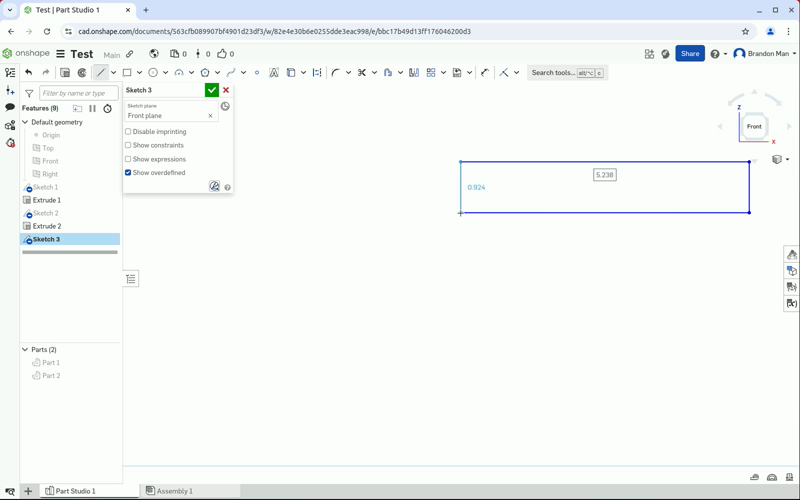
scroll(-6)
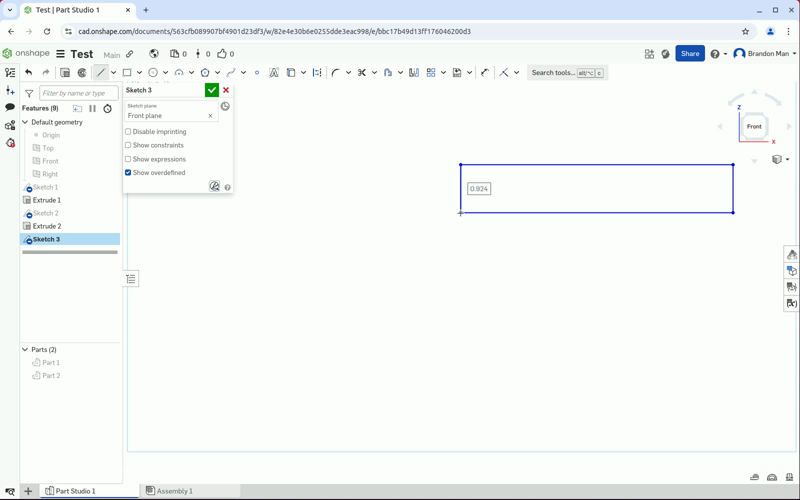
scroll(-6)
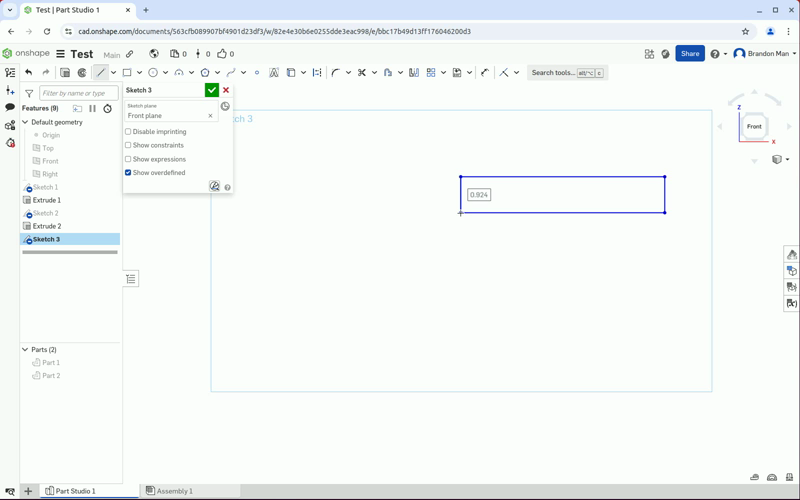
scroll(-6)
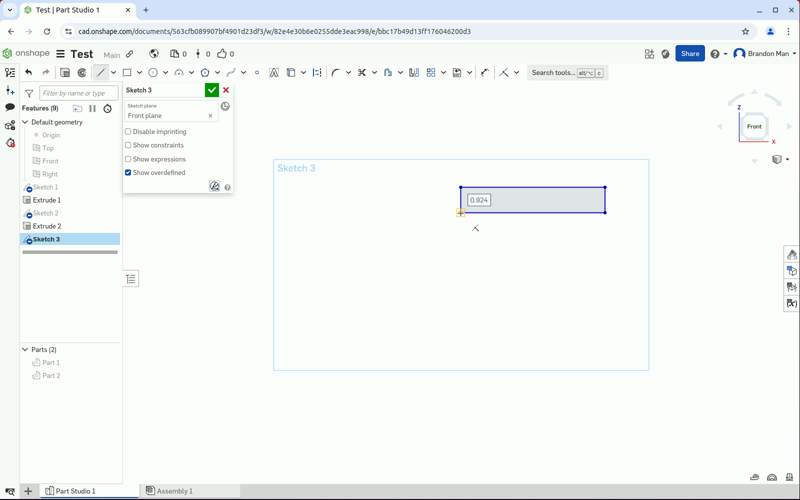
scroll(-6)
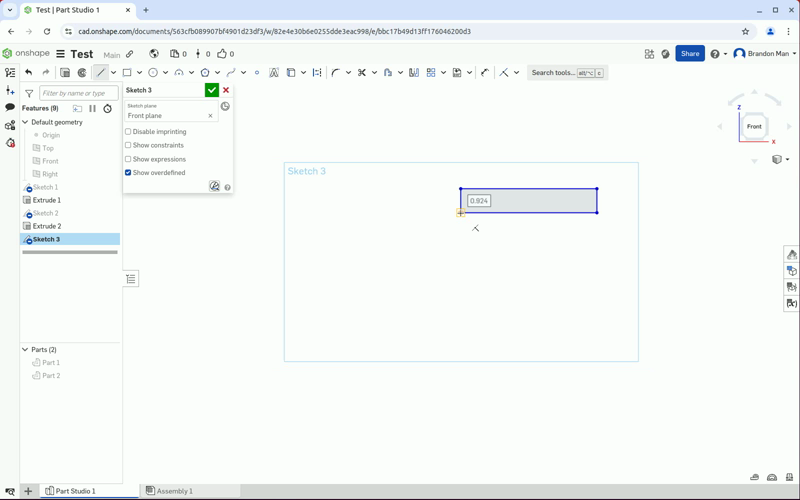
scroll(-6)
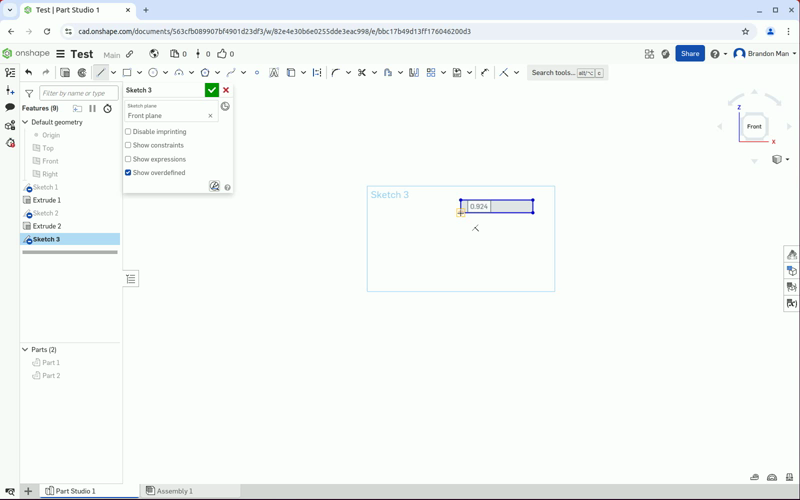
scroll(-6)
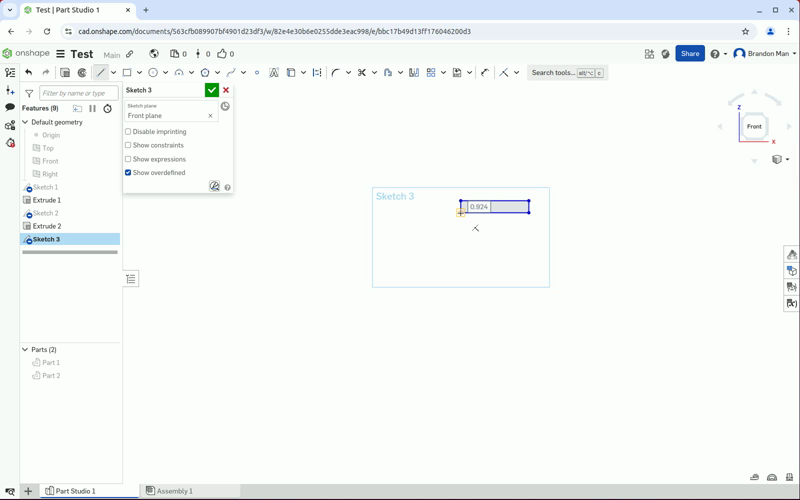
scroll(-6)
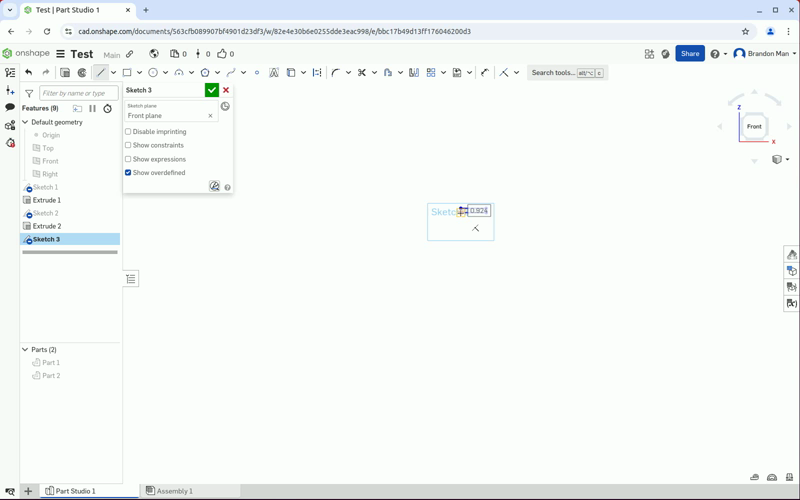
key(esc)
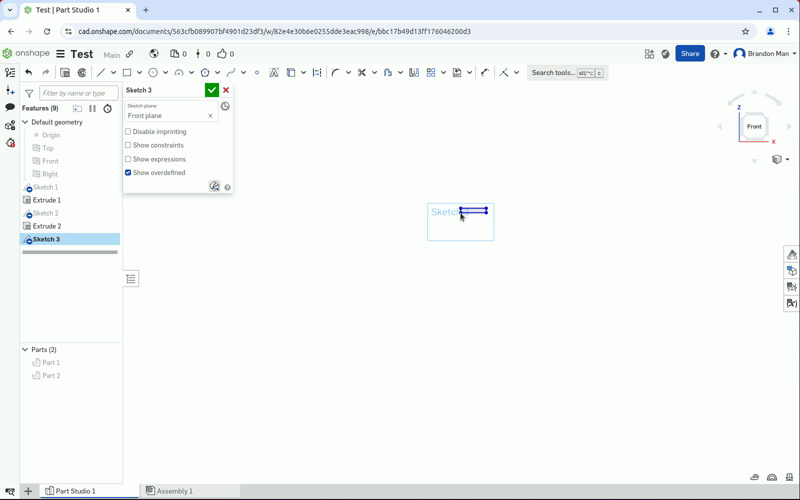
mouse_move(475, 210)
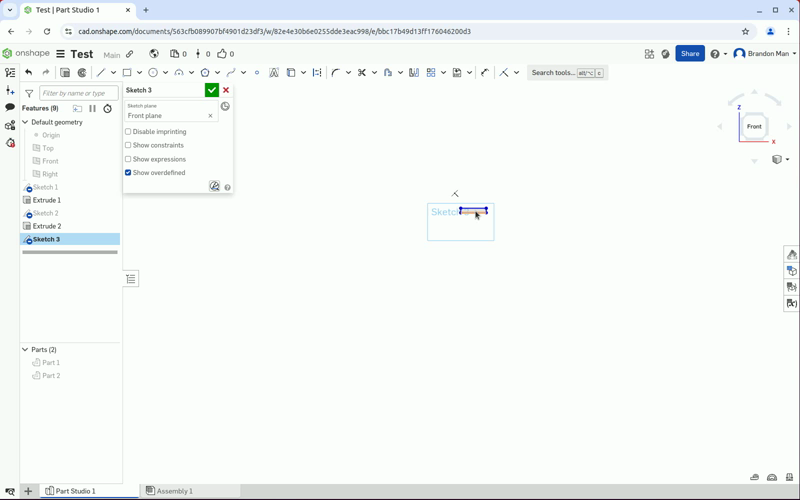
scroll(6)
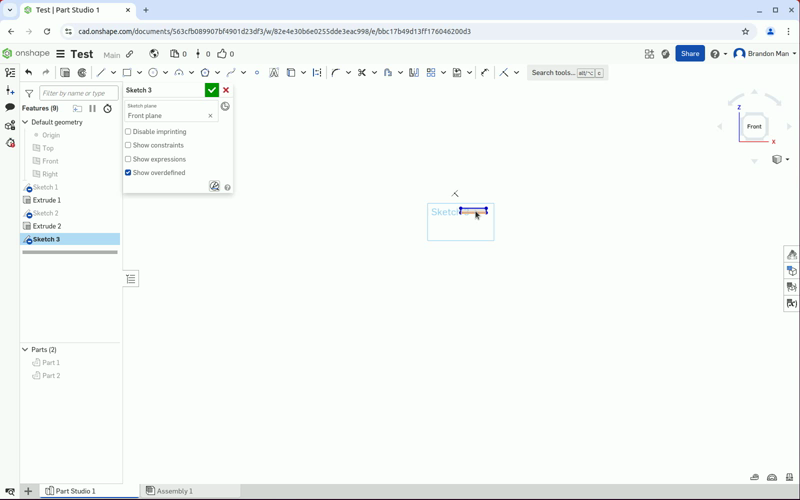
scroll(6)
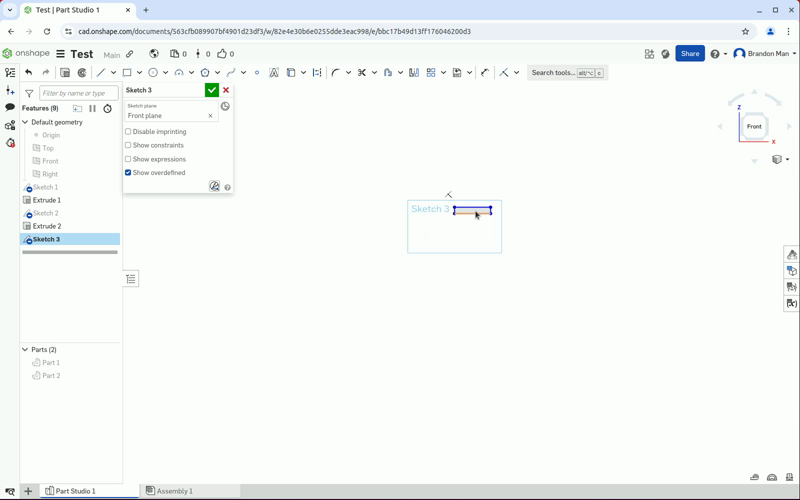
scroll(6)
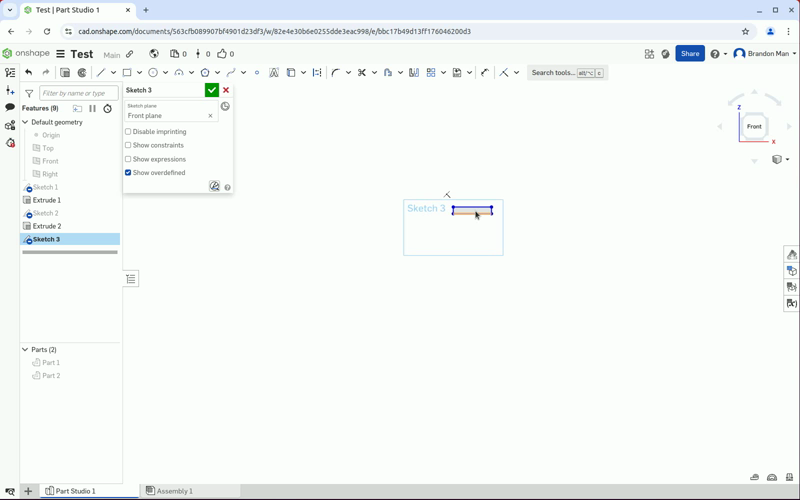
scroll(6)
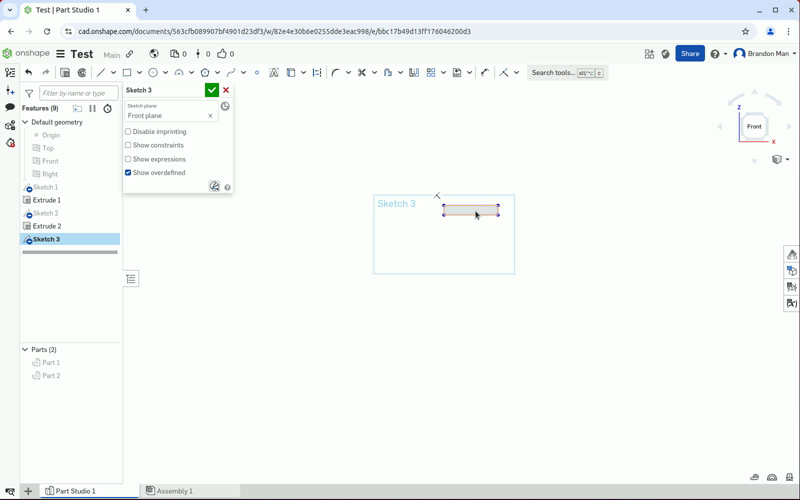
scroll(6)
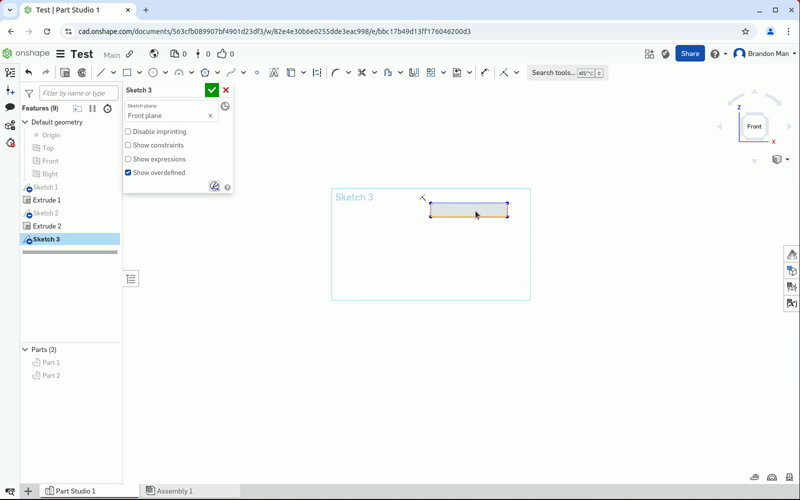
scroll(6)
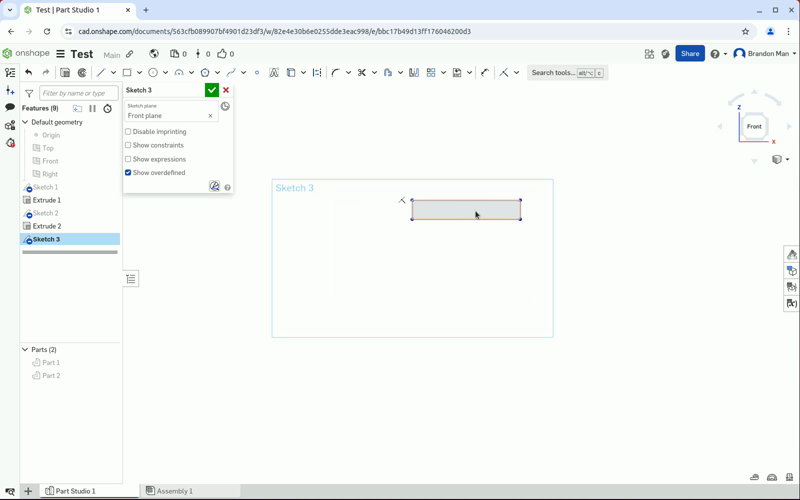
scroll(6)
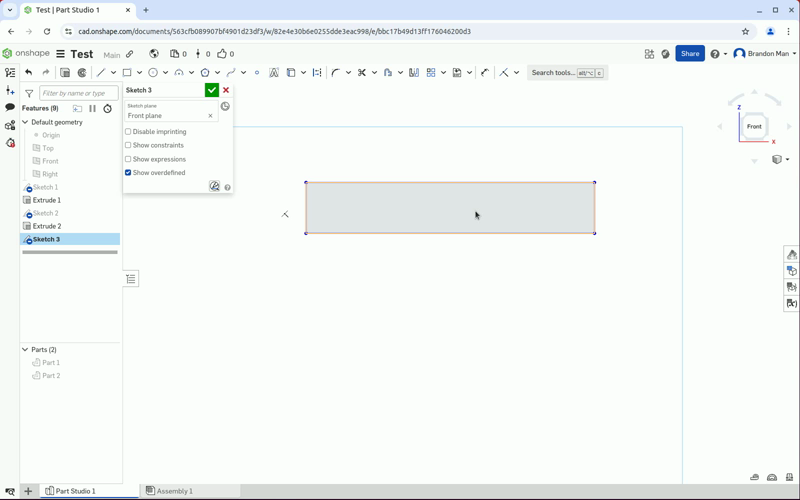
click(475, 210)
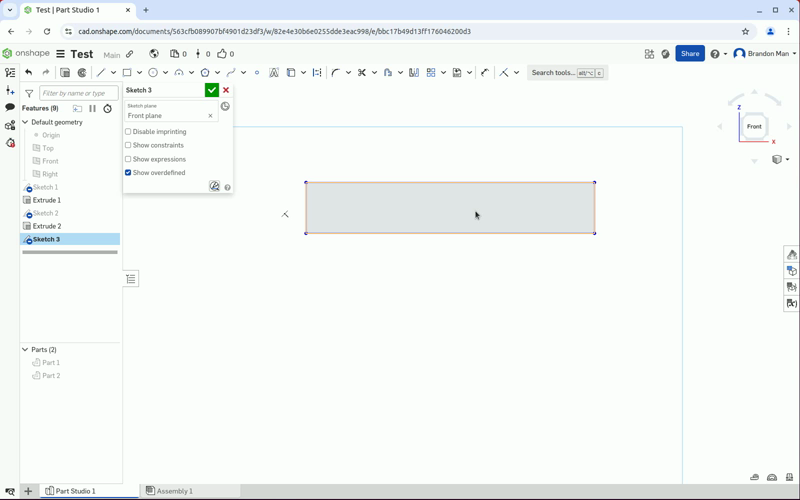
scroll(-6)
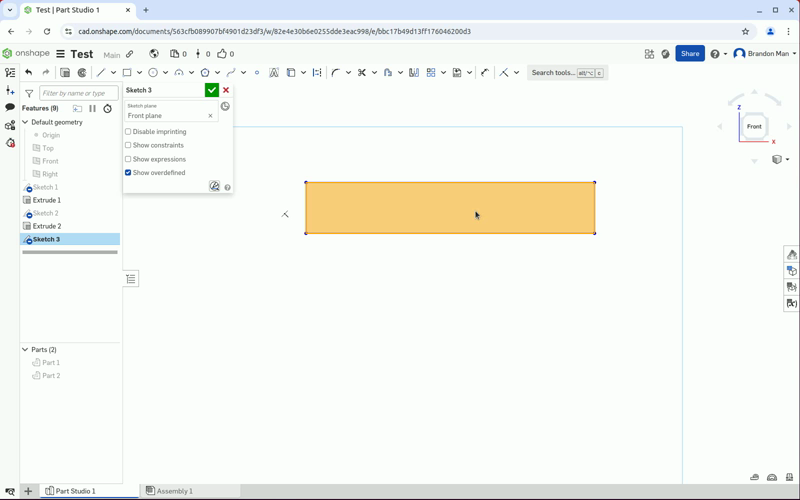
scroll(-6)
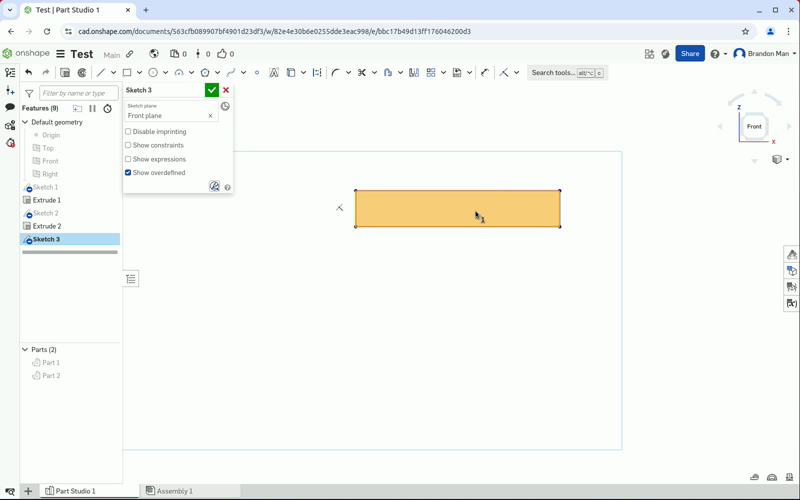
scroll(-6)
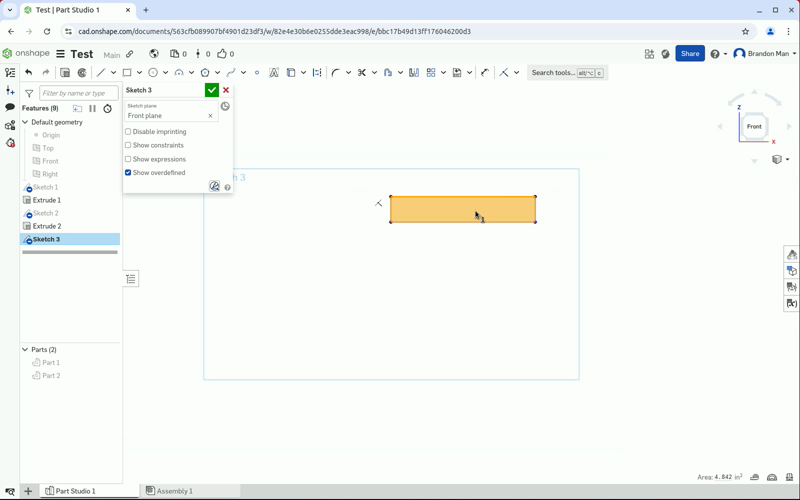
scroll(-6)
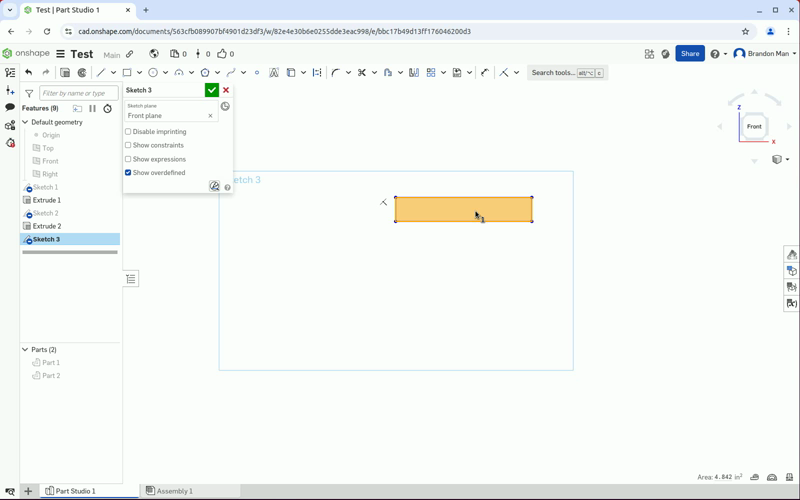
scroll(-6)
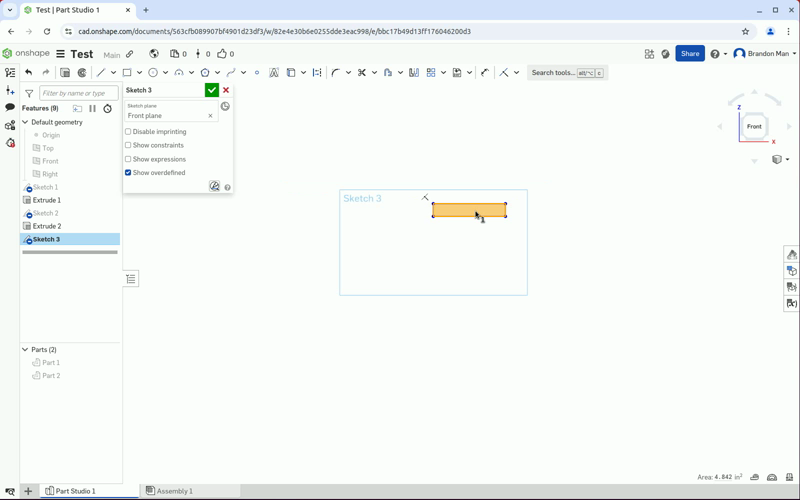
scroll(-6)
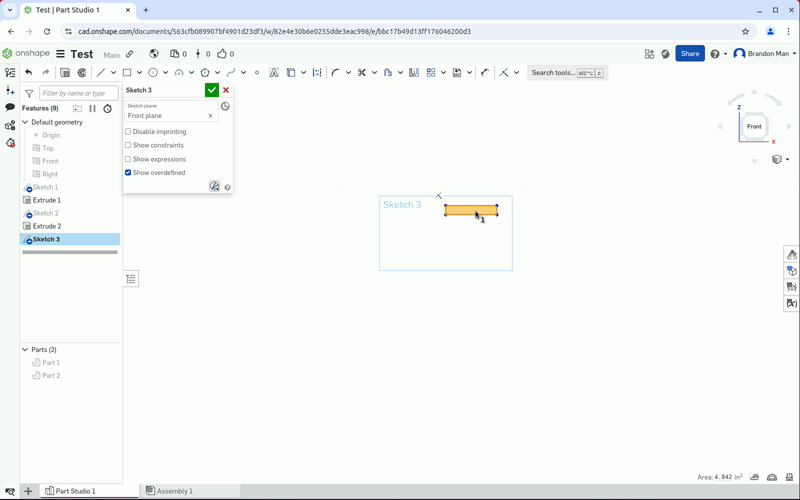
scroll(-6)
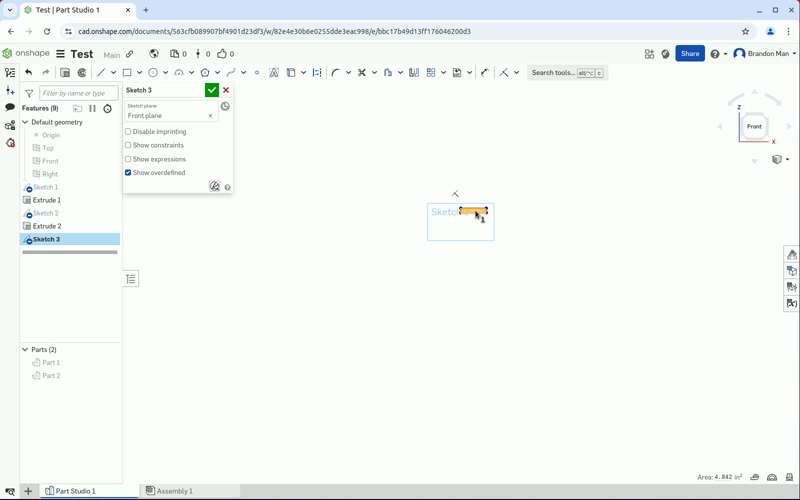
mouse_move(73, 352)
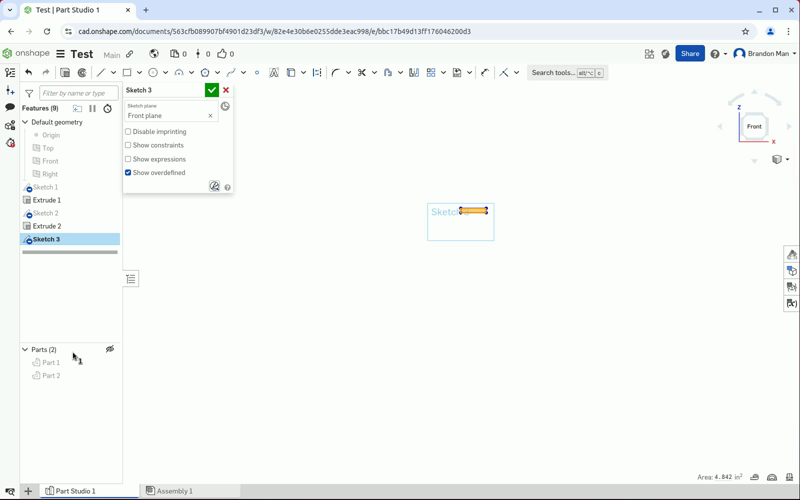
key(shift+y)
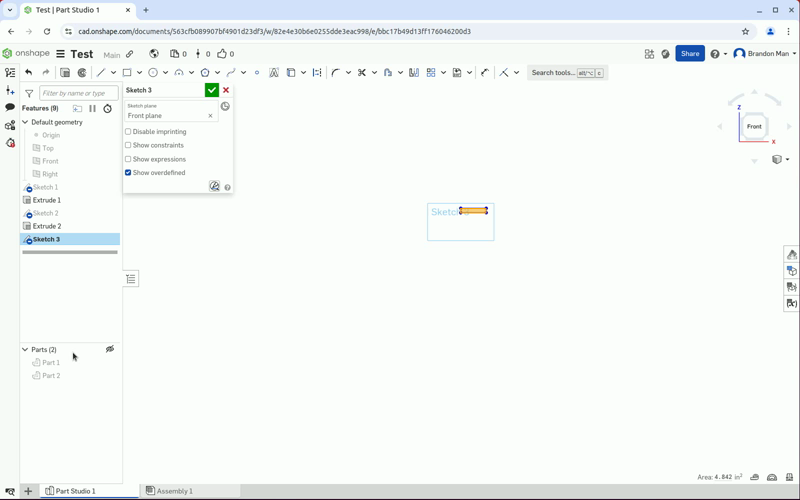
key(shift+e)
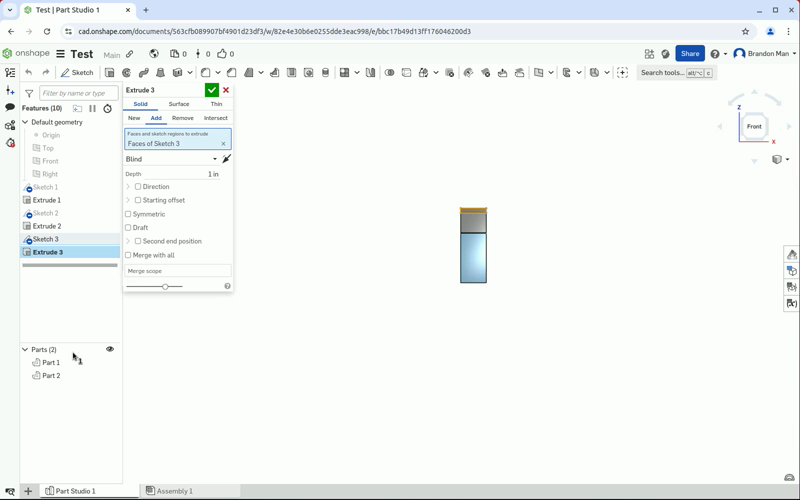
mouse_move(143, 106)
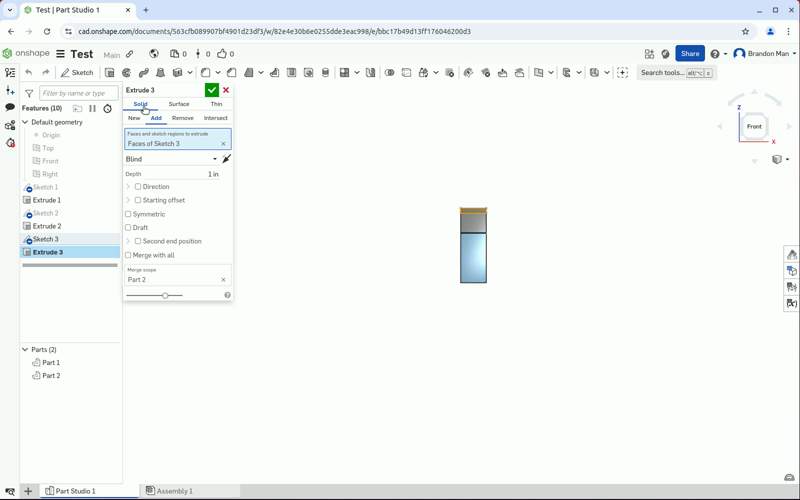
click(143, 106)
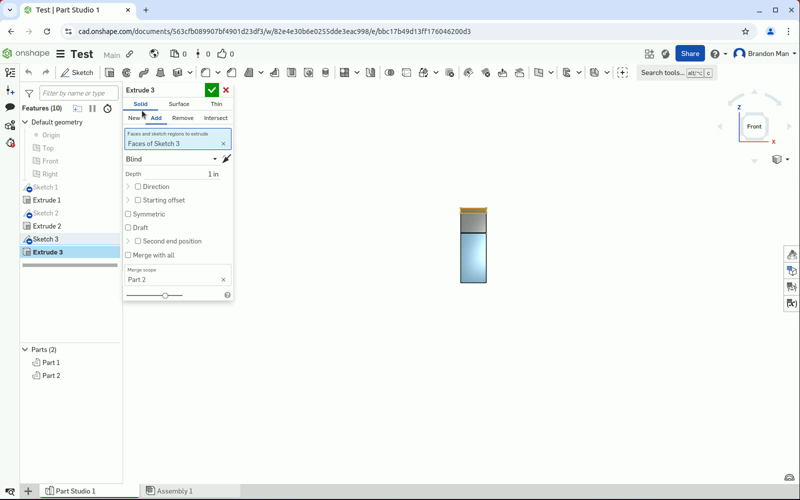
mouse_move(137, 120)
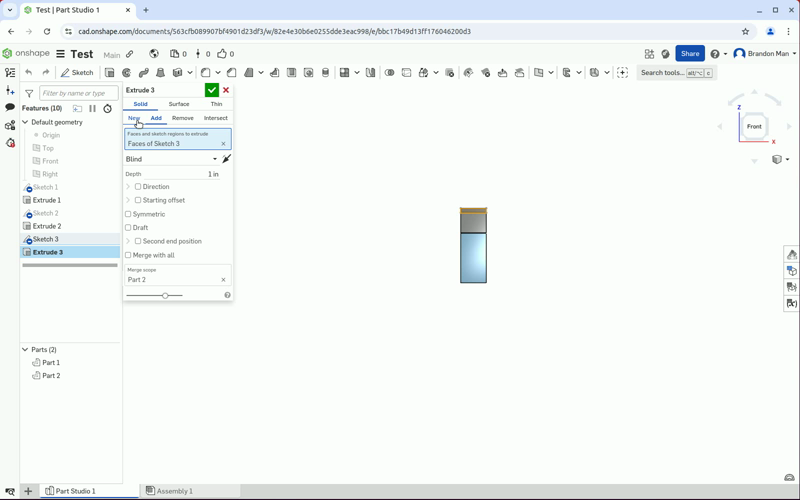
click(137, 120)
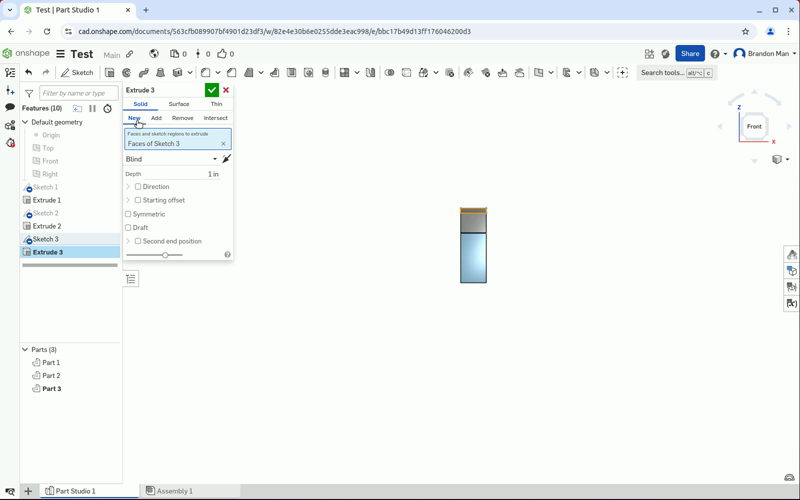
key(tab, 4)
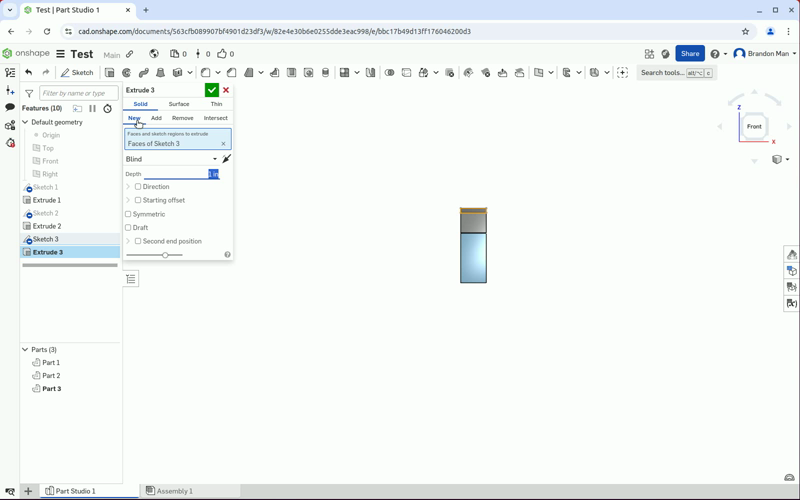
text(-2.648)
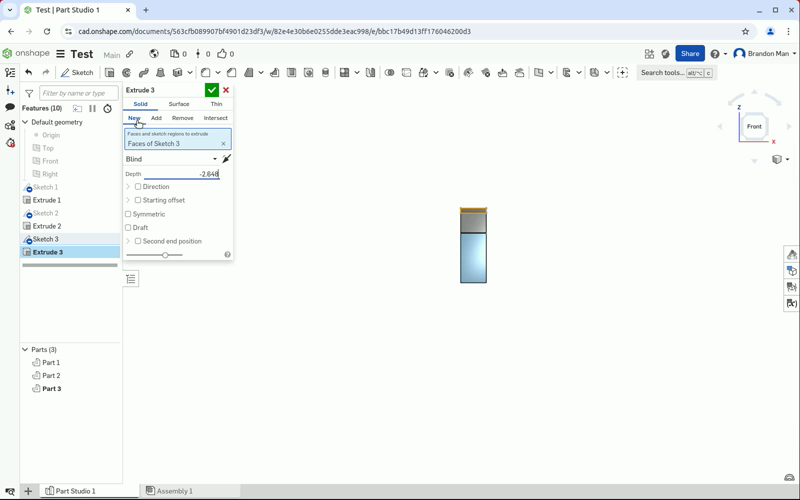
key(enter)
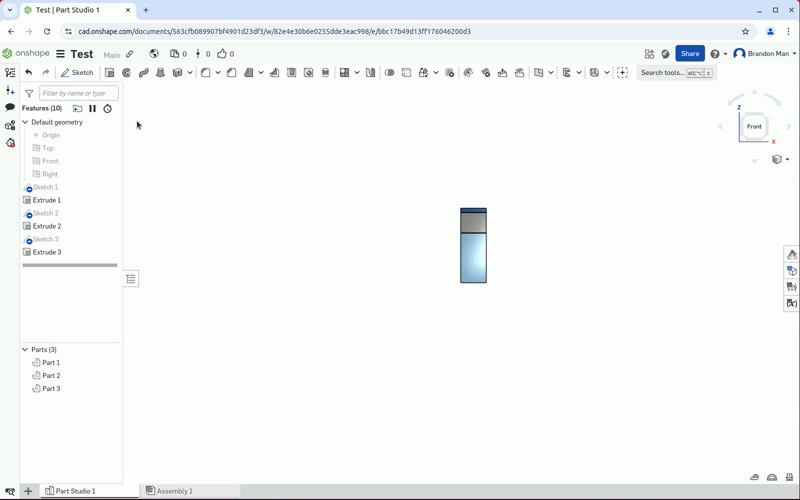
key(shift+h)
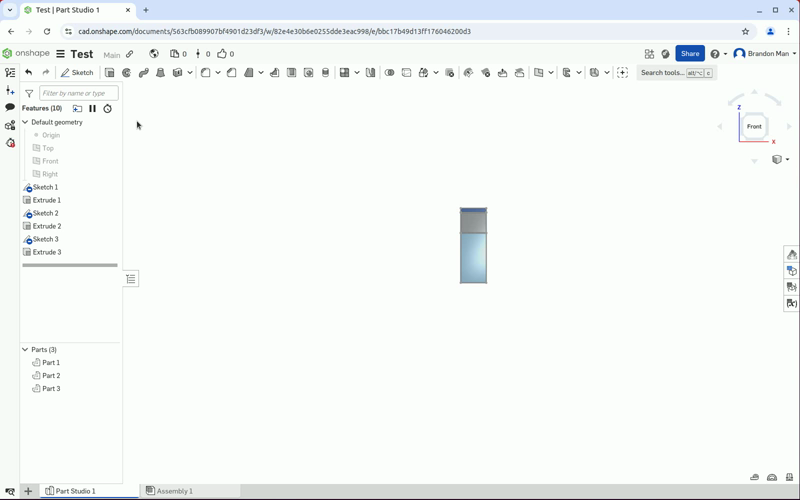
key(shift+h)
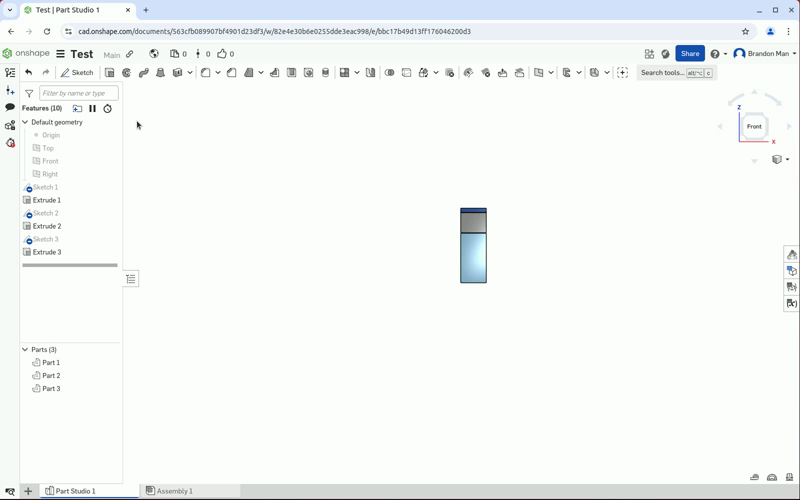
mouse_move(73, 189)
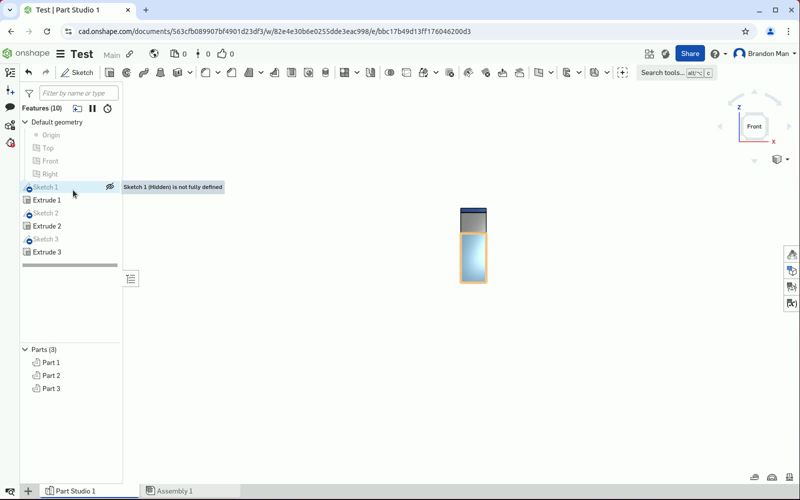
click(73, 189)
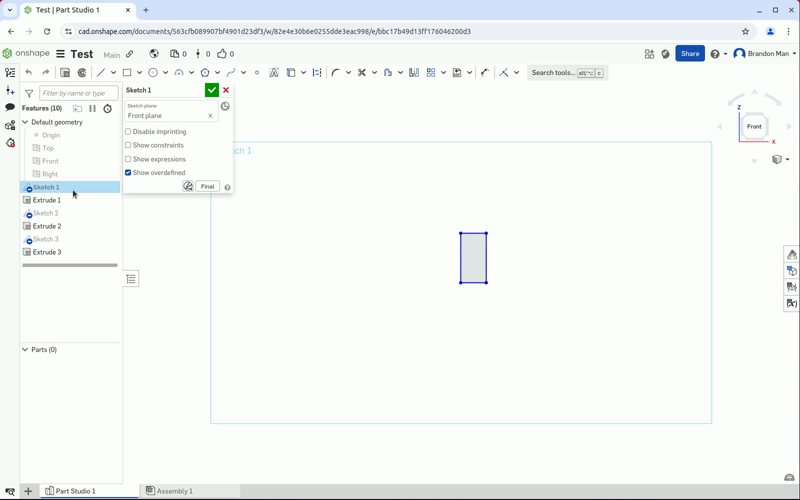
mouse_move(229, 92)
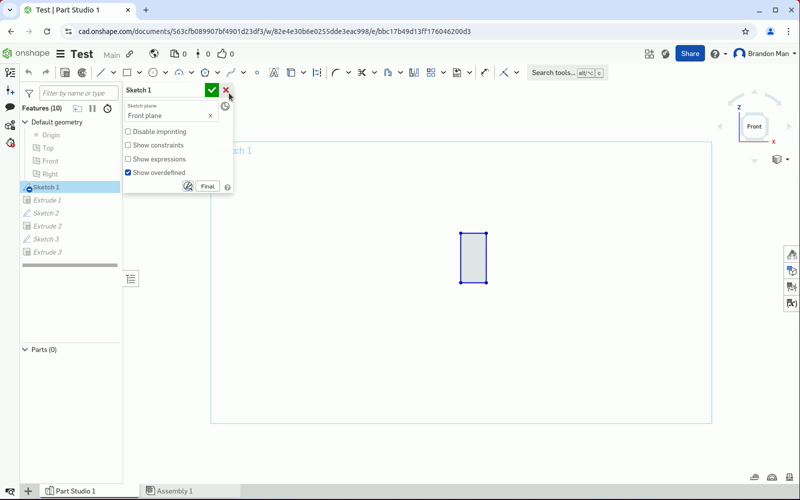
click(229, 92)
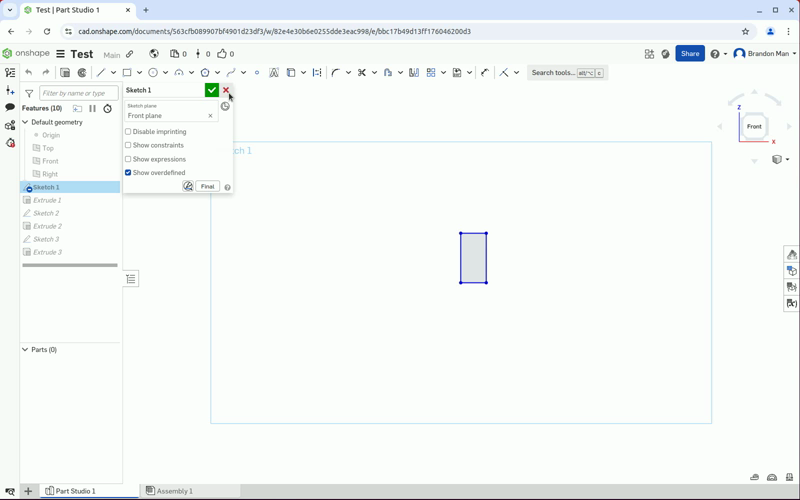
key(shift+s)
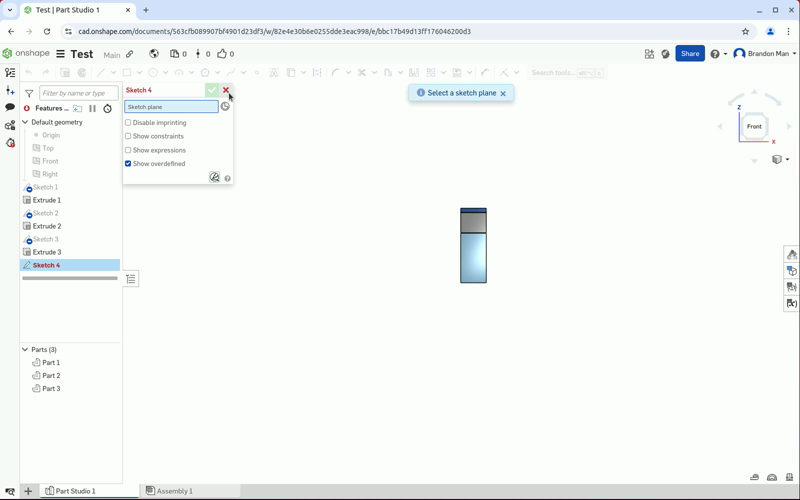
mouse_move(73, 163)
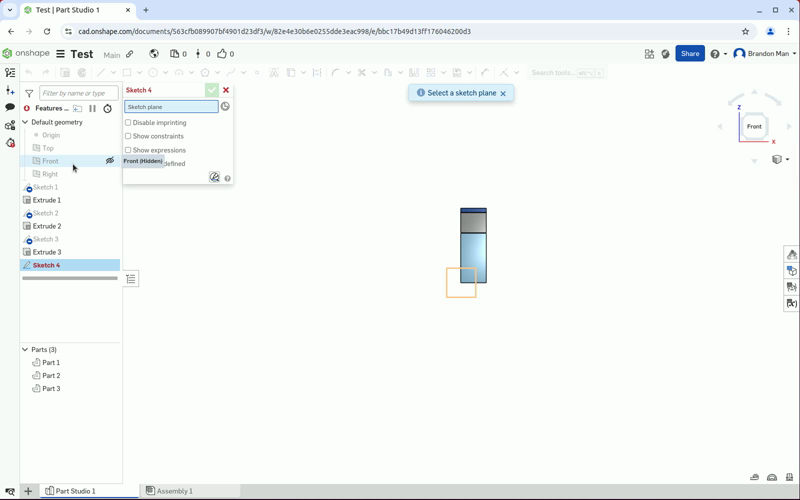
click(73, 163)
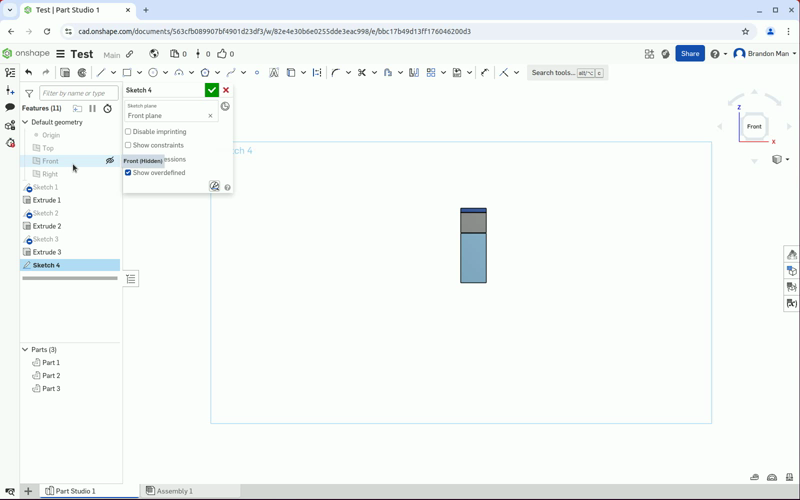
mouse_move(73, 352)
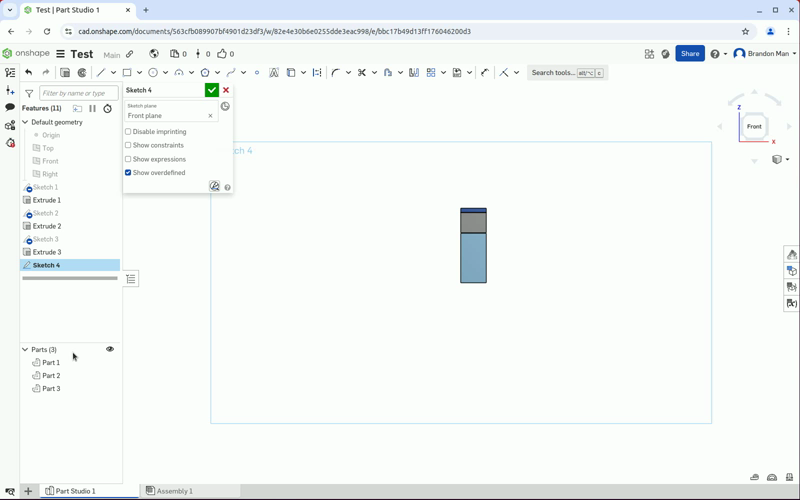
key(y)
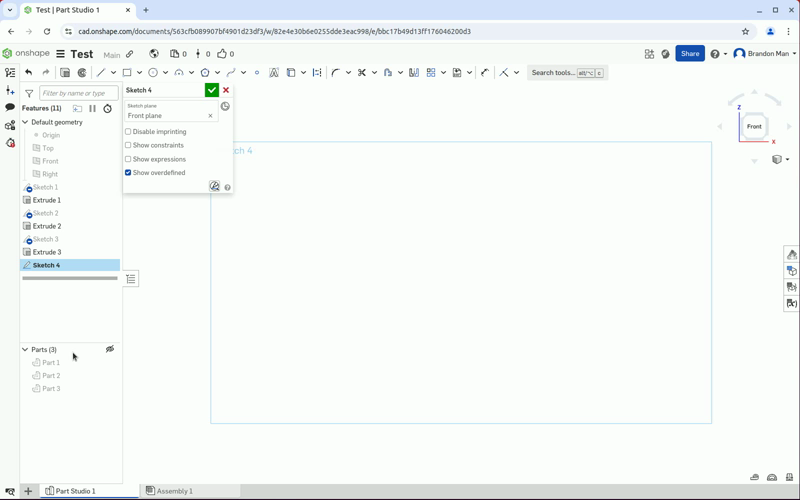
key(l)
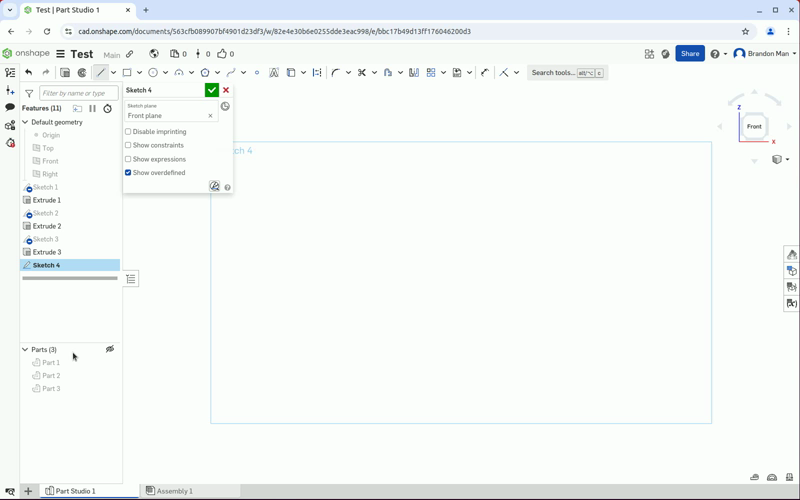
key_down(shift)
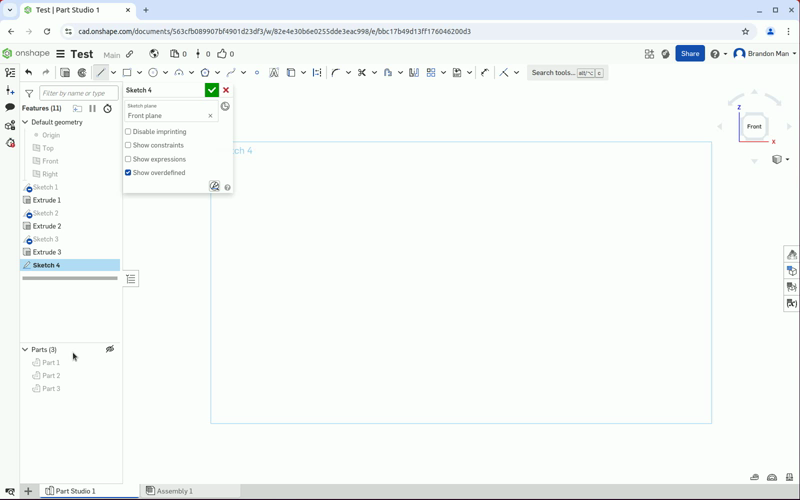
mouse_move(460, 207)
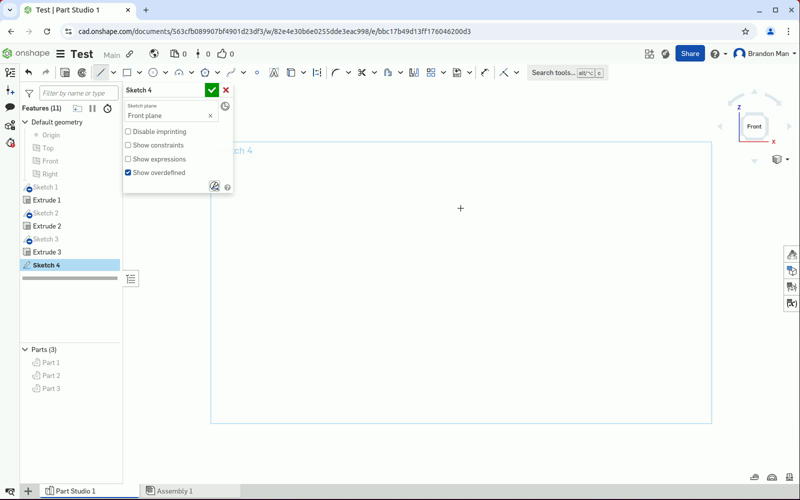
click(460, 207)
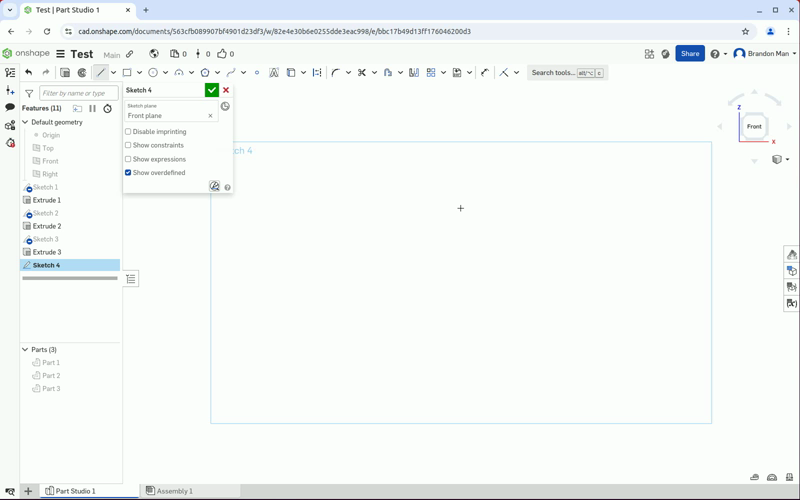
key_up(shift)
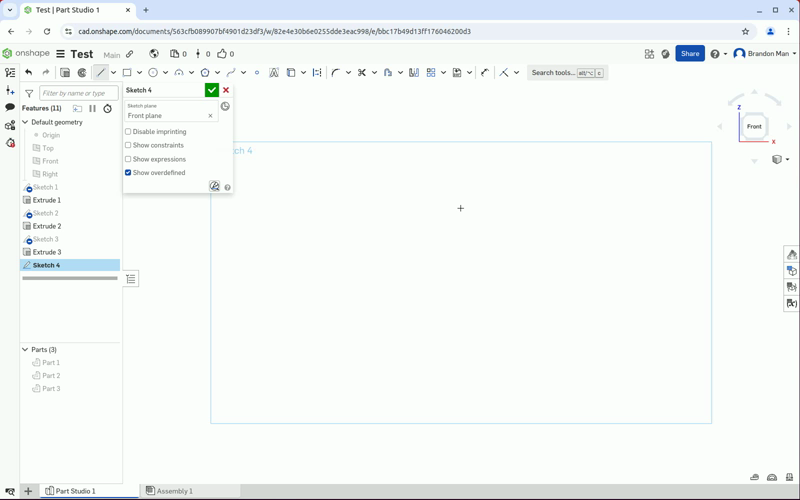
key_down(shift)
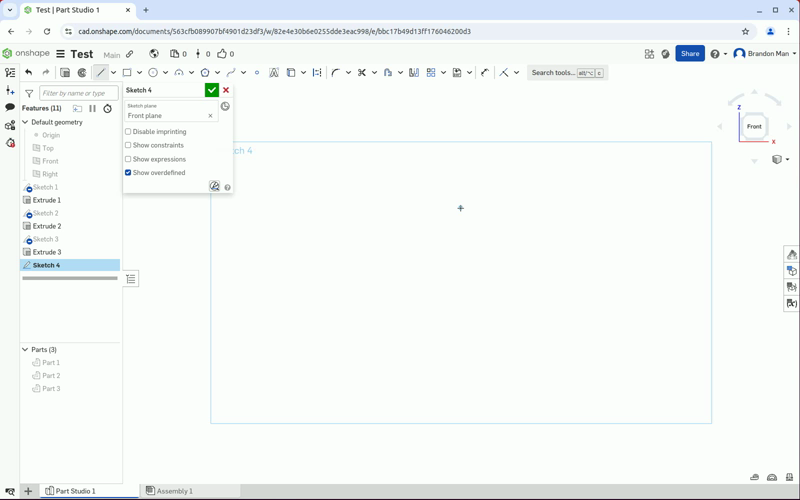
mouse_move(490, 207)
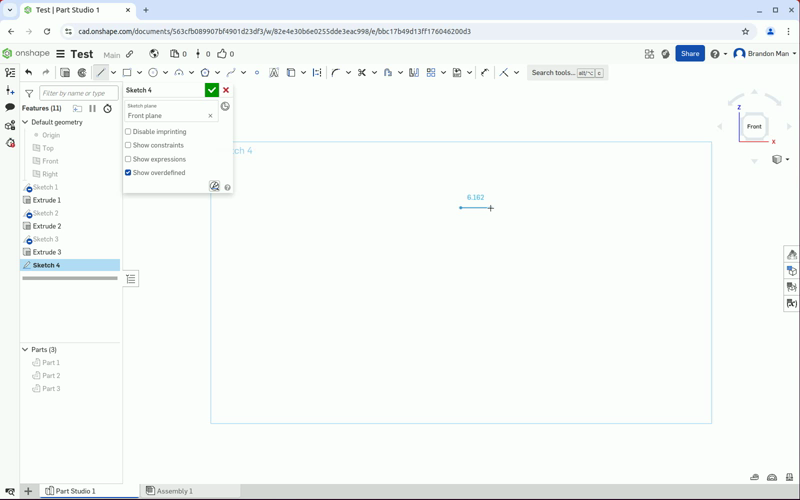
mouse_move(486, 207)
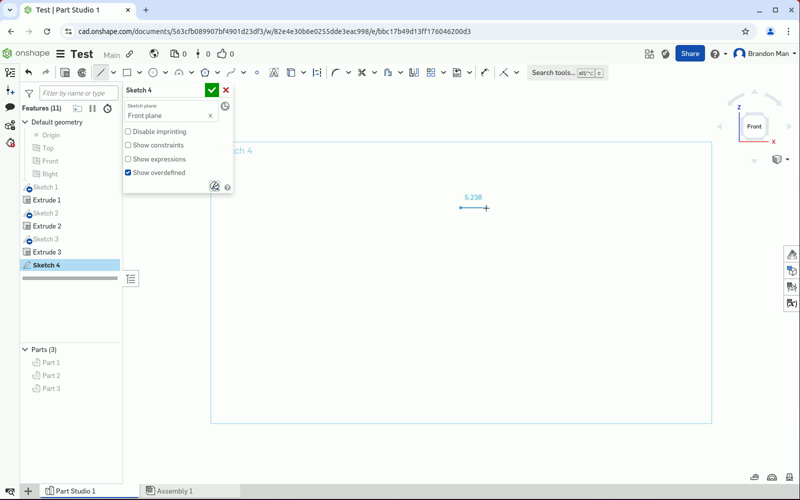
click(486, 207)
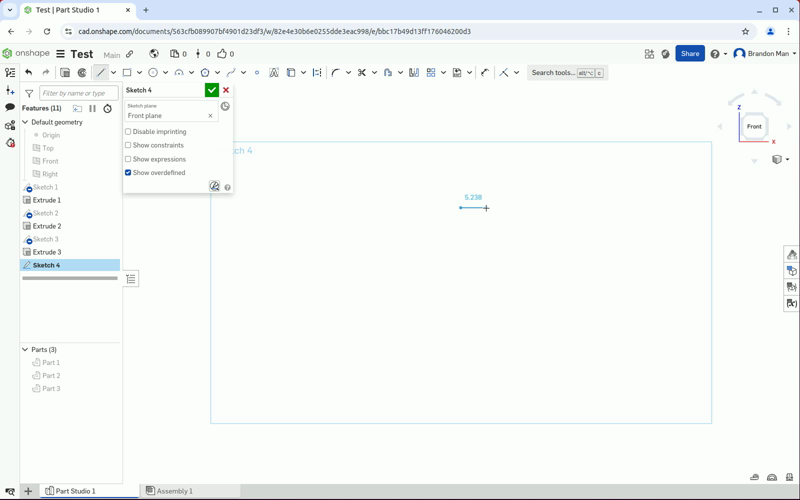
key_up(shift)
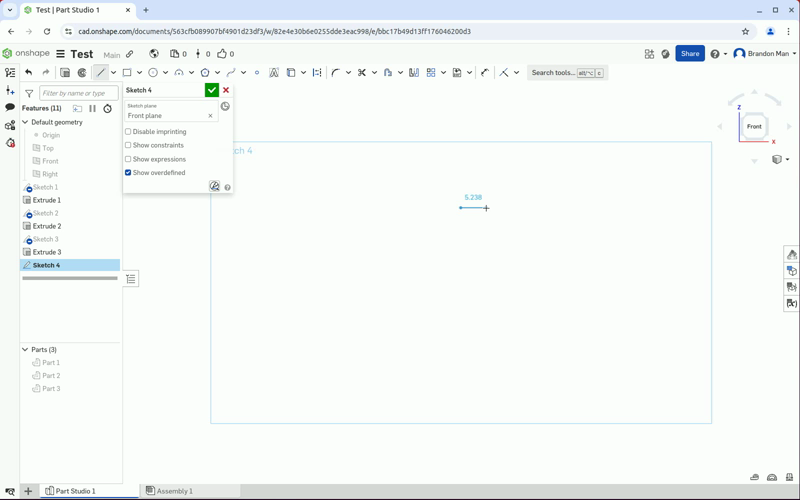
key_down(shift)
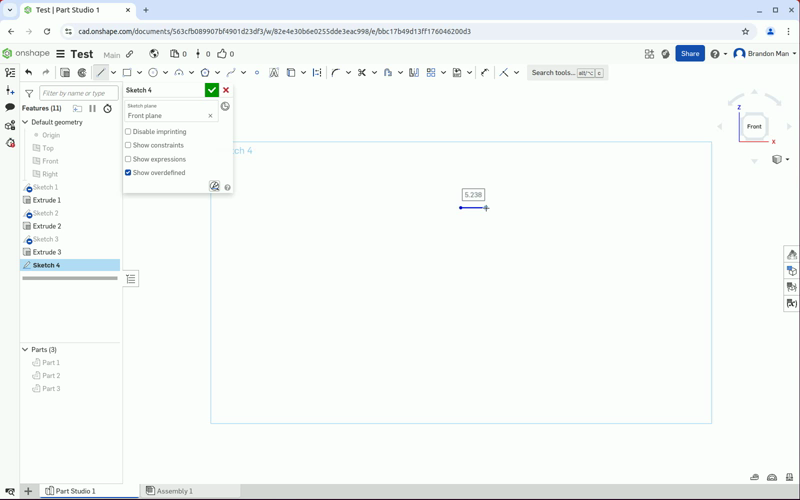
mouse_move(516, 207)
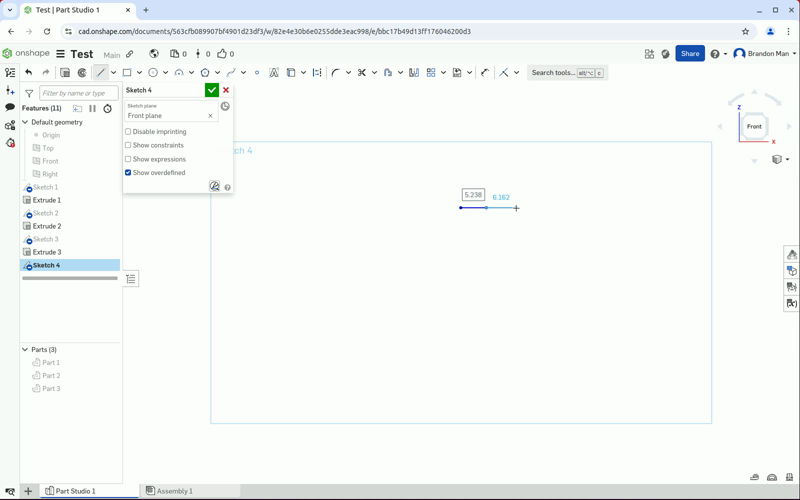
mouse_move(486, 169)
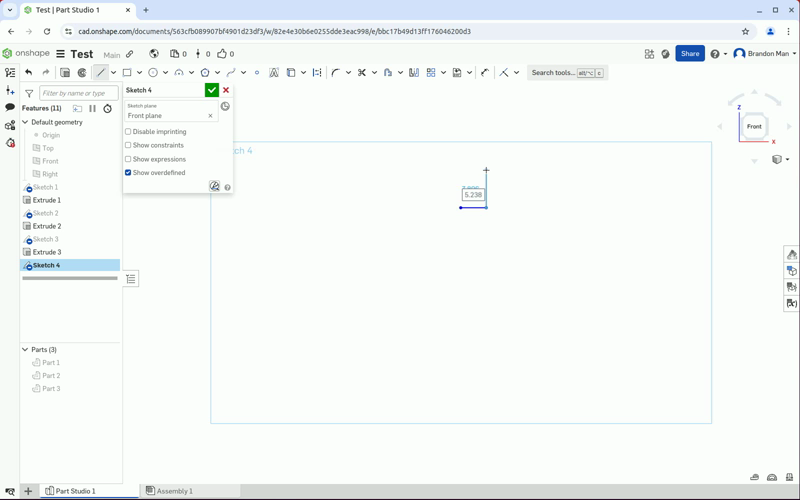
click(486, 169)
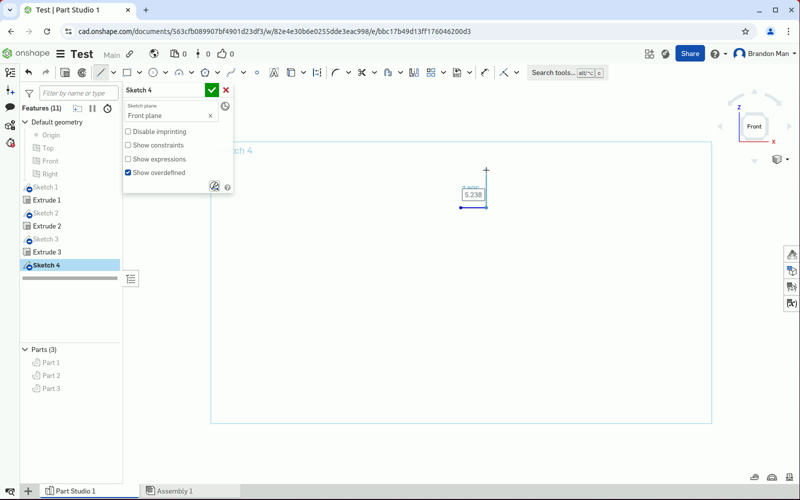
key_up(shift)
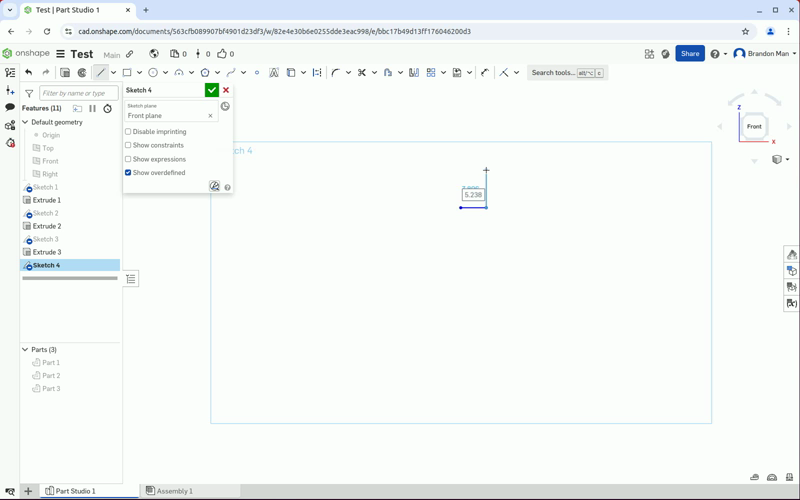
key_down(shift)
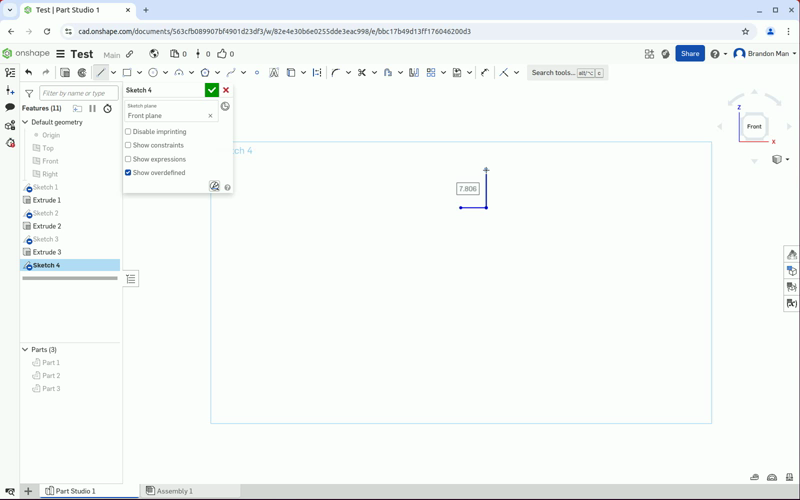
mouse_move(516, 169)
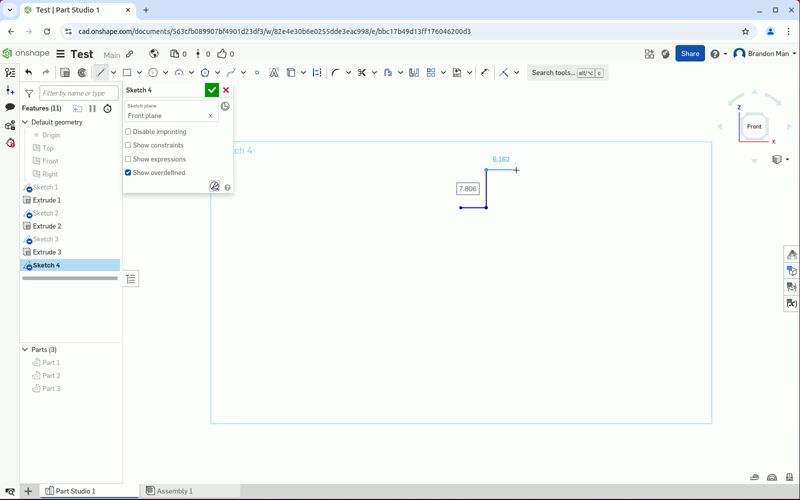
mouse_move(460, 169)
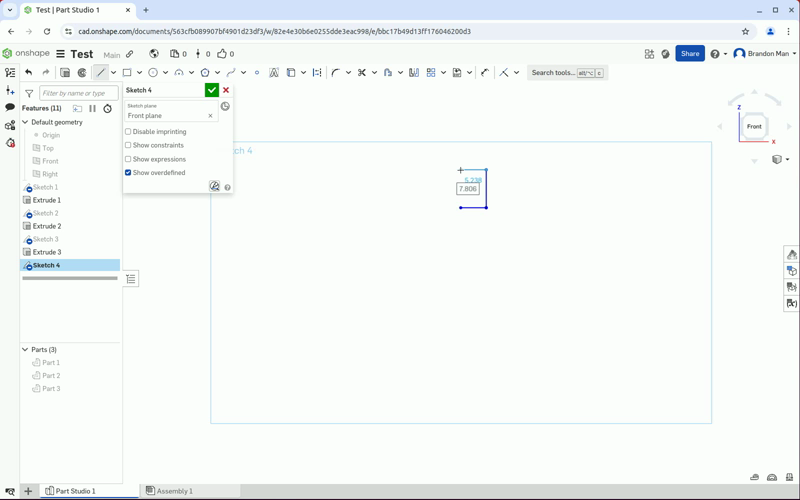
click(460, 169)
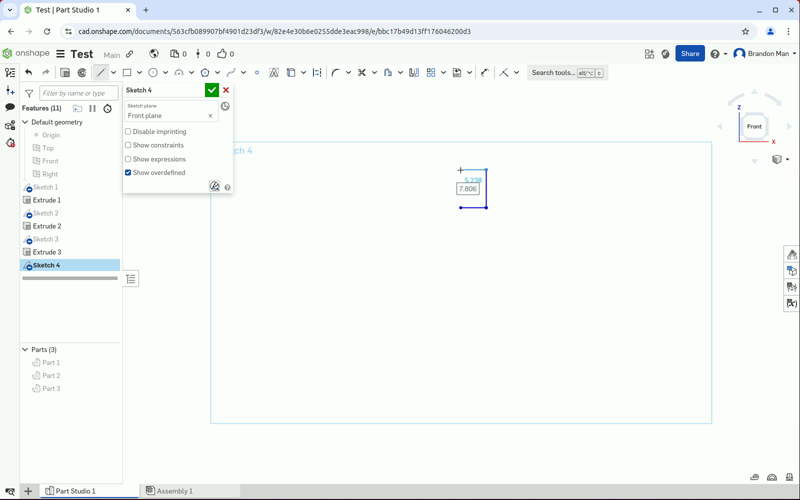
key_up(shift)
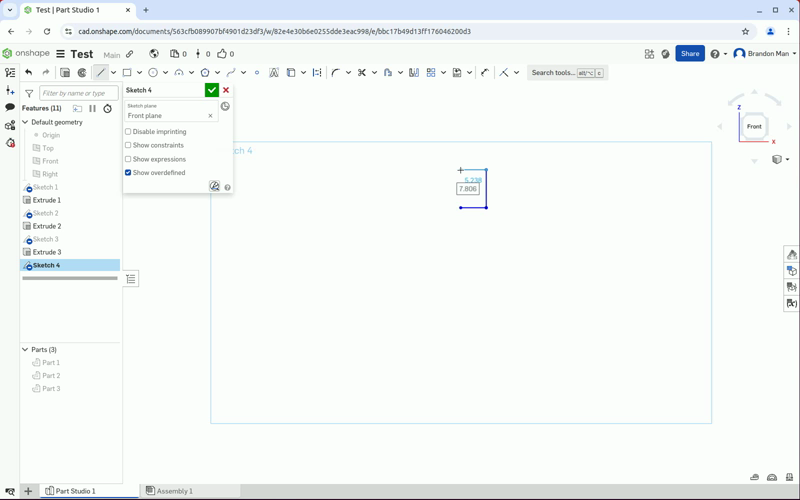
mouse_move(490, 169)
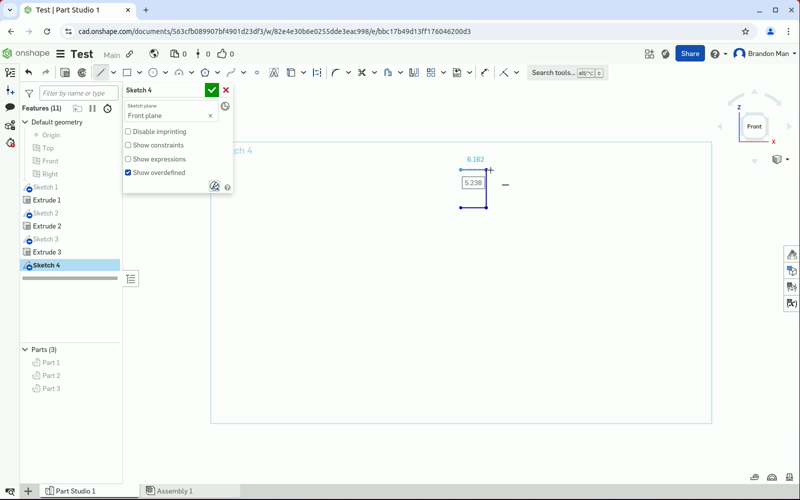
key_down(shift)
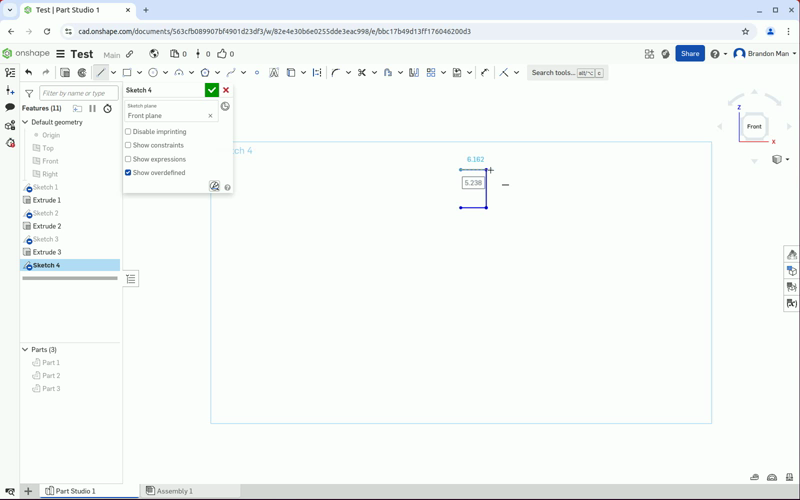
mouse_move(460, 207)
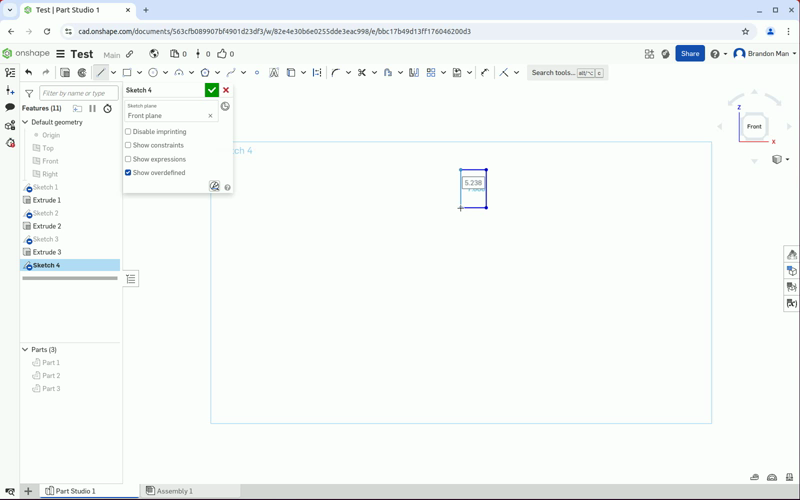
key_up(shift)
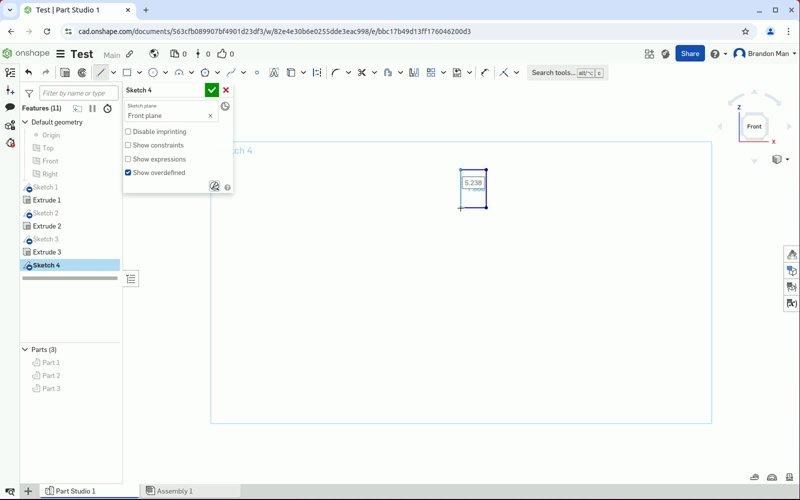
click(460, 207)
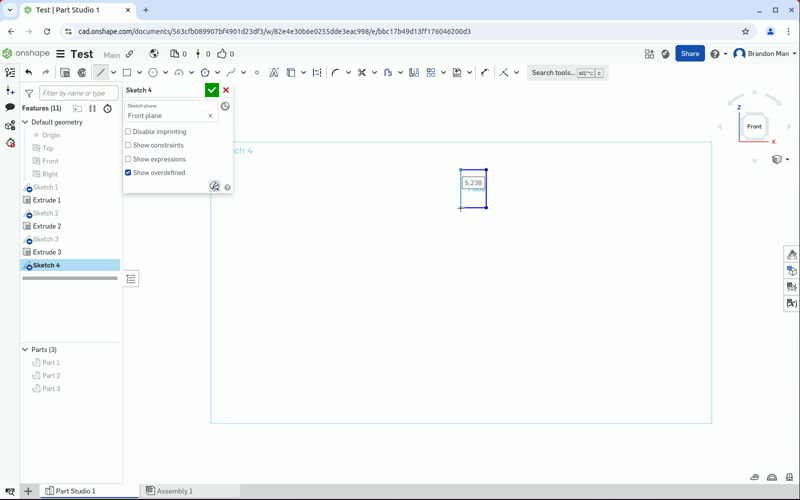
key(esc)
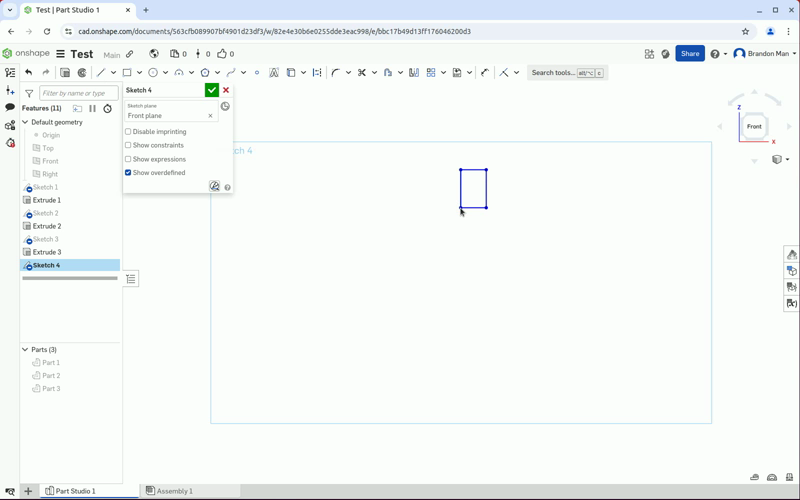
mouse_move(478, 178)
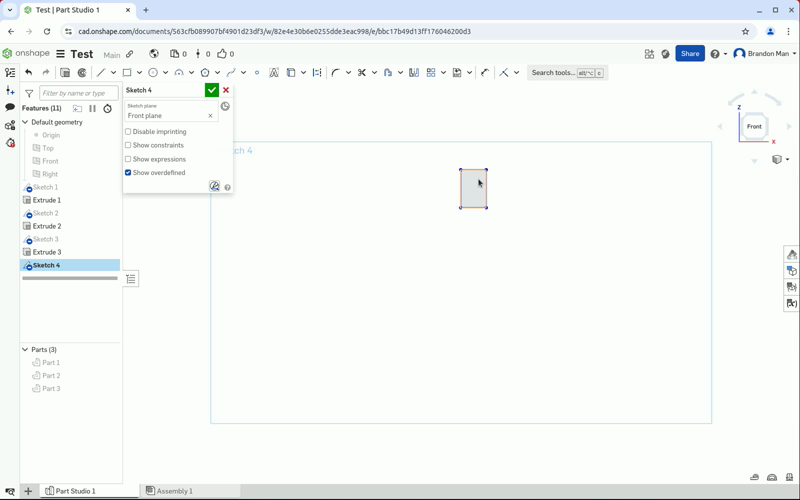
scroll(6)
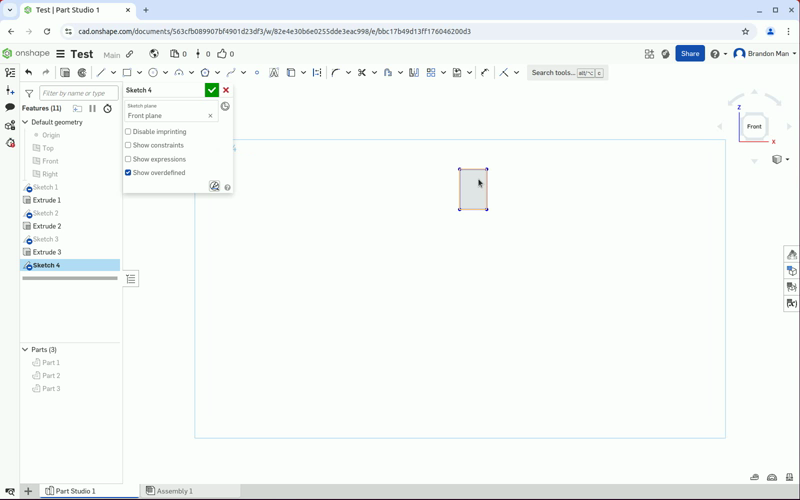
scroll(6)
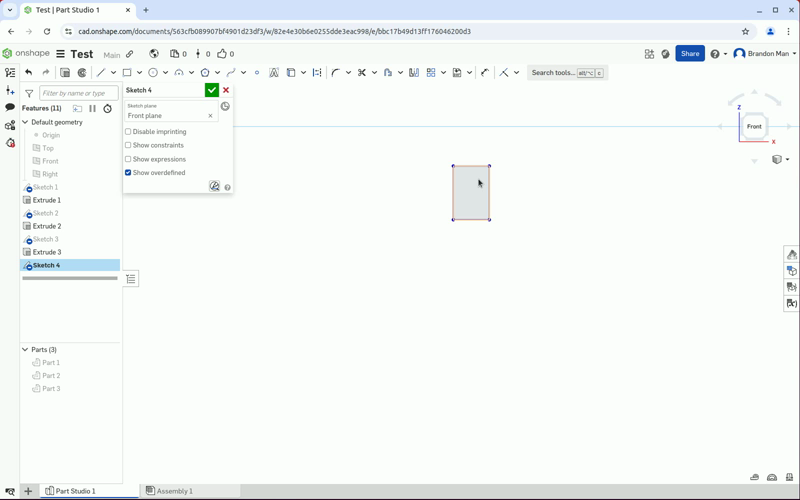
scroll(6)
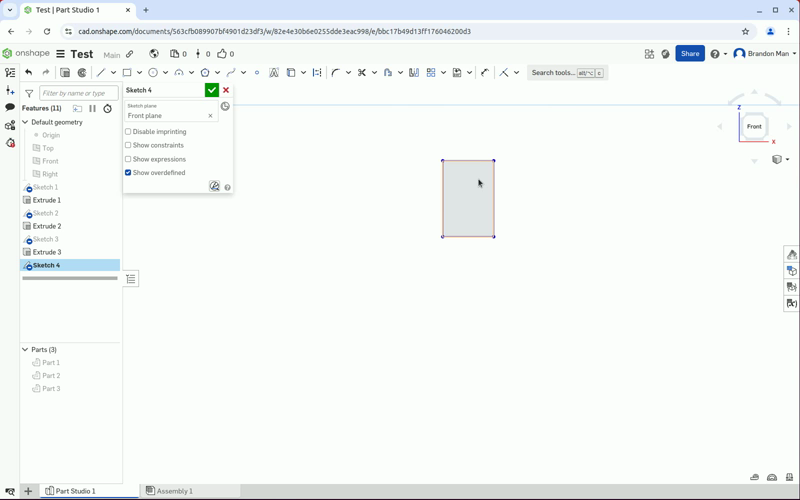
scroll(6)
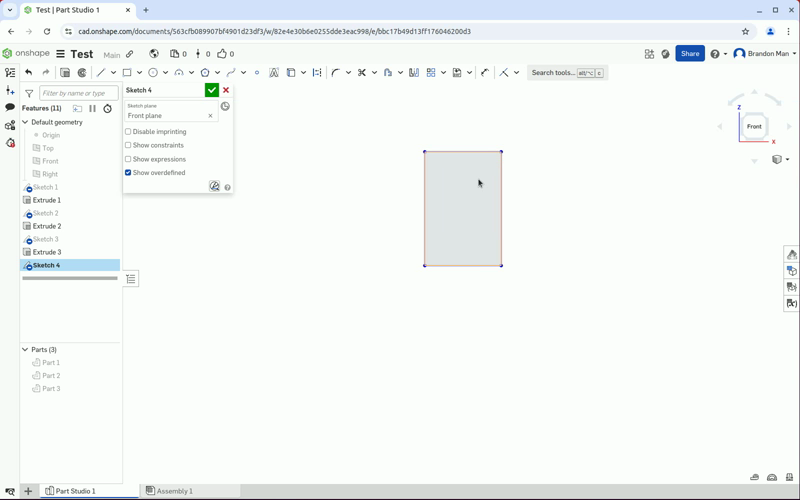
scroll(6)
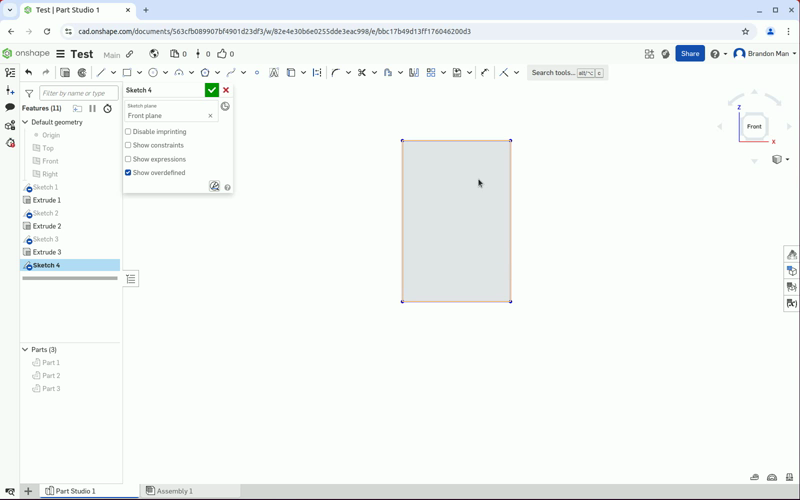
scroll(6)
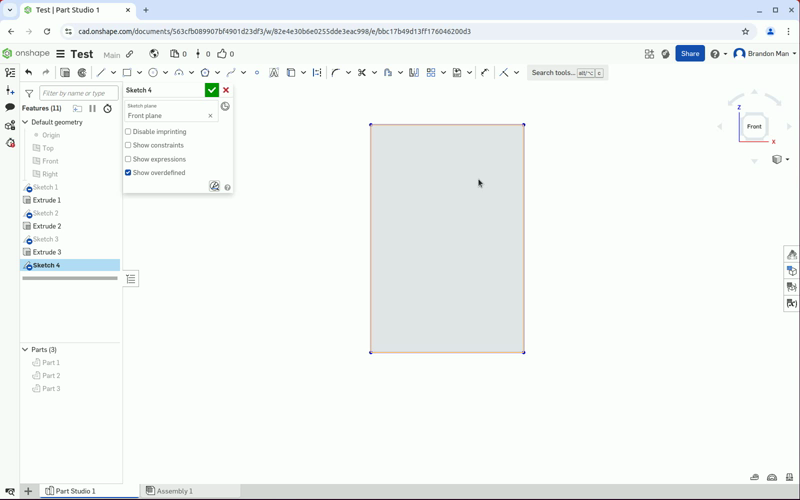
scroll(6)
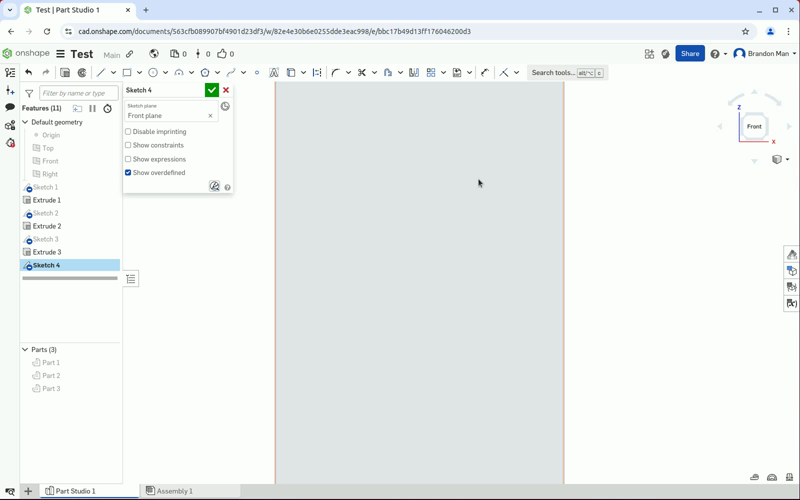
click(478, 178)
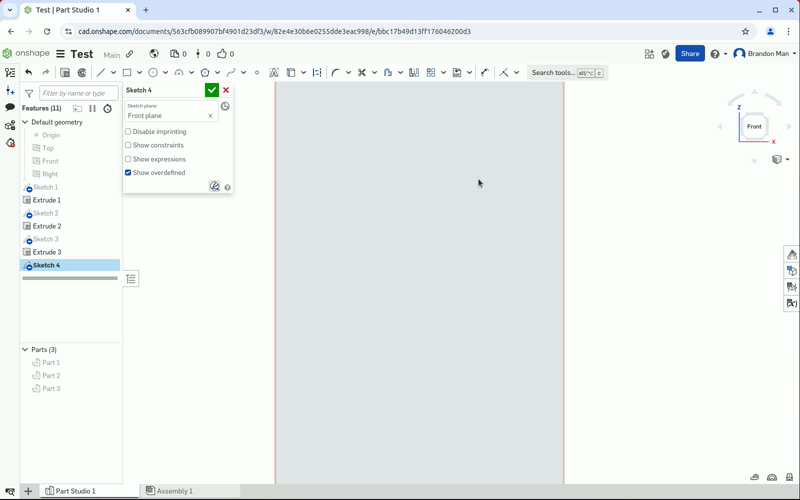
scroll(-6)
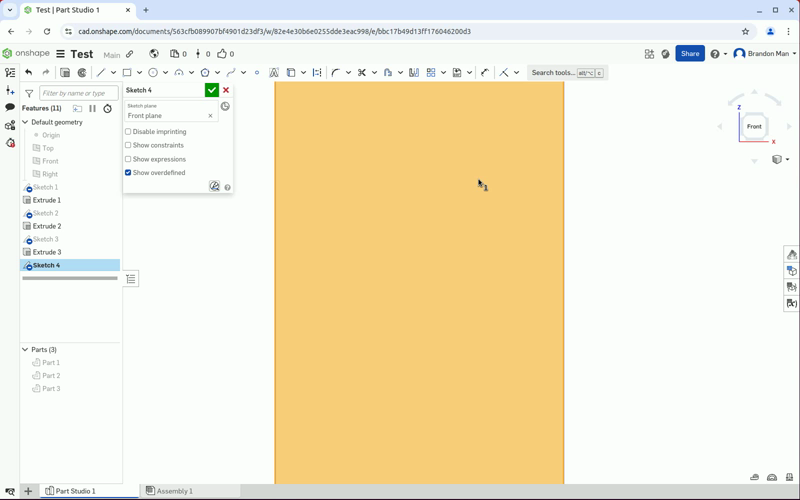
scroll(-6)
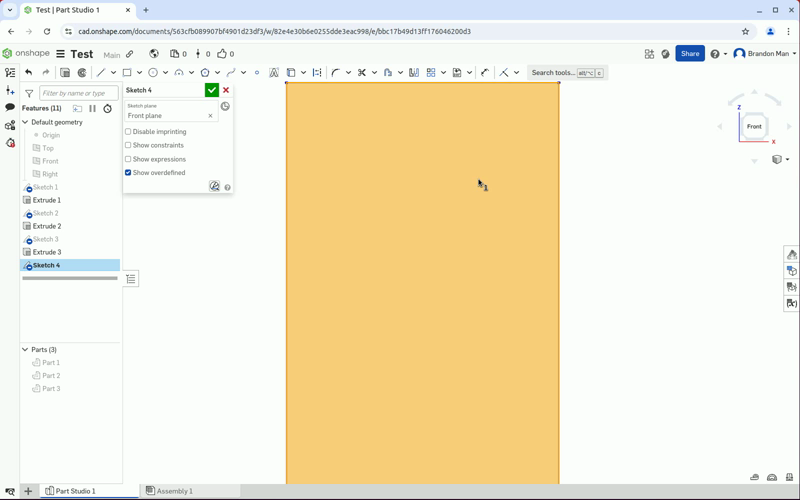
scroll(-6)
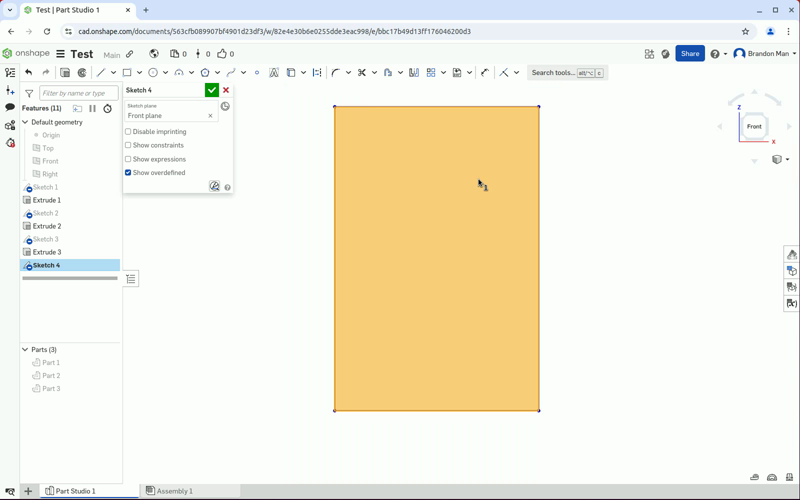
scroll(-6)
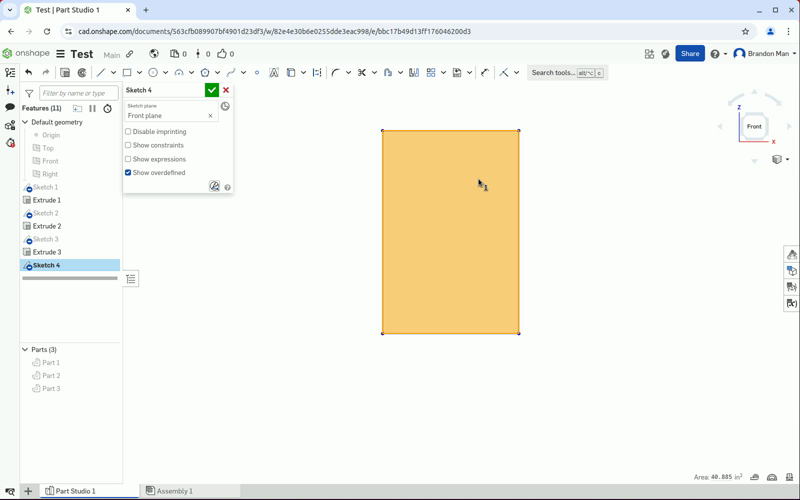
scroll(-6)
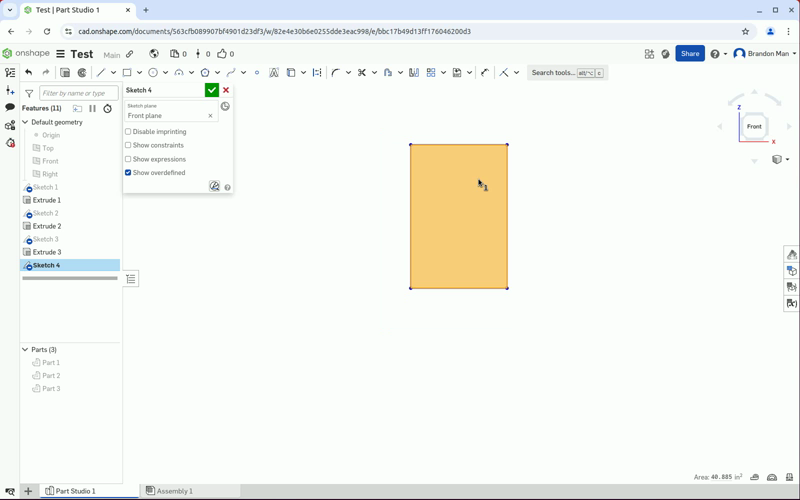
scroll(-6)
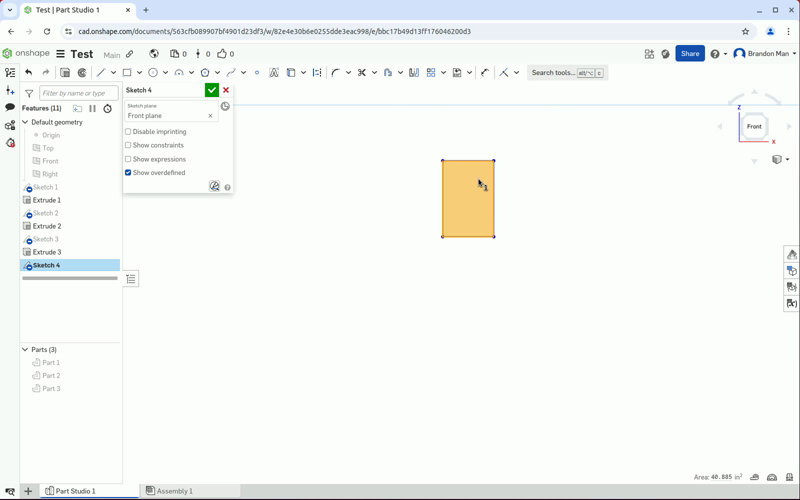
scroll(-6)
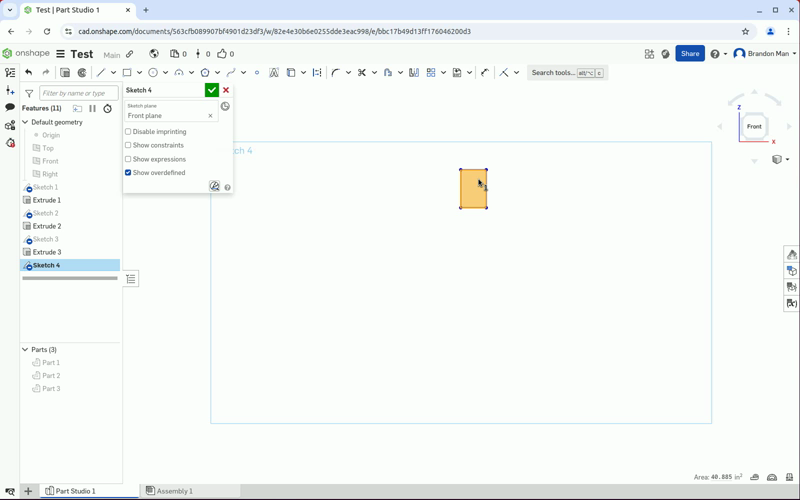
mouse_move(73, 352)
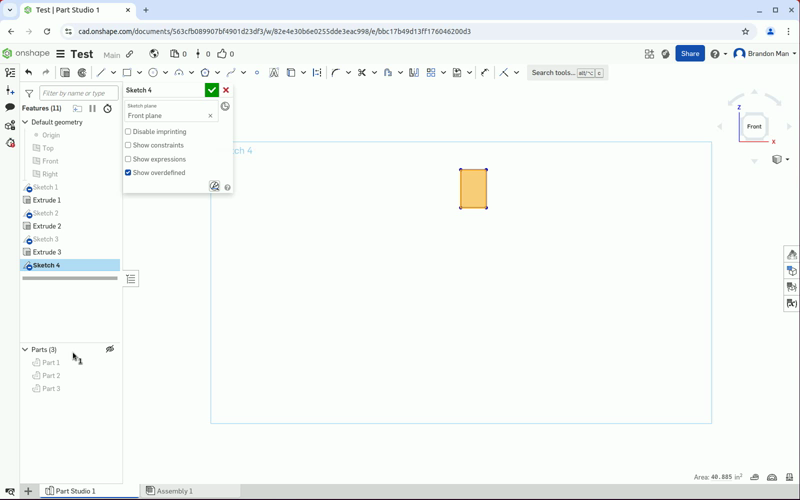
key(shift+y)
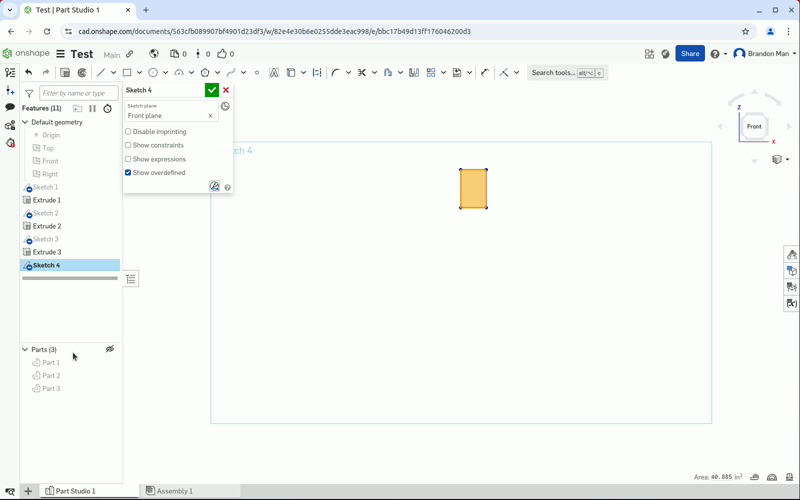
key(shift+e)
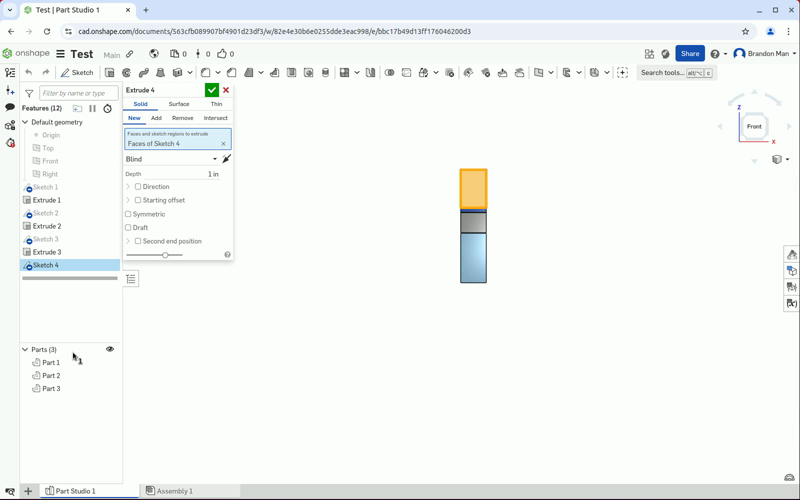
mouse_move(143, 106)
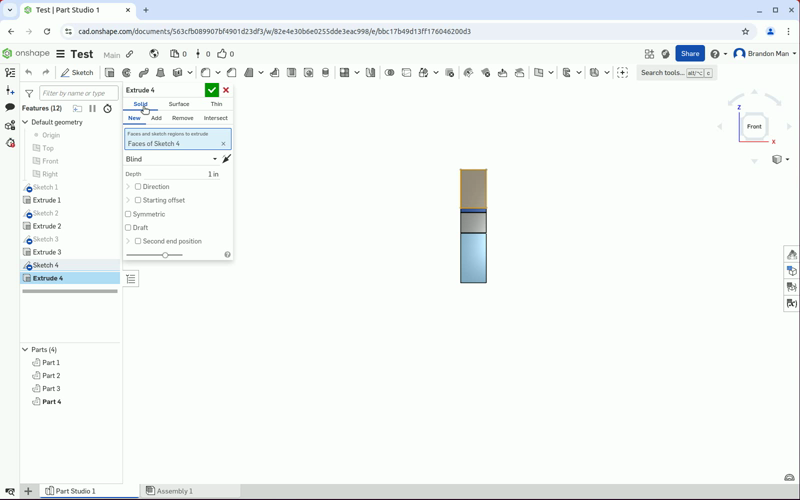
click(143, 106)
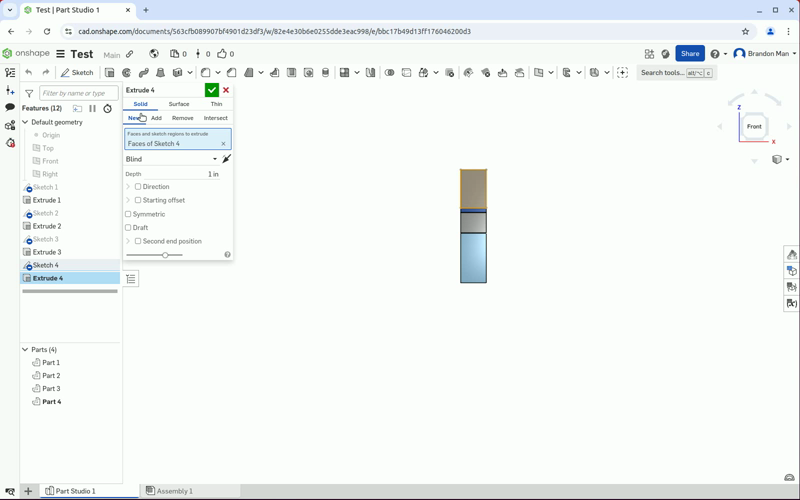
mouse_move(137, 120)
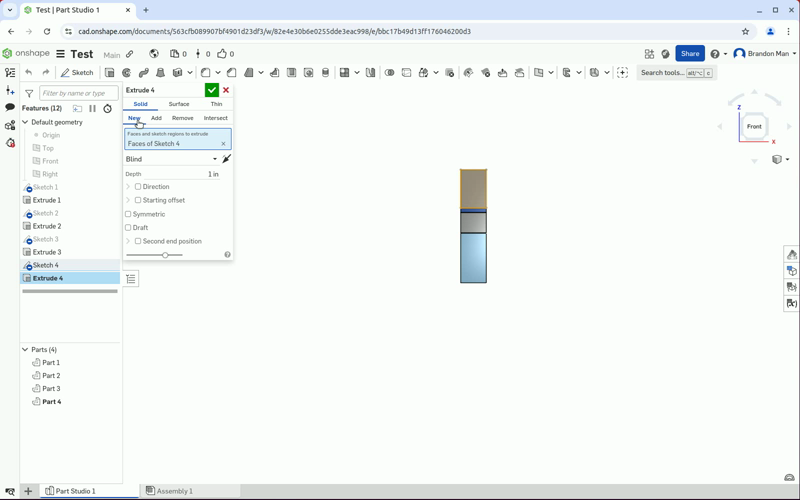
click(137, 120)
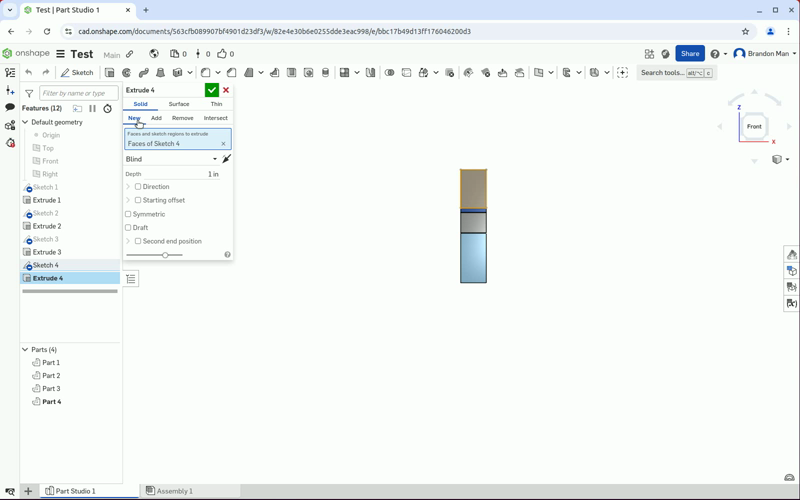
key(tab, 4)
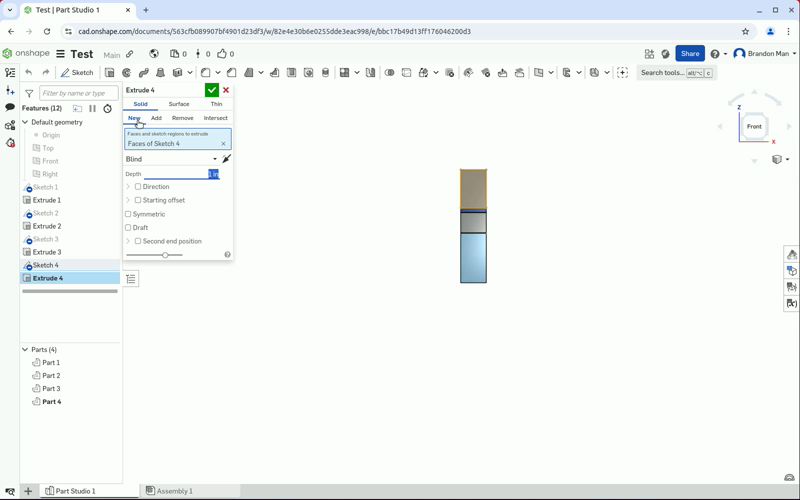
text(-2.648)
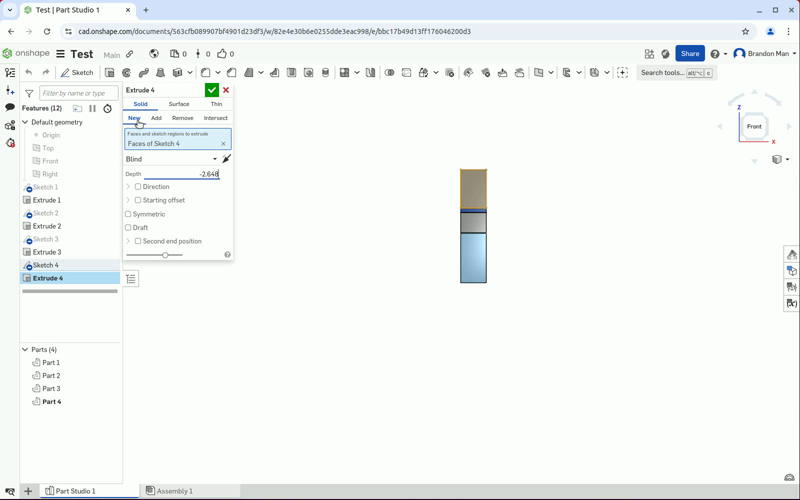
key(enter)
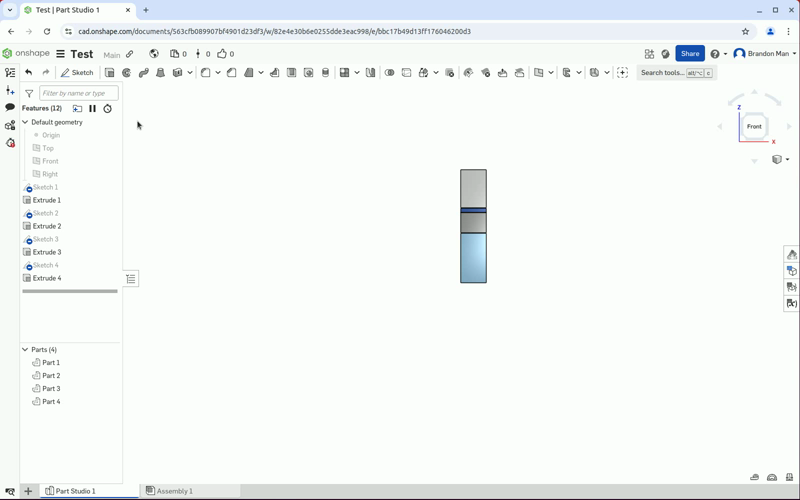
key(shift+h)
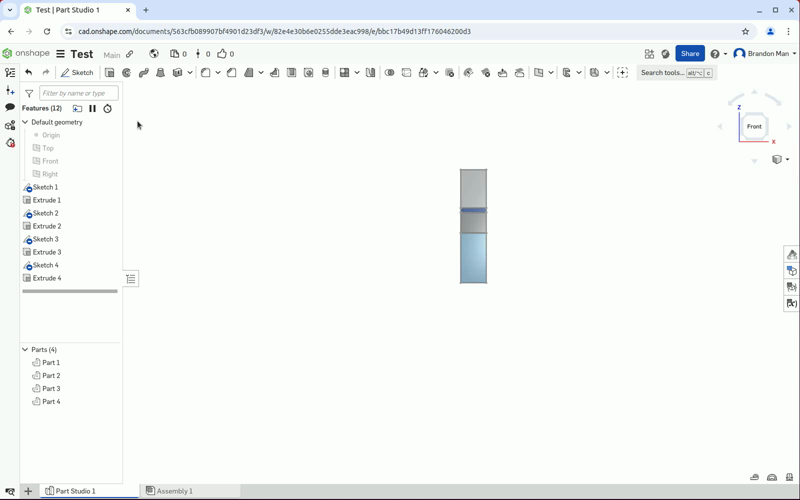
key(shift+h)
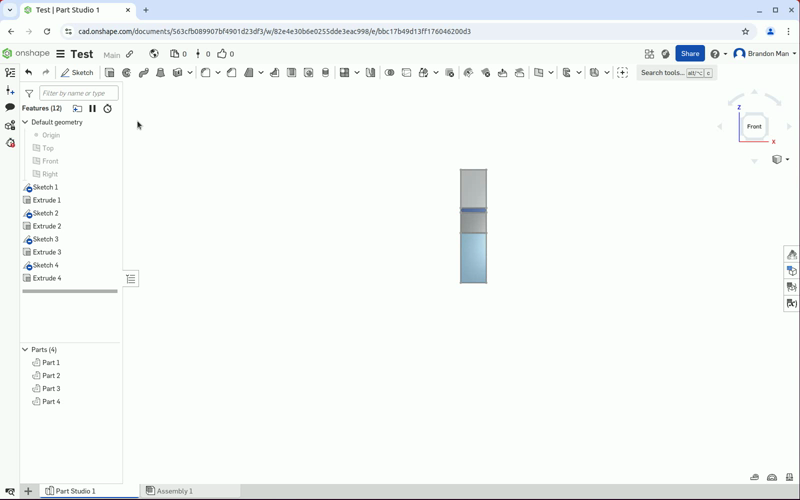
key(shift+7)
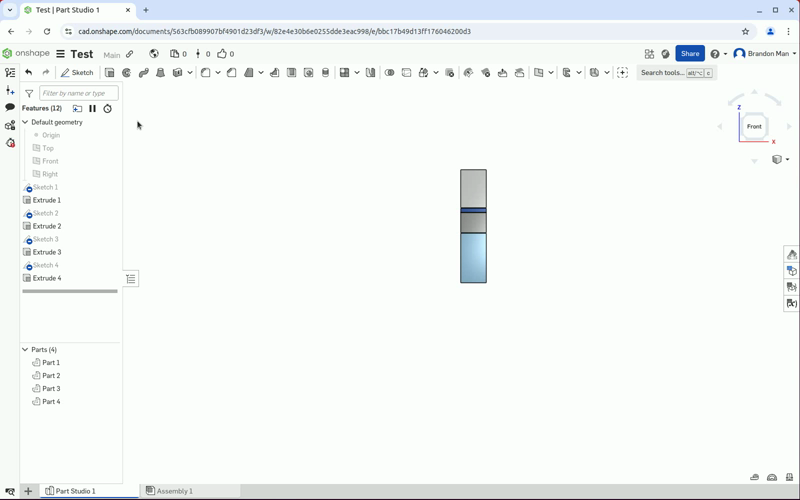
key(left, 2)
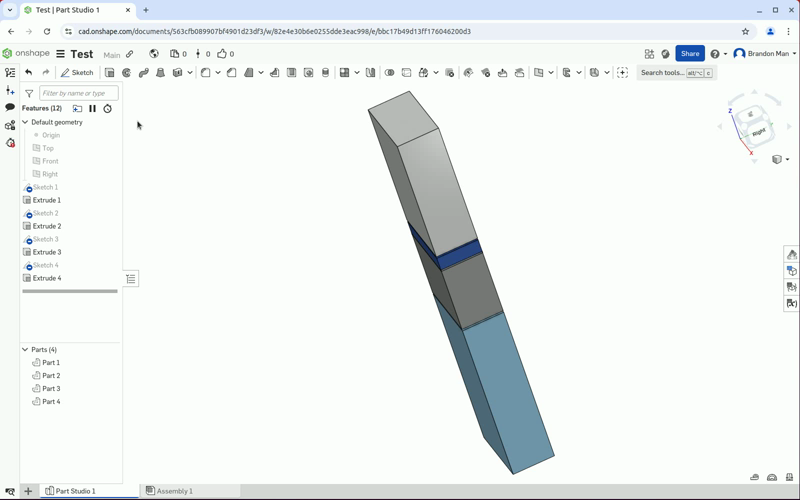
key(down, 2)
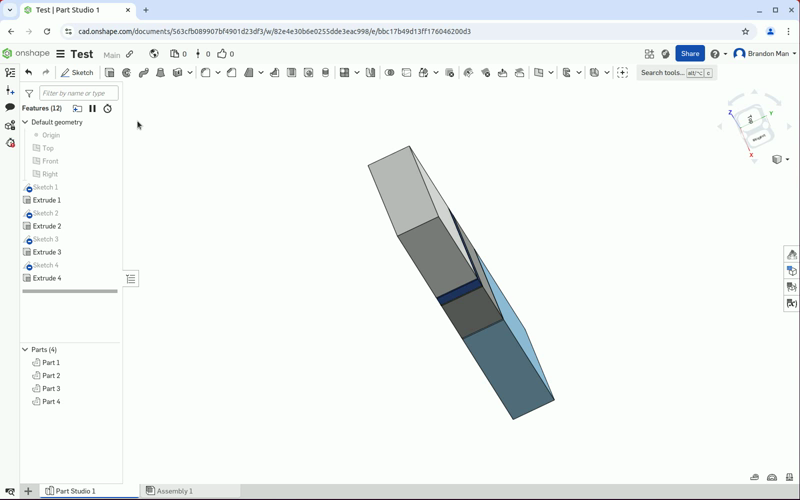
key(up, 2)
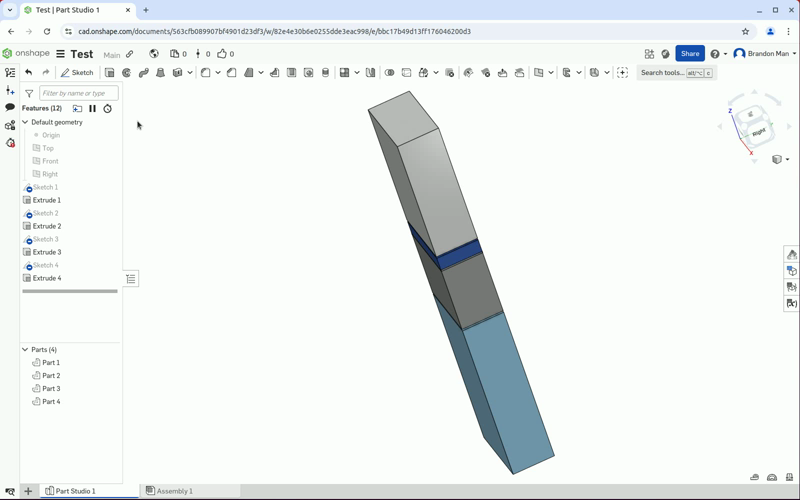
key(right, 2)
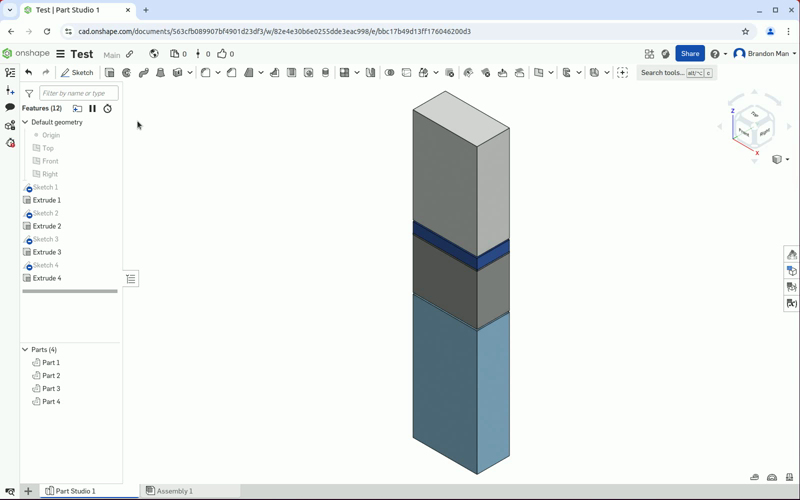
mouse_move(73, 189)
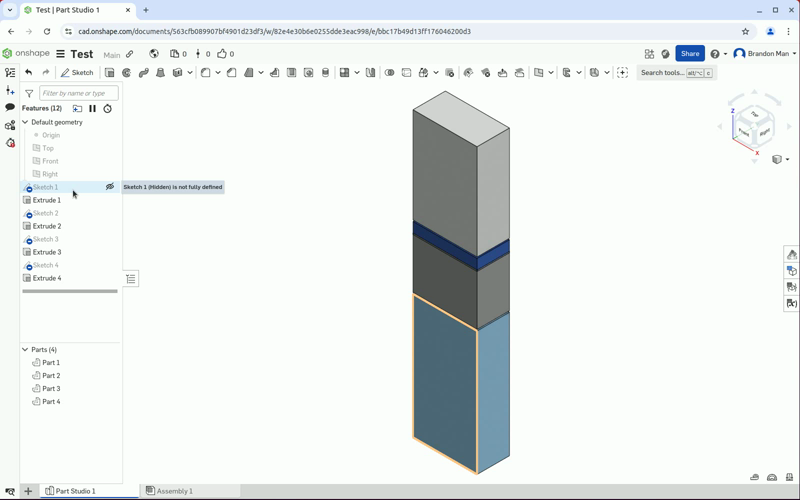
click(73, 189)